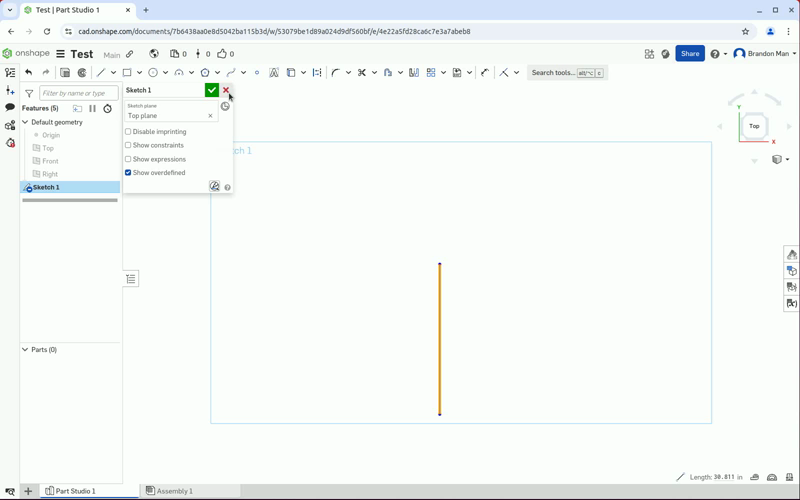
key(shift+h)
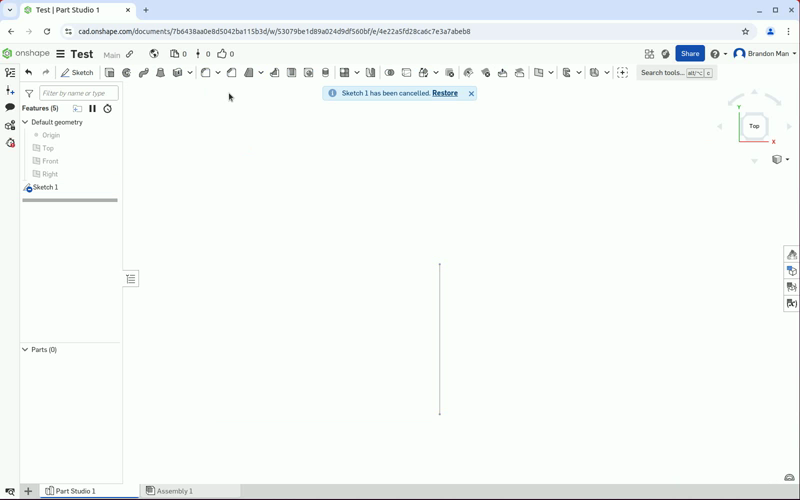
key(shift+s)
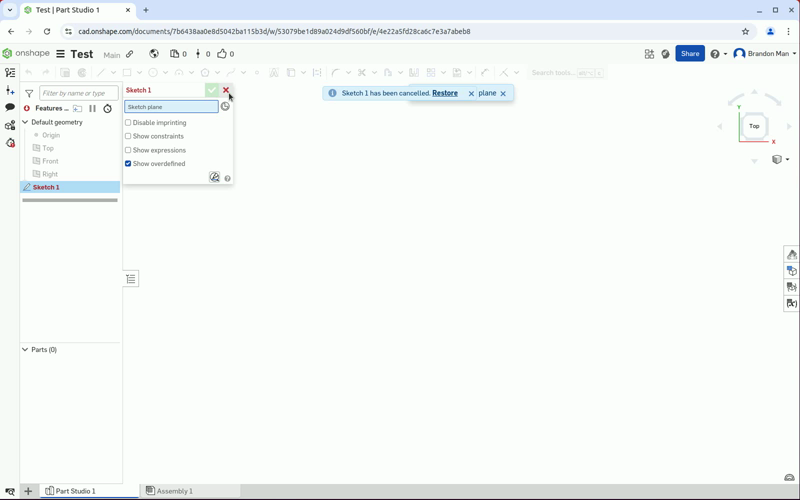
mouse_move(73, 150)
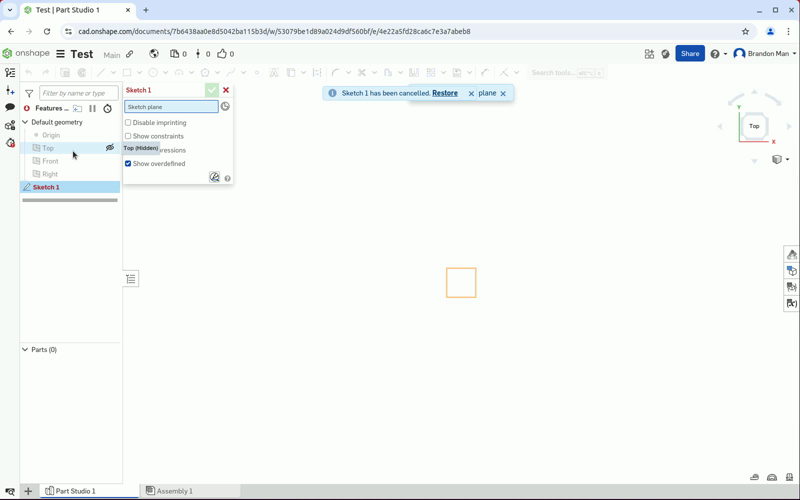
click(73, 150)
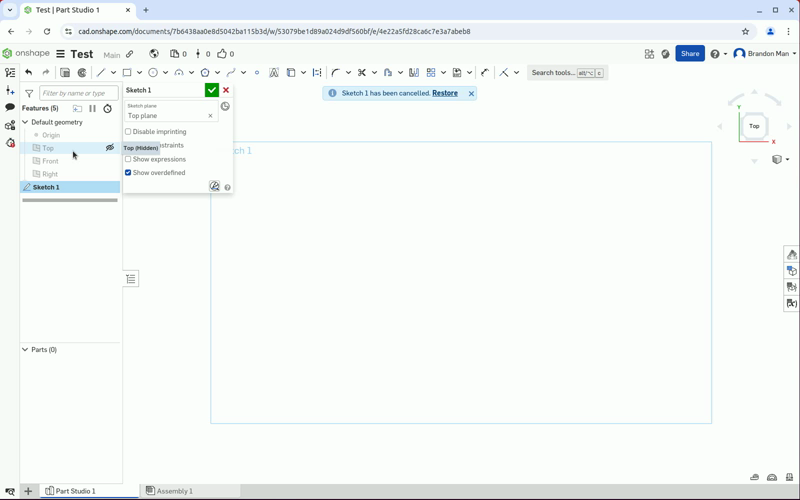
mouse_move(73, 352)
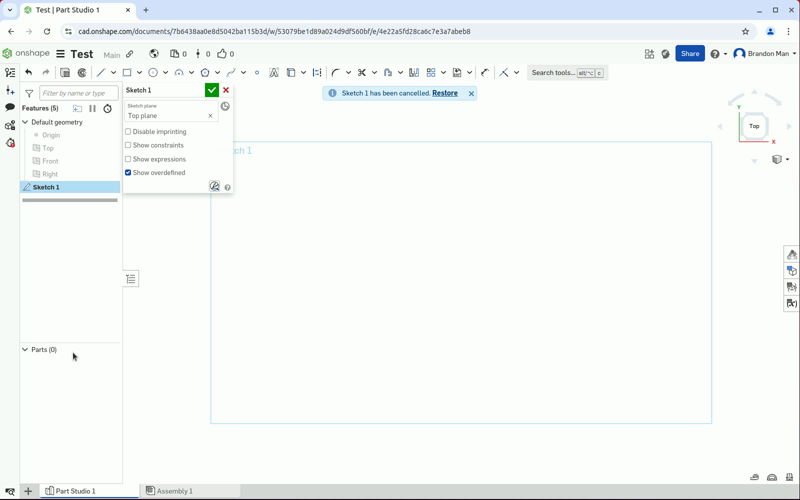
key(y)
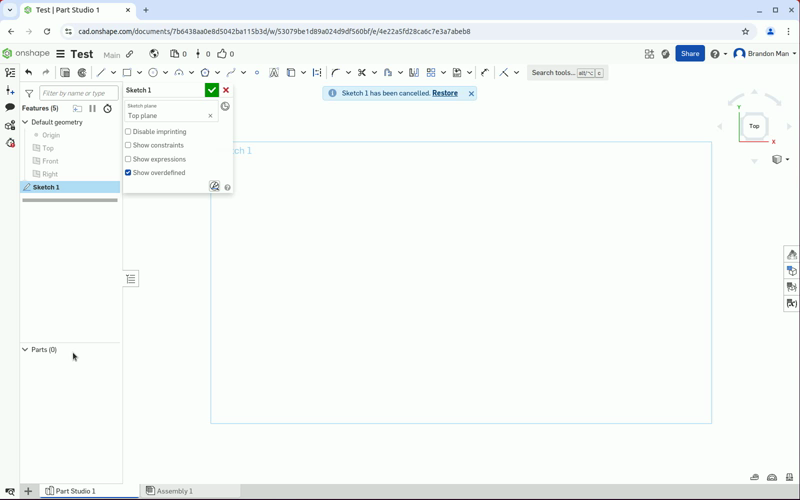
key(c)
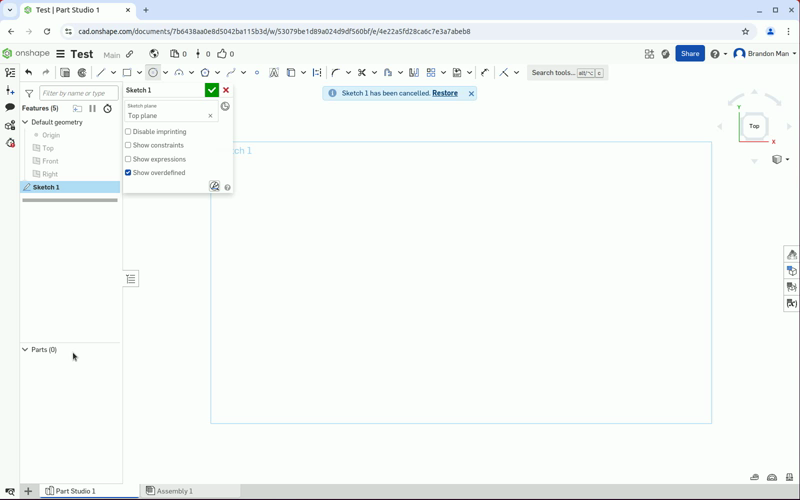
key_down(shift)
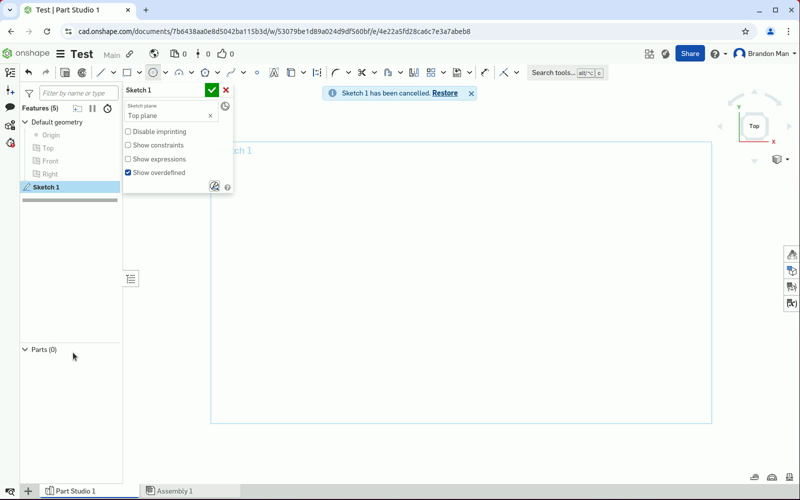
mouse_move(461, 282)
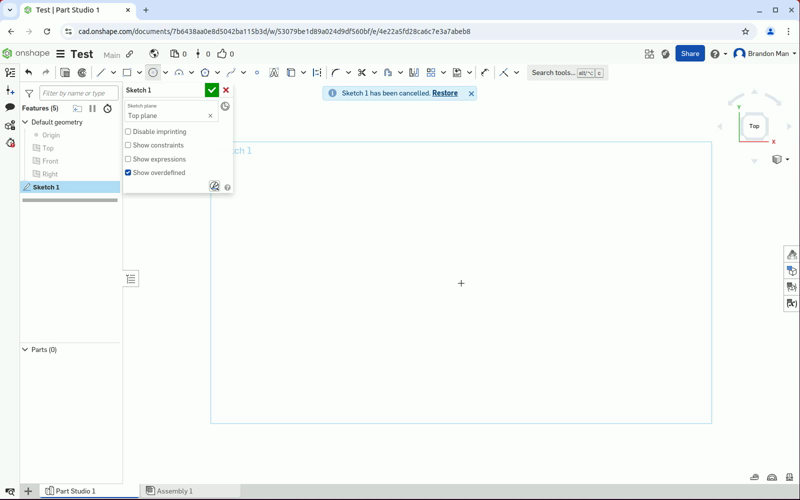
click(461, 282)
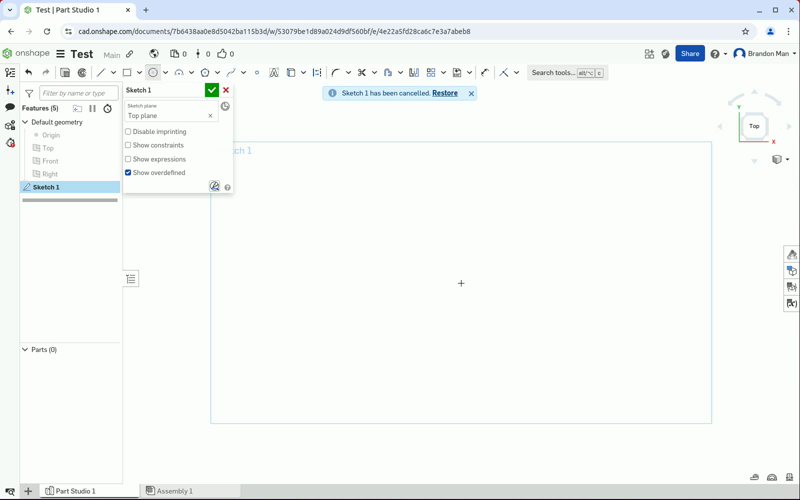
key_up(shift)
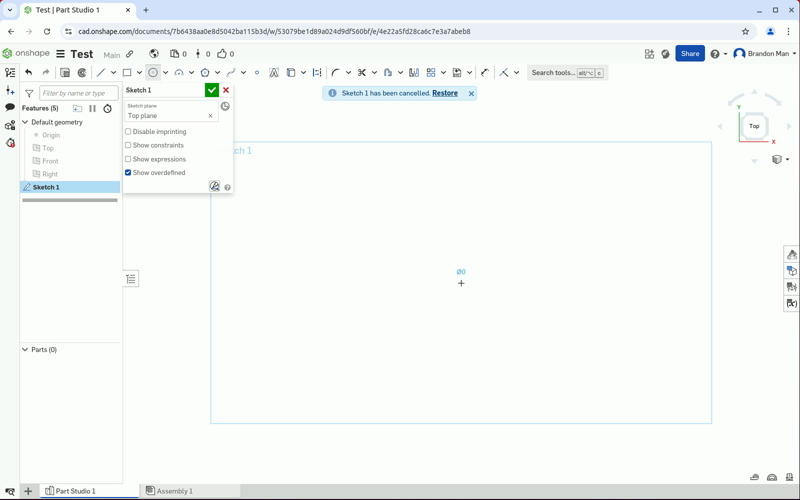
mouse_move(574, 282)
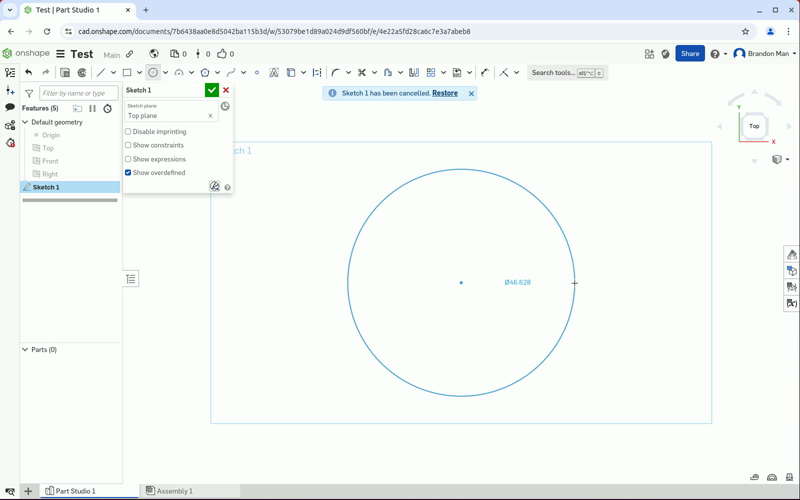
click(574, 282)
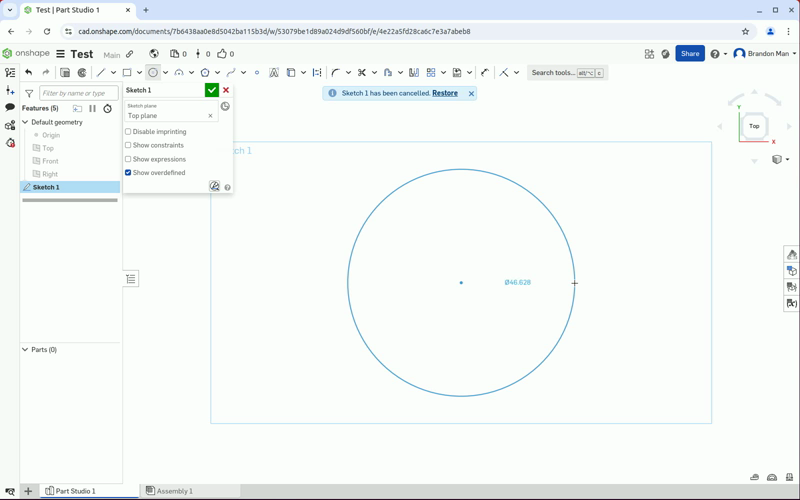
key(esc)
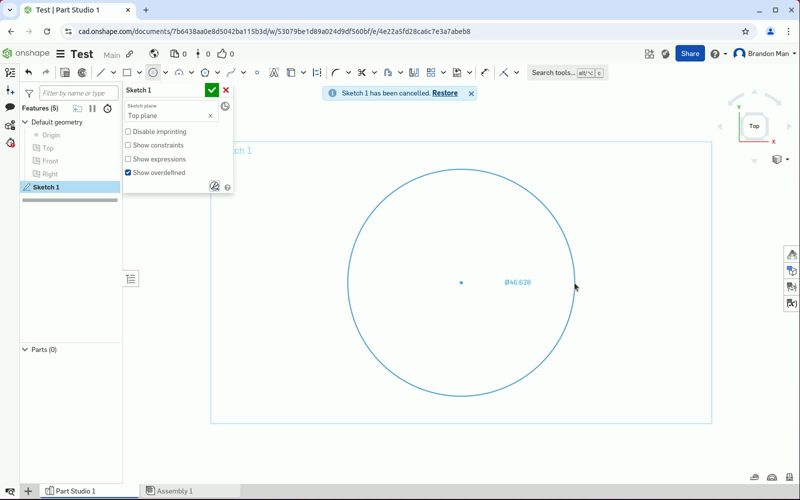
key(c)
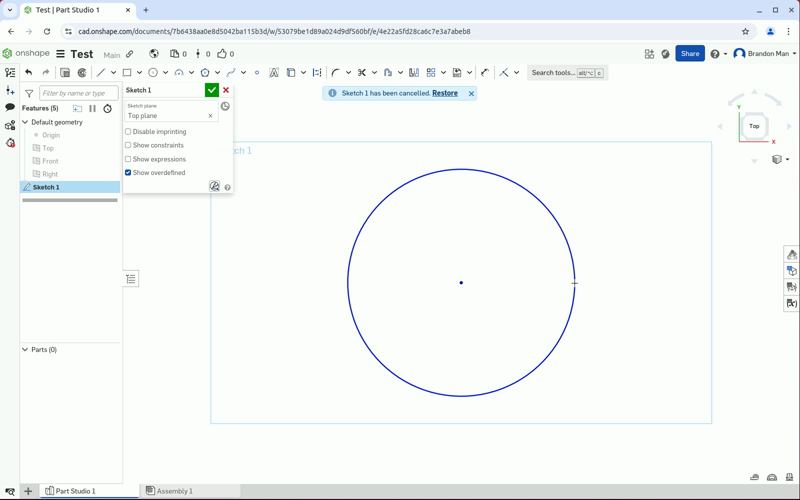
key_down(shift)
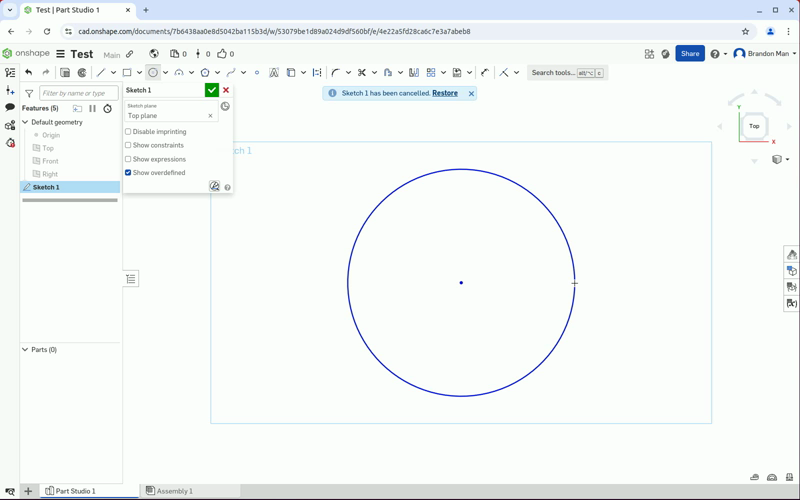
mouse_move(461, 282)
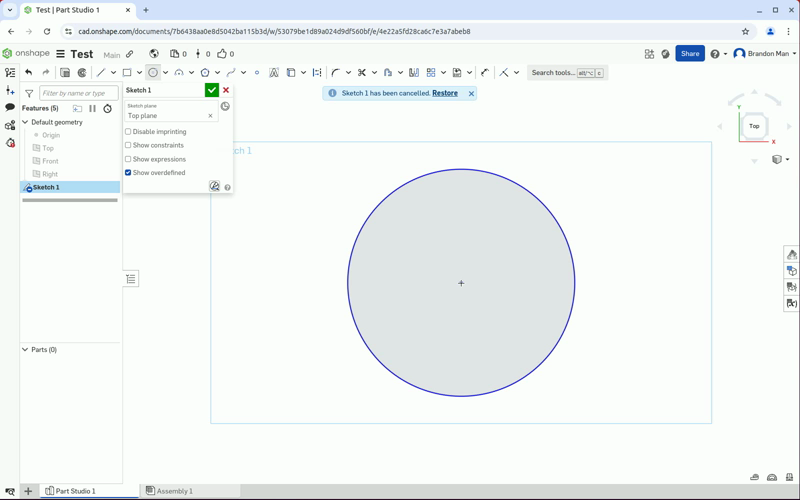
click(461, 282)
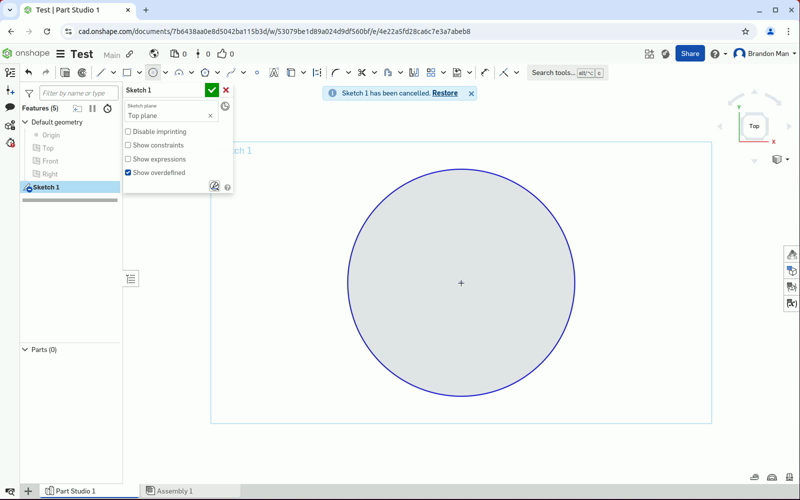
key_up(shift)
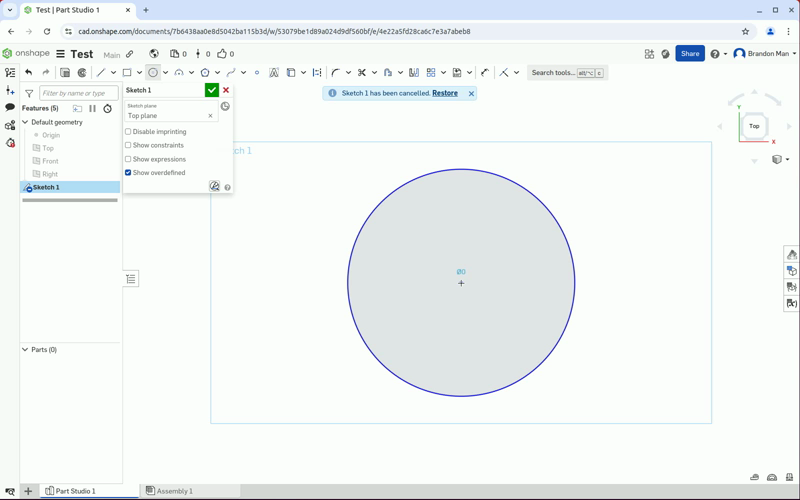
mouse_move(499, 282)
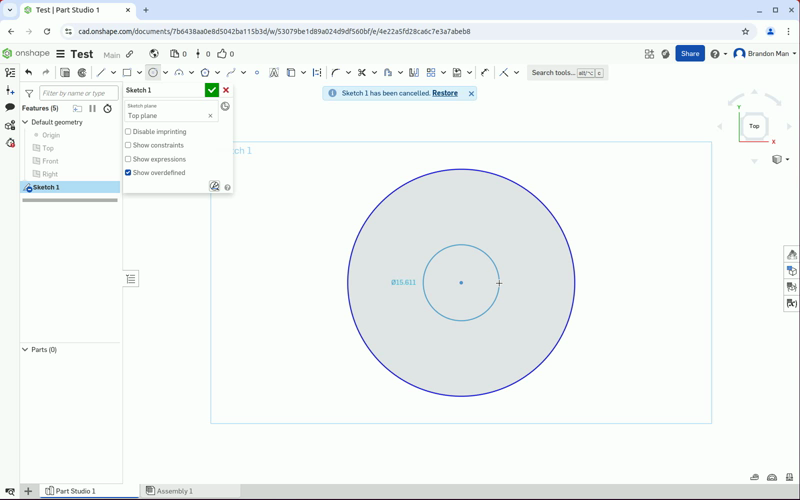
click(499, 282)
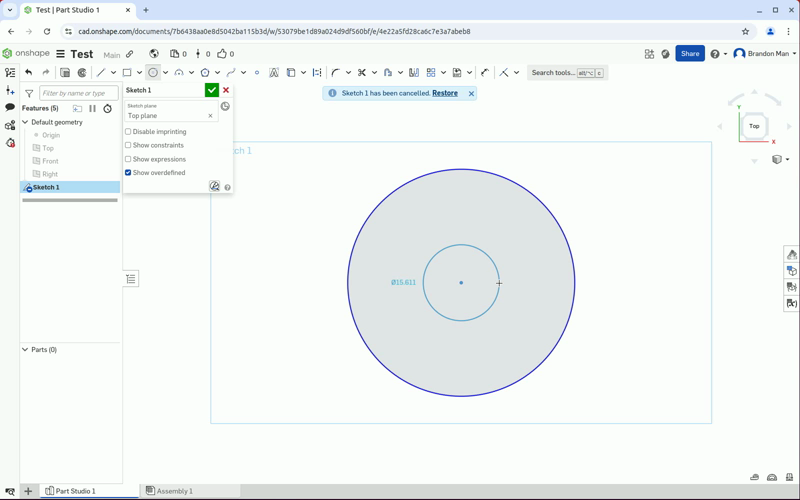
key(esc)
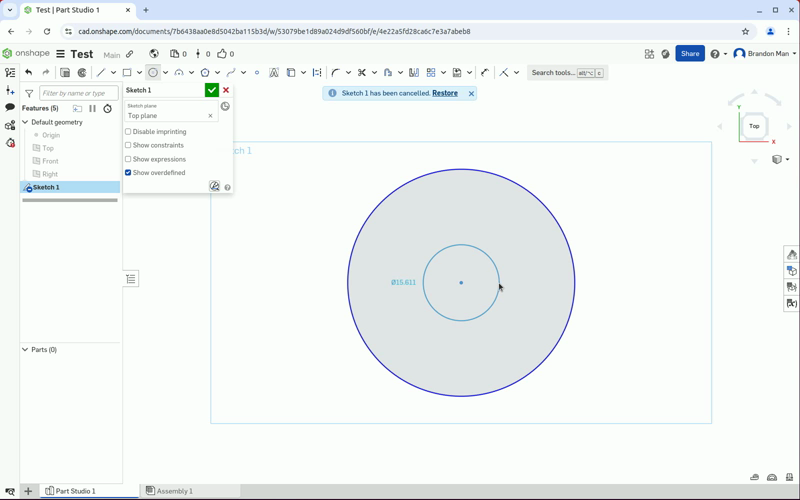
mouse_move(388, 299)
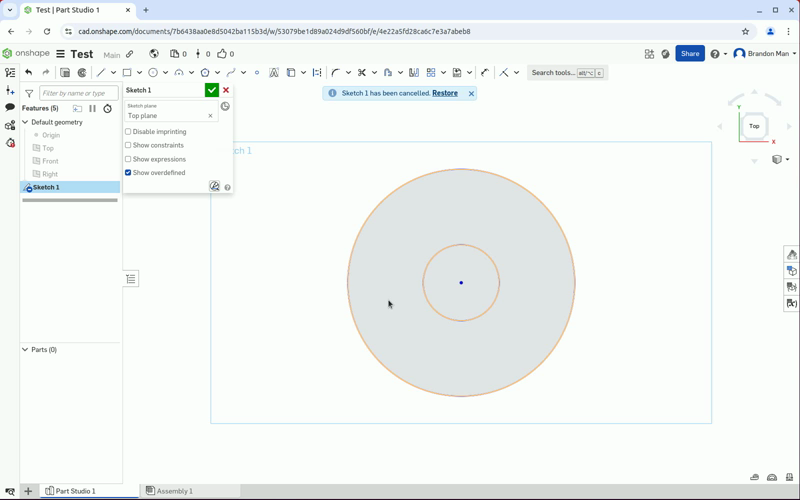
click(388, 299)
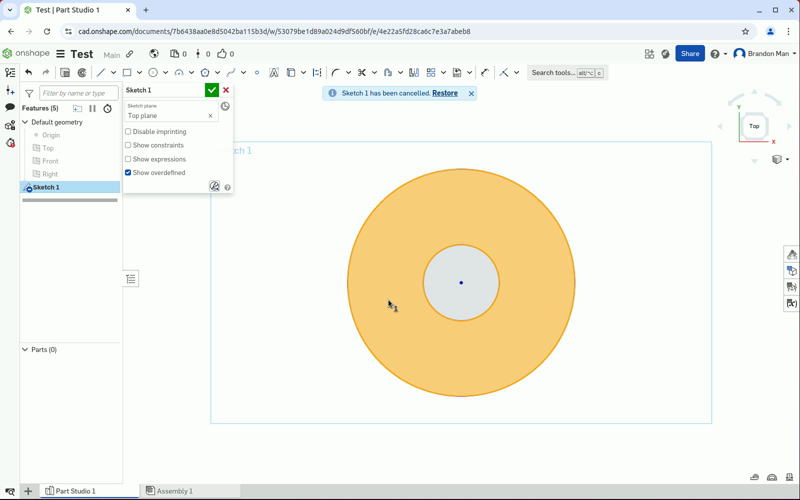
mouse_move(73, 352)
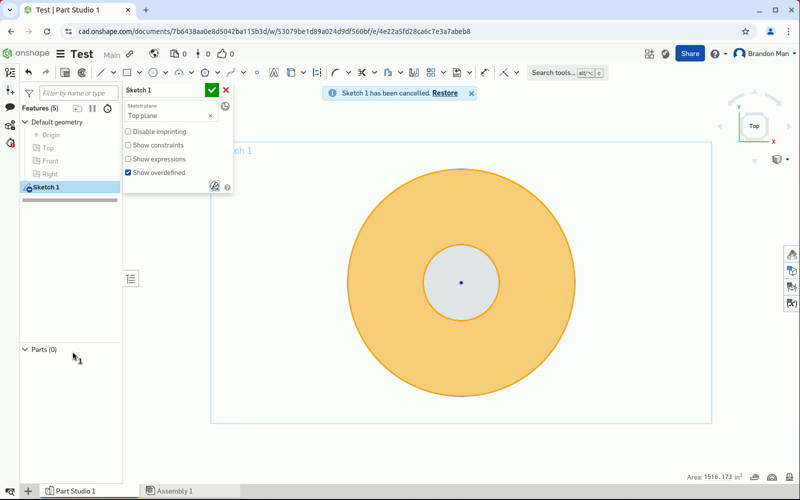
key(shift+y)
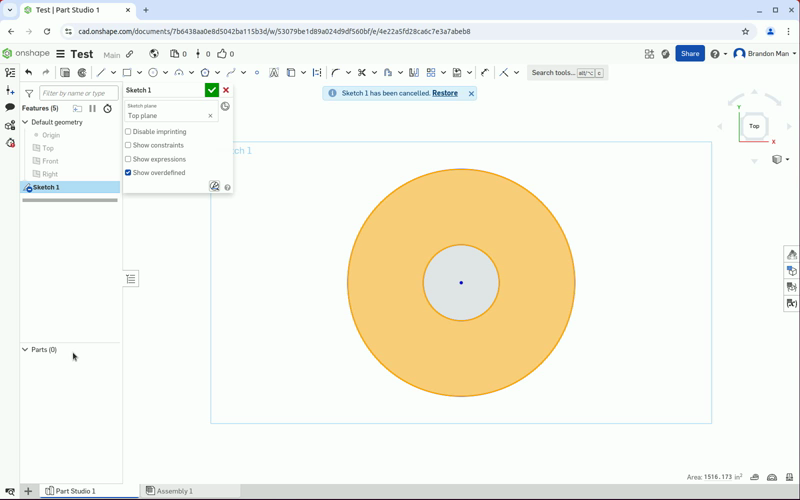
key(shift+e)
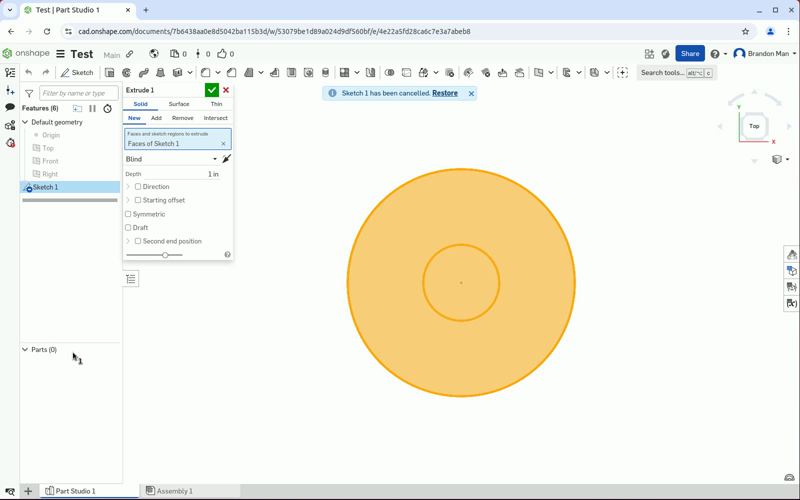
mouse_move(143, 106)
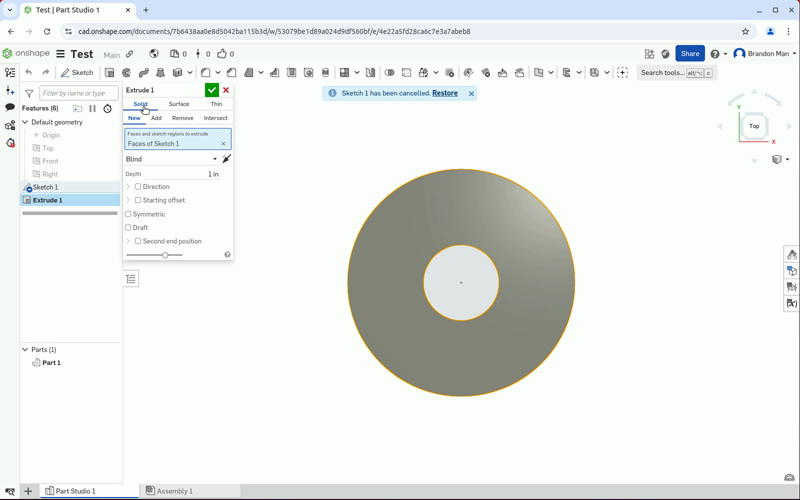
click(143, 106)
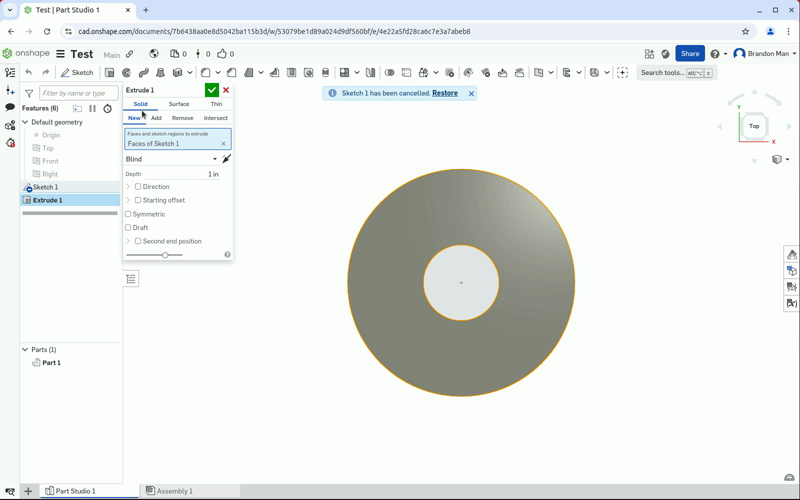
mouse_move(137, 120)
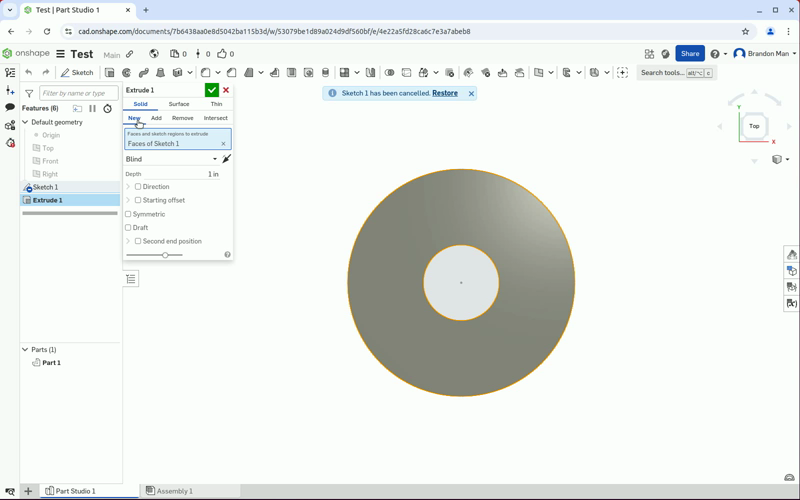
click(137, 120)
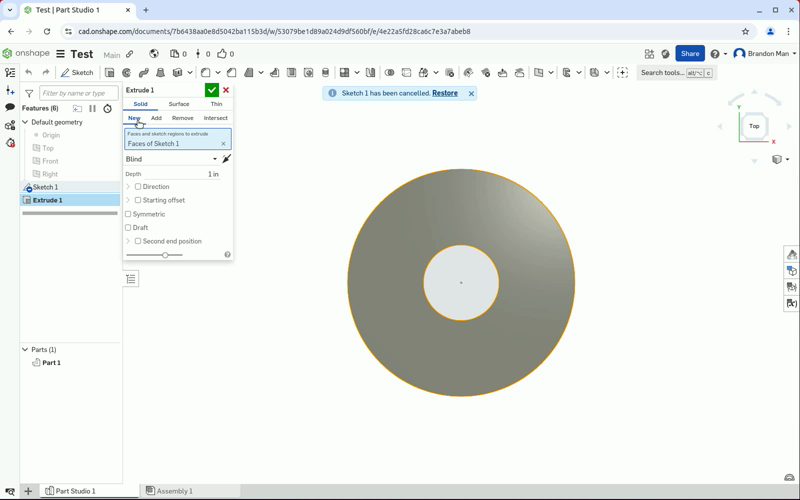
key(tab, 4)
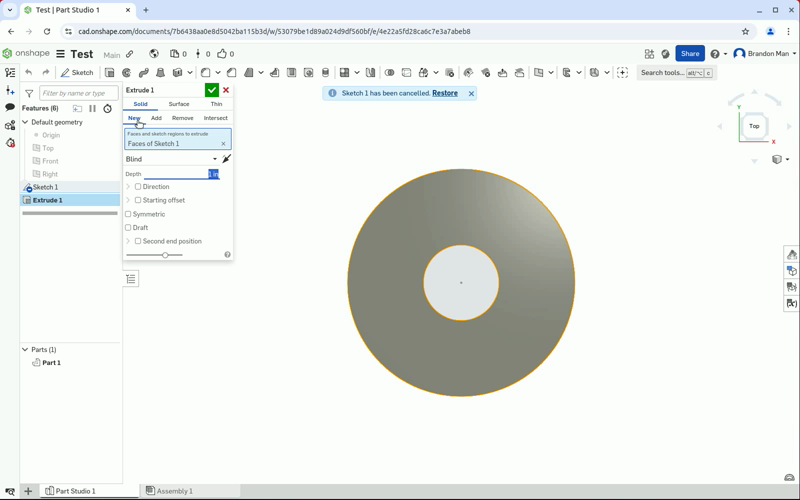
text(3.129)
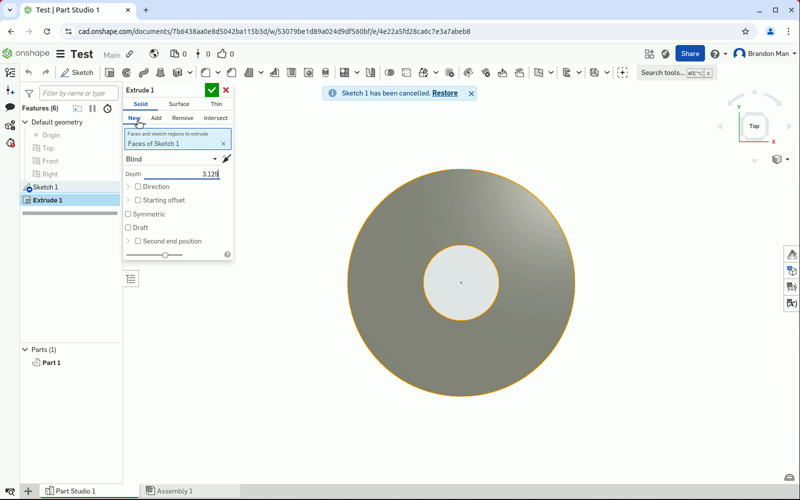
key(enter)
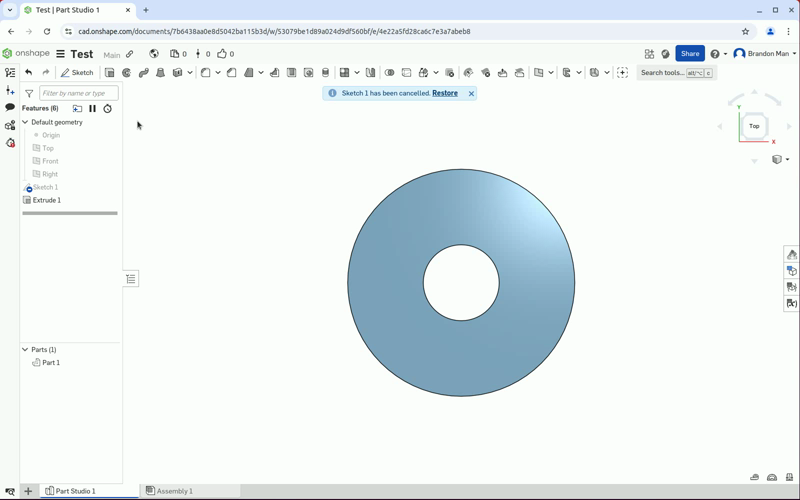
key(shift+h)
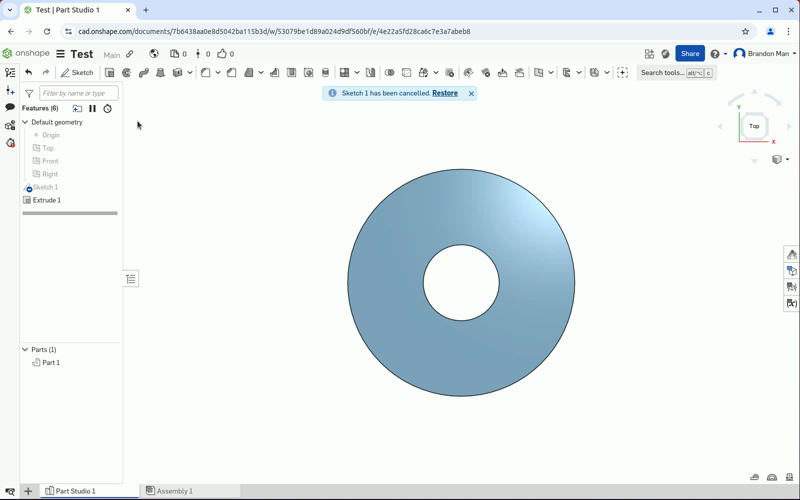
key(shift+h)
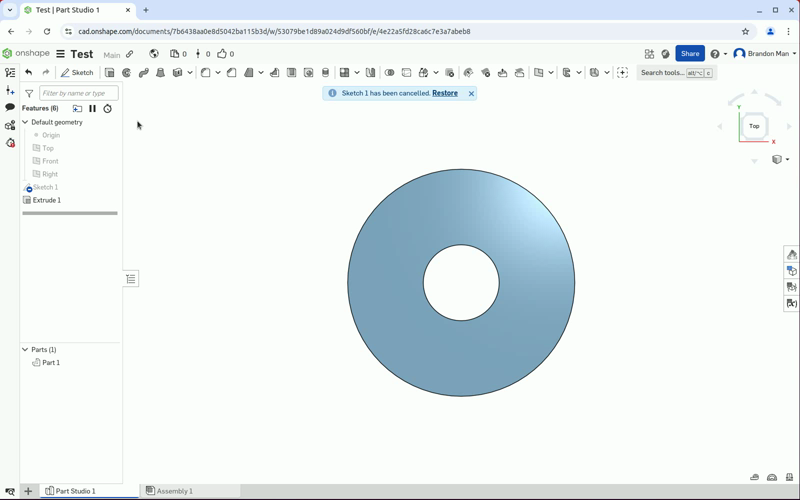
mouse_move(73, 189)
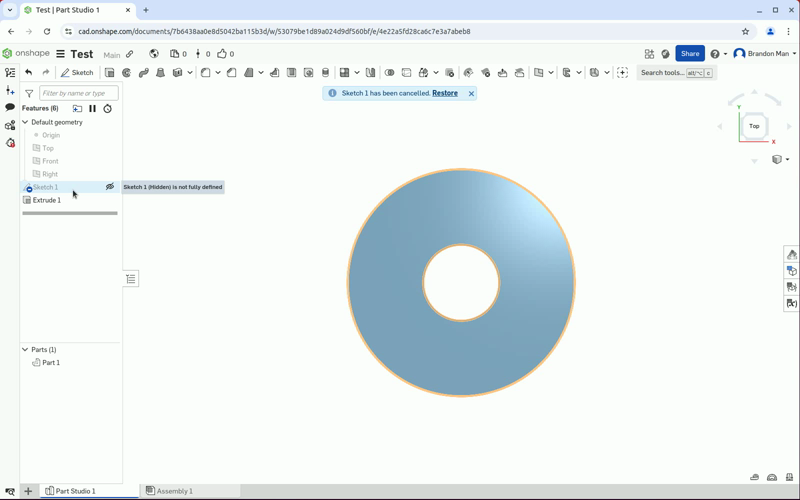
click(73, 189)
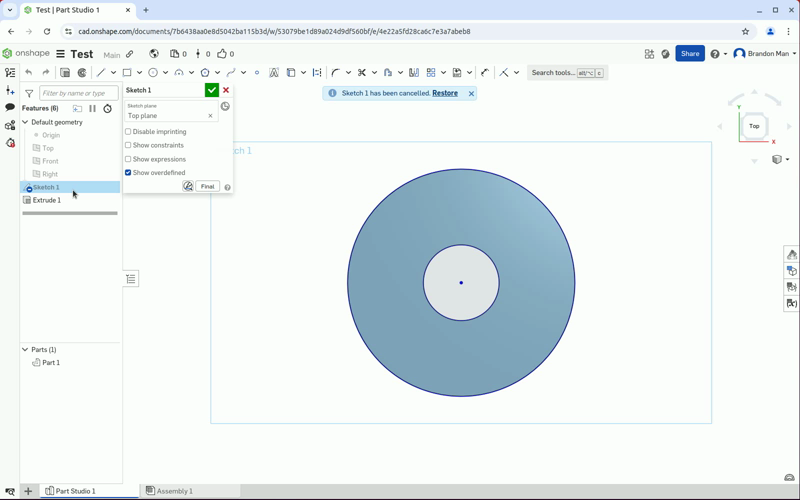
mouse_move(229, 92)
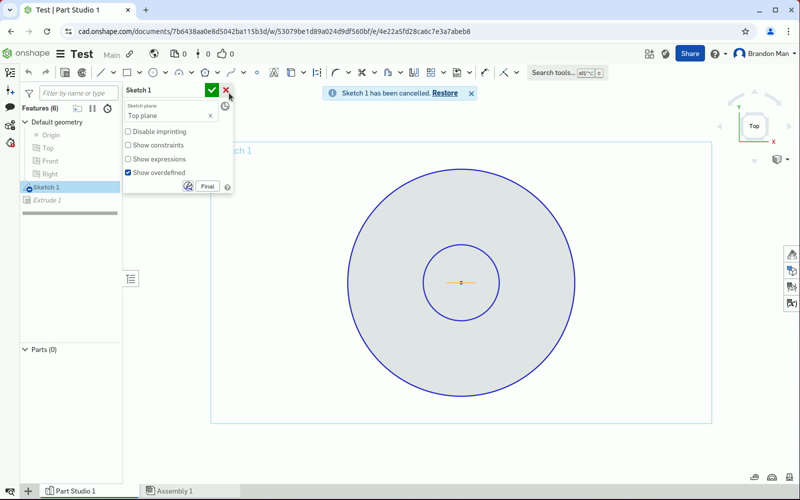
click(229, 92)
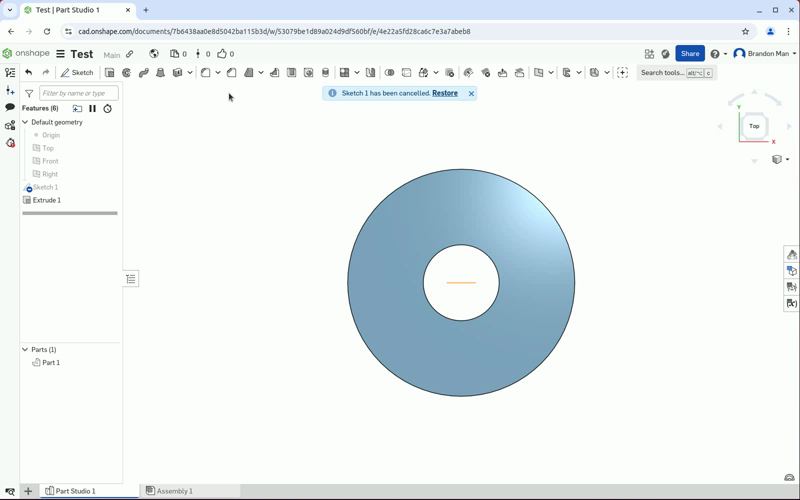
mouse_move(541, 75)
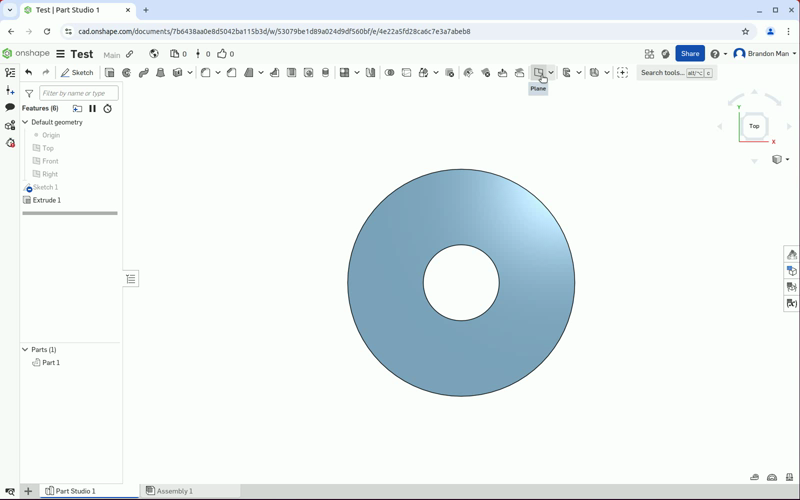
click(541, 75)
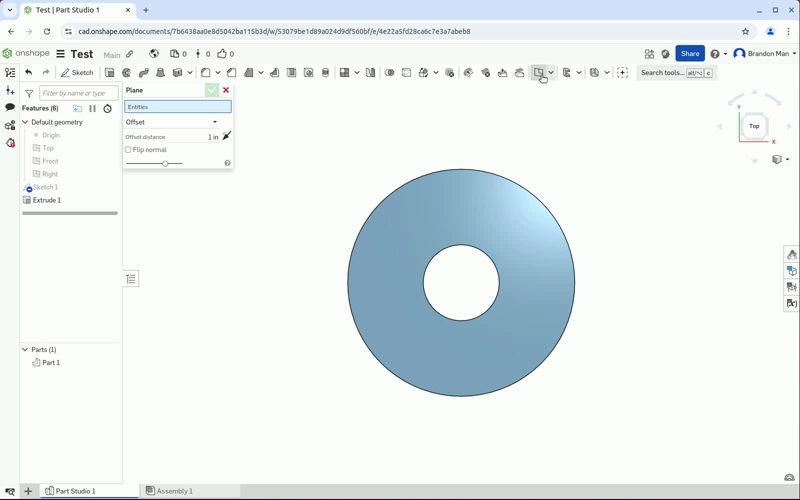
mouse_move(73, 150)
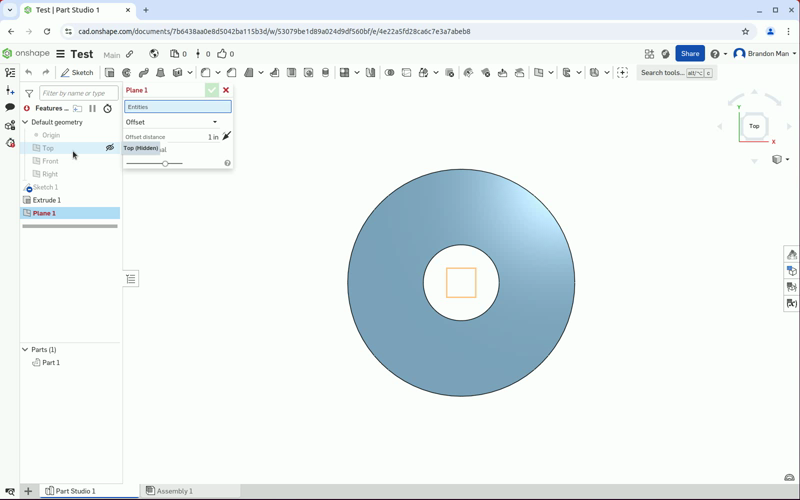
click(73, 150)
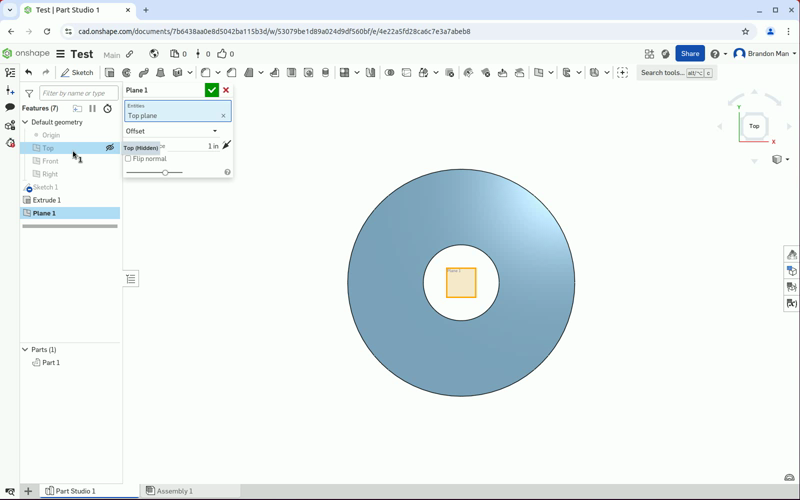
key(tab, 2)
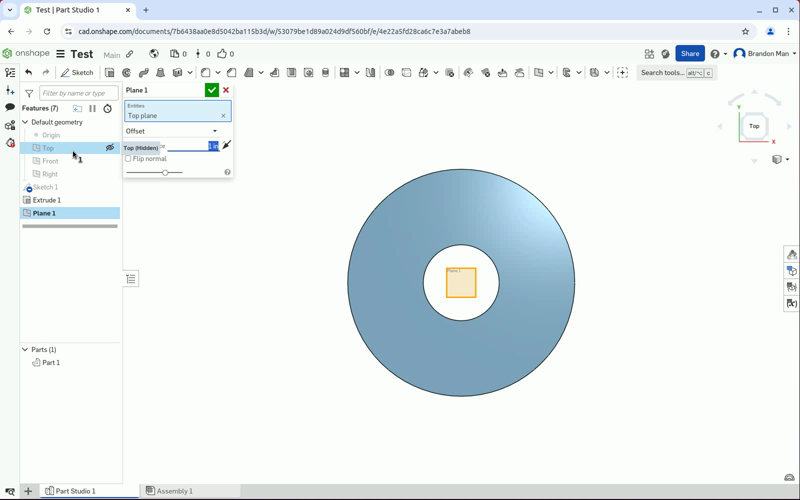
text(3.143)
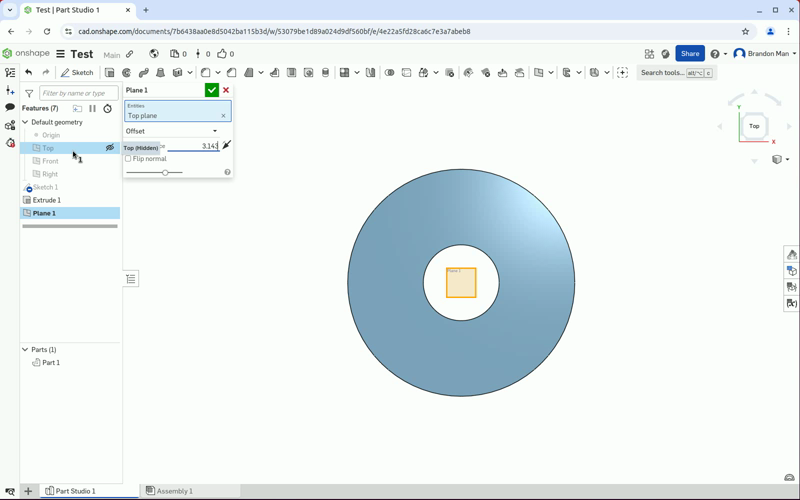
key(enter, 2)
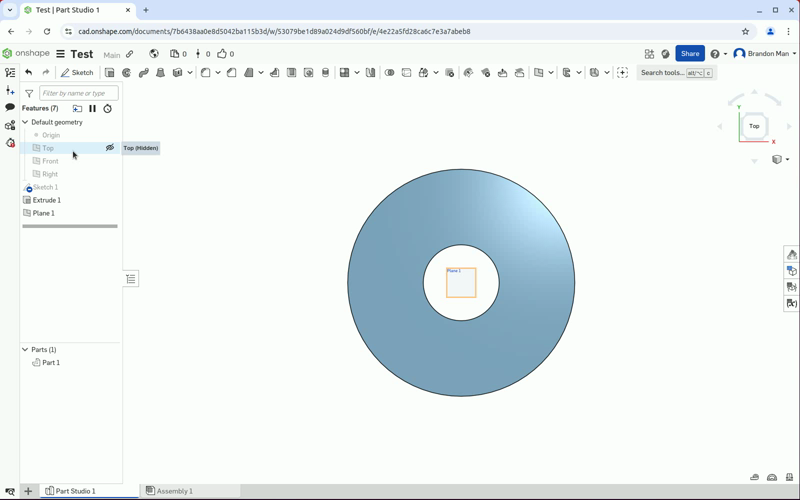
key(shift+s)
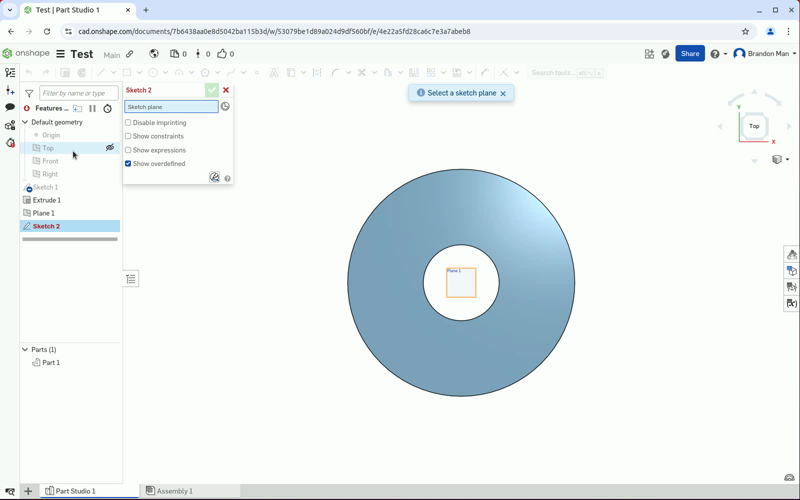
mouse_move(73, 215)
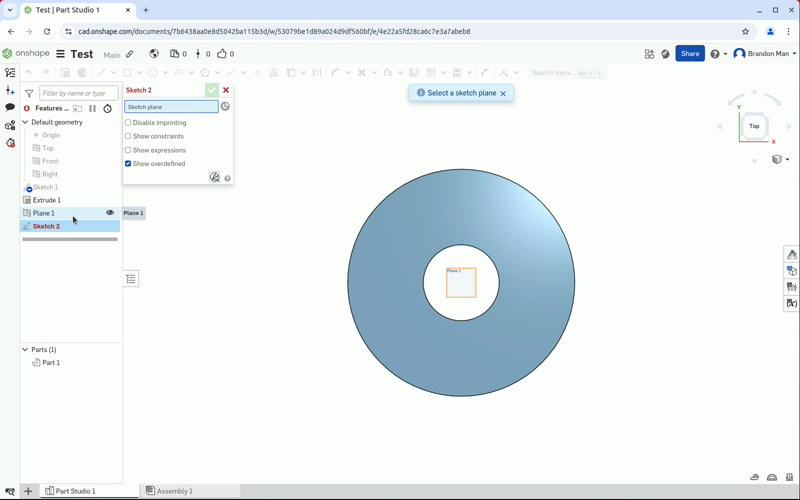
click(73, 215)
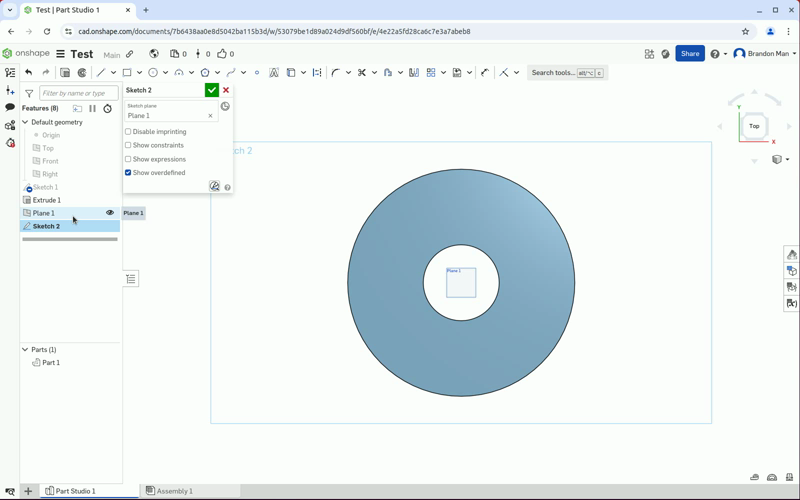
mouse_move(73, 352)
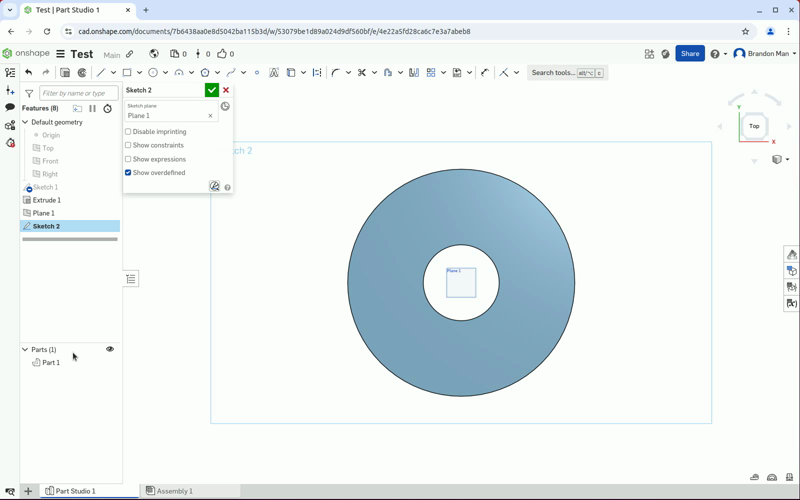
key(y)
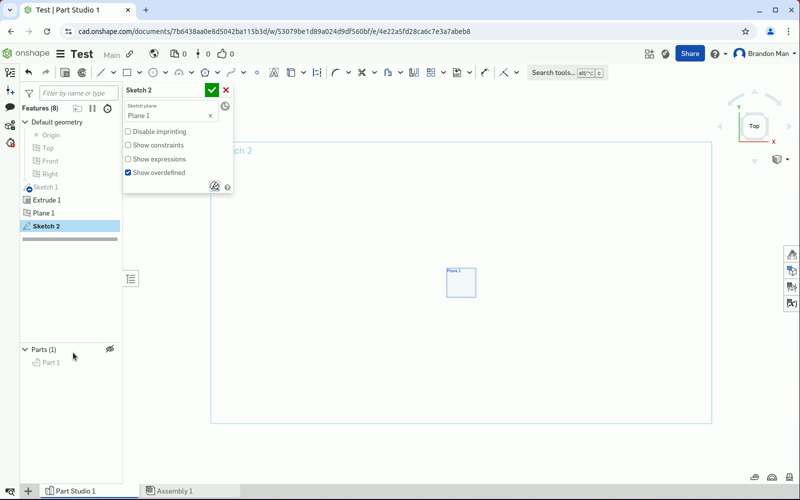
key(c)
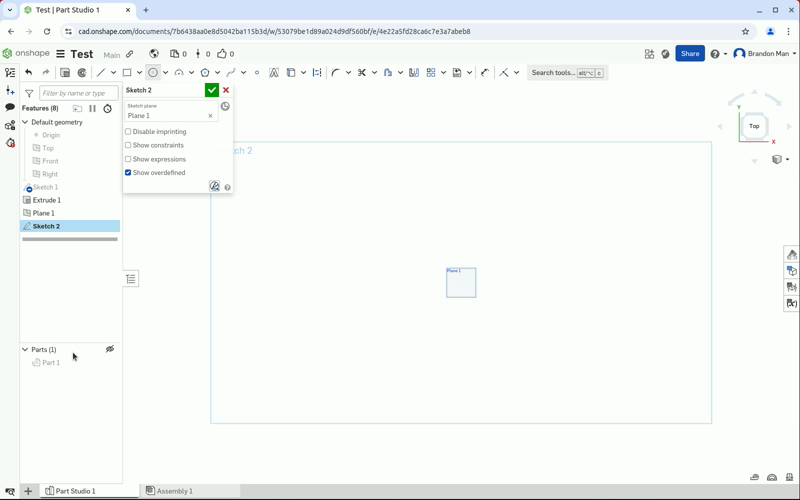
key_down(shift)
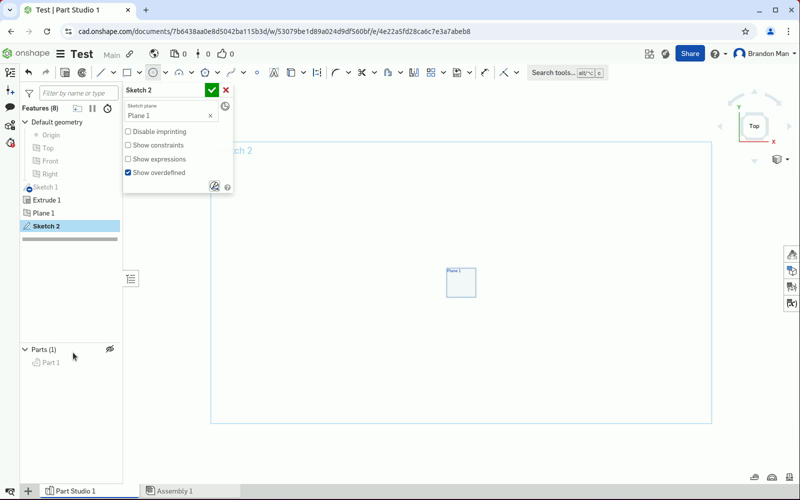
mouse_move(531, 324)
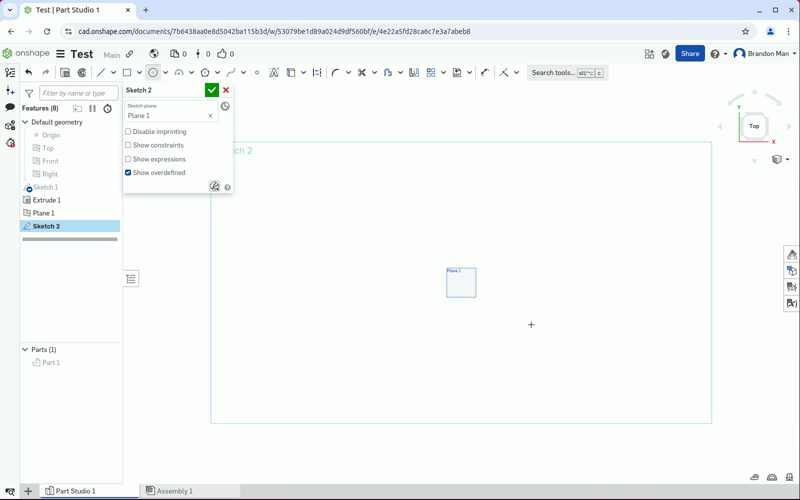
click(531, 324)
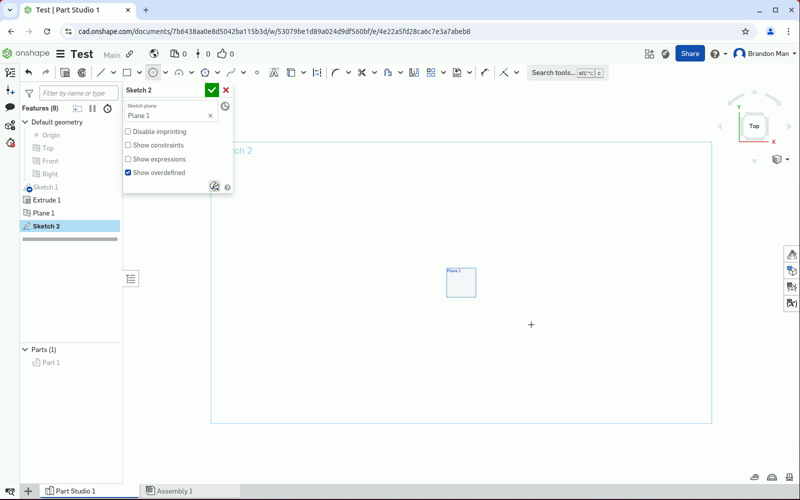
key_up(shift)
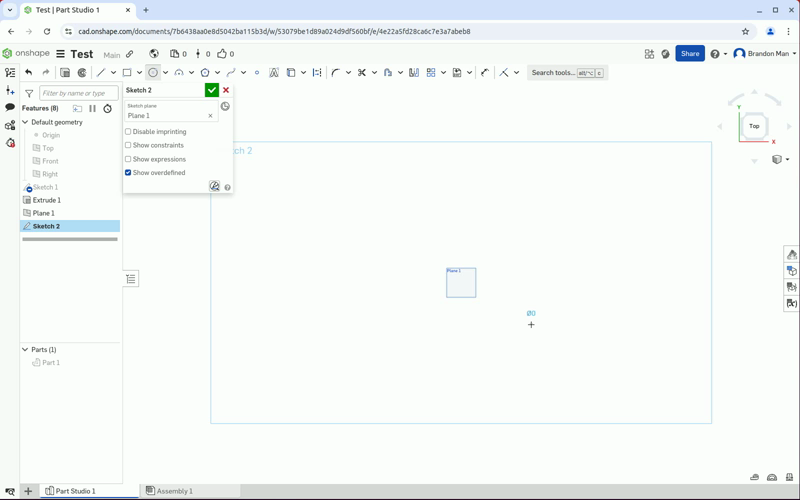
mouse_move(543, 324)
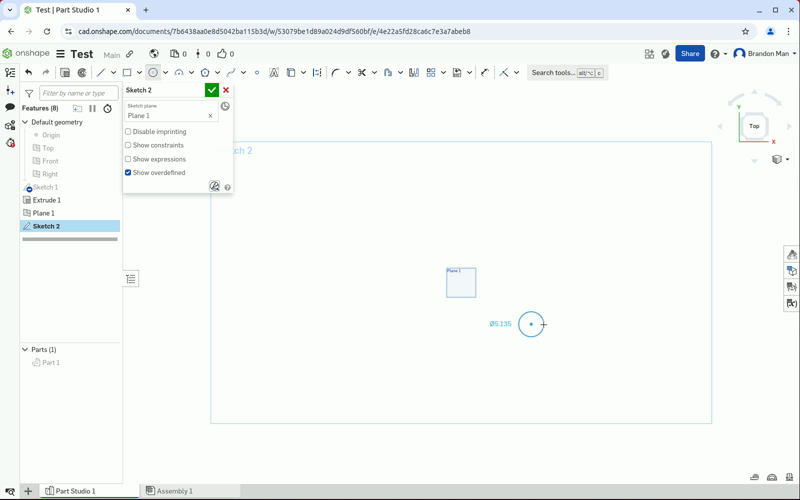
click(543, 324)
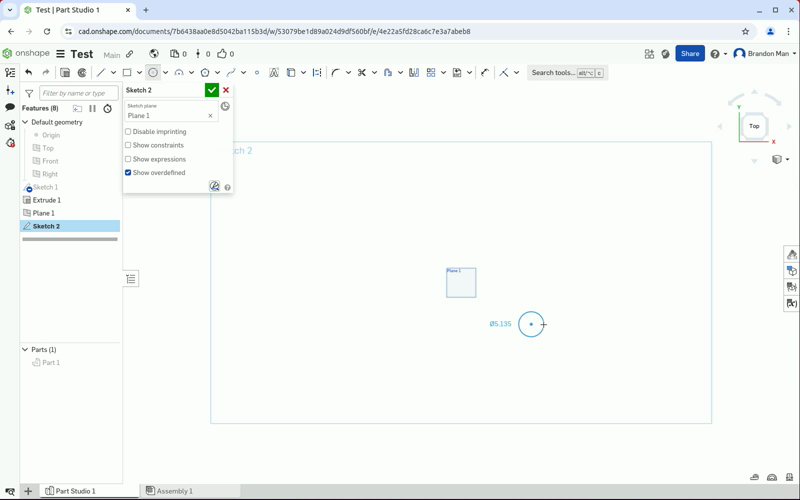
key(esc)
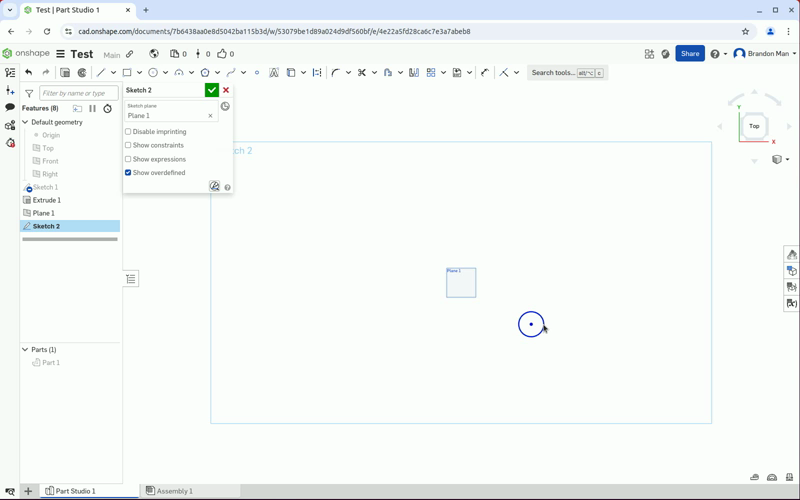
mouse_move(536, 323)
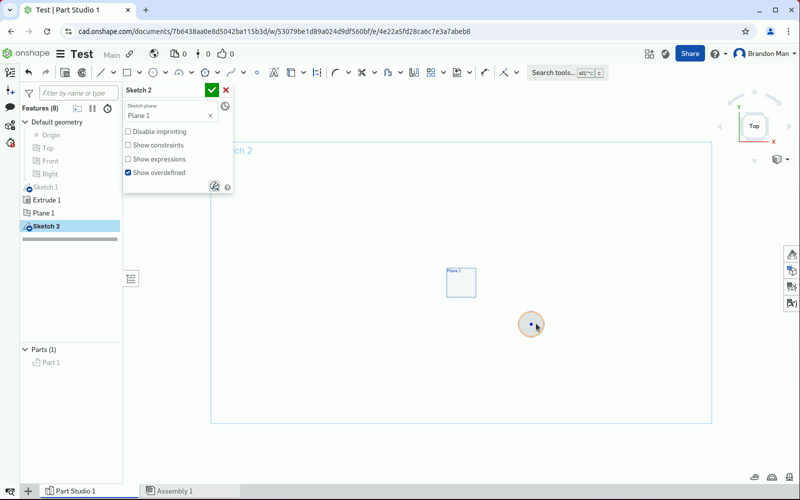
scroll(6)
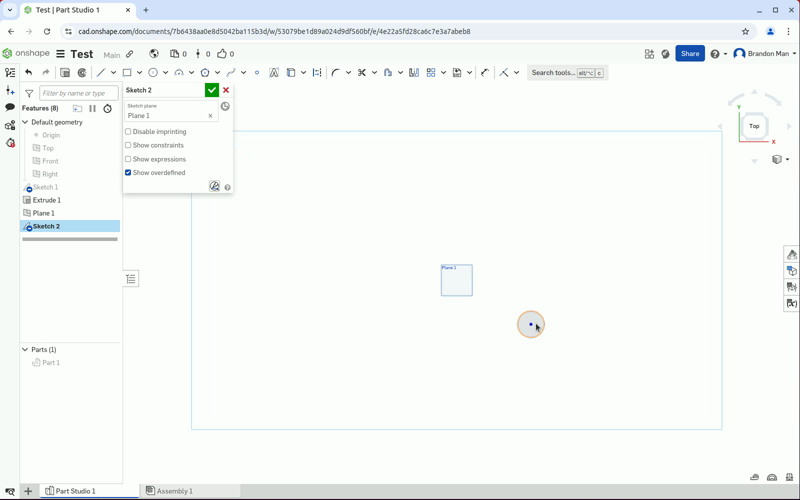
scroll(6)
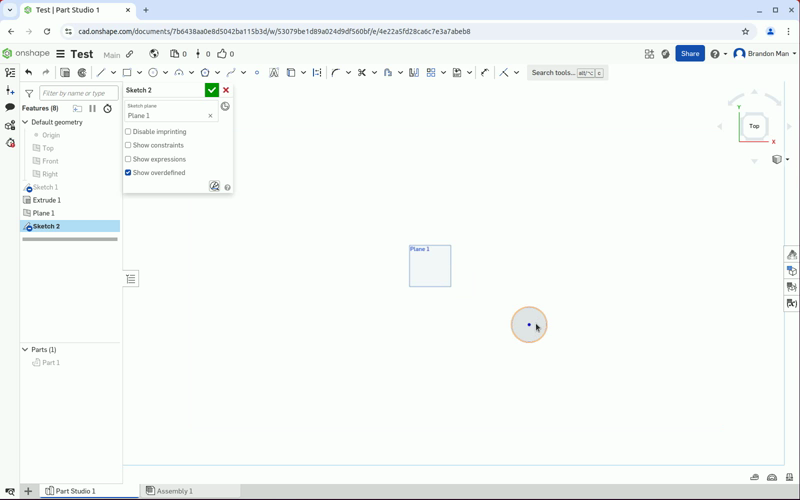
scroll(6)
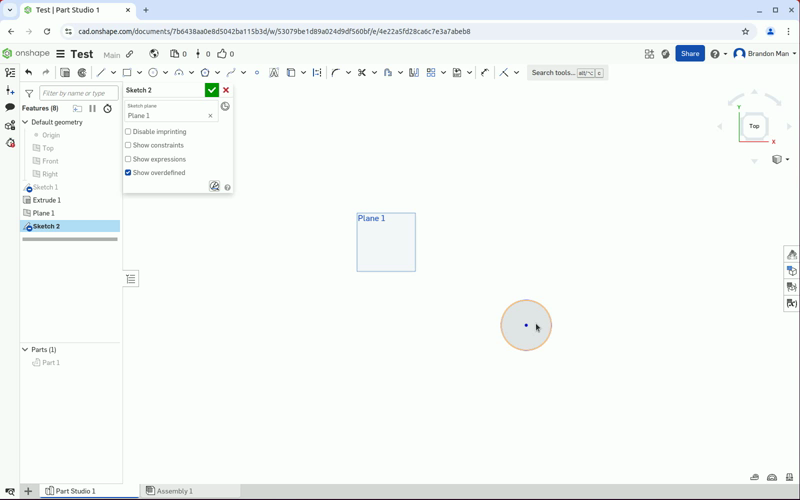
scroll(6)
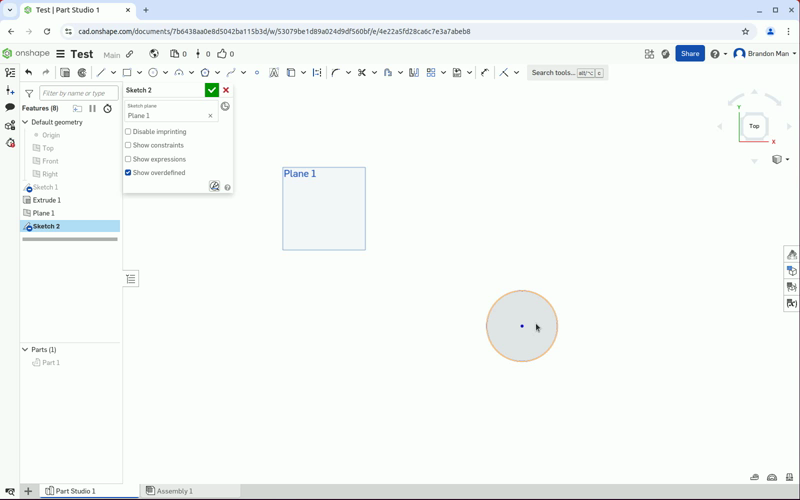
scroll(6)
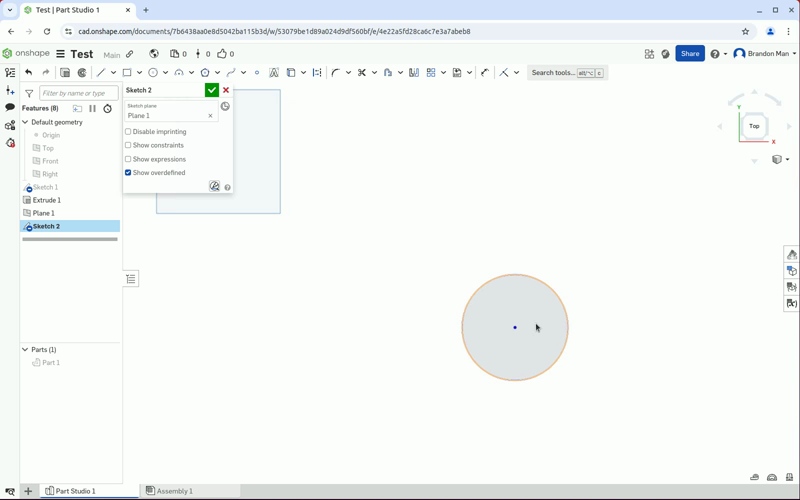
scroll(6)
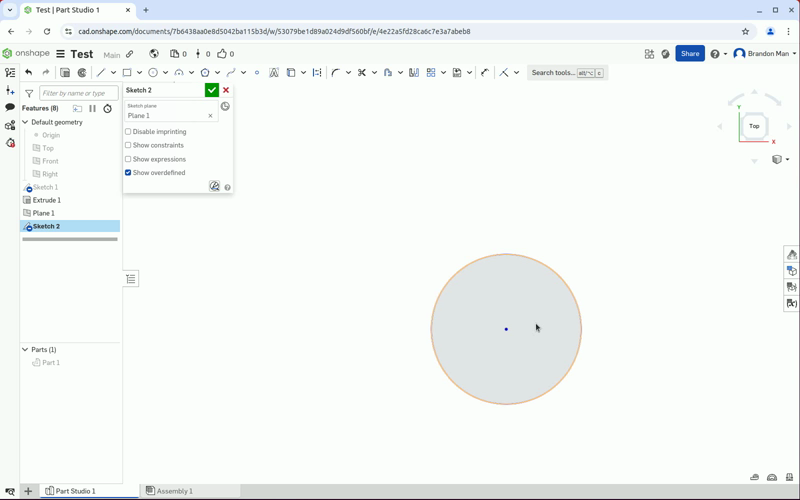
scroll(6)
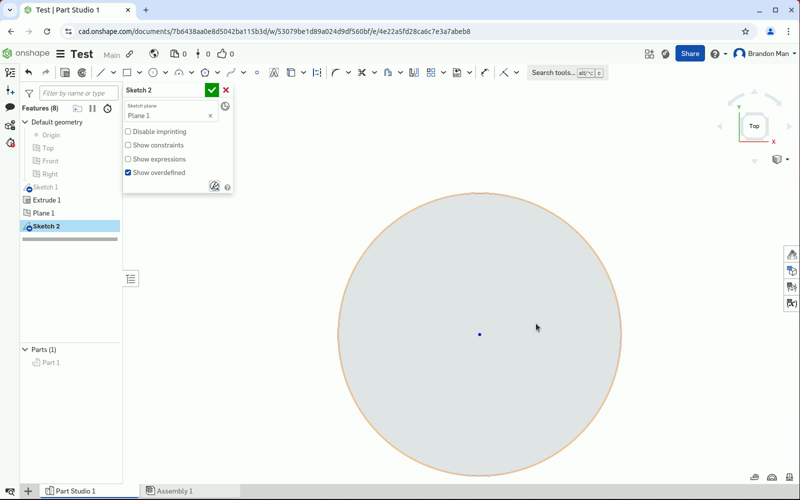
click(536, 323)
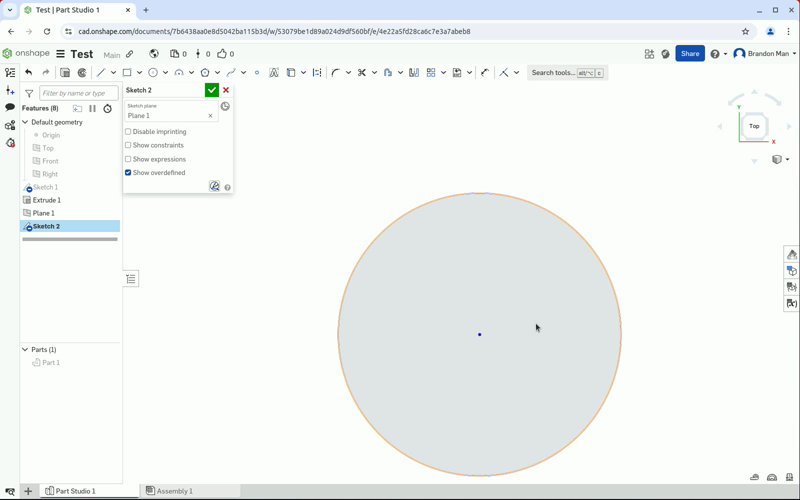
scroll(-6)
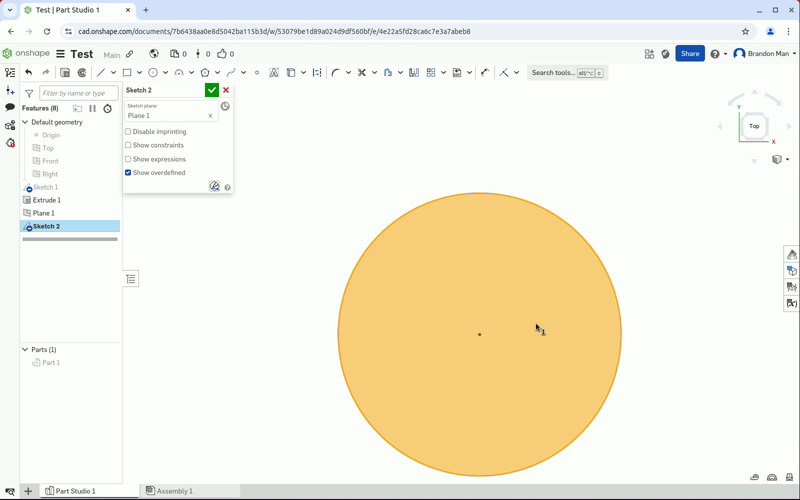
scroll(-6)
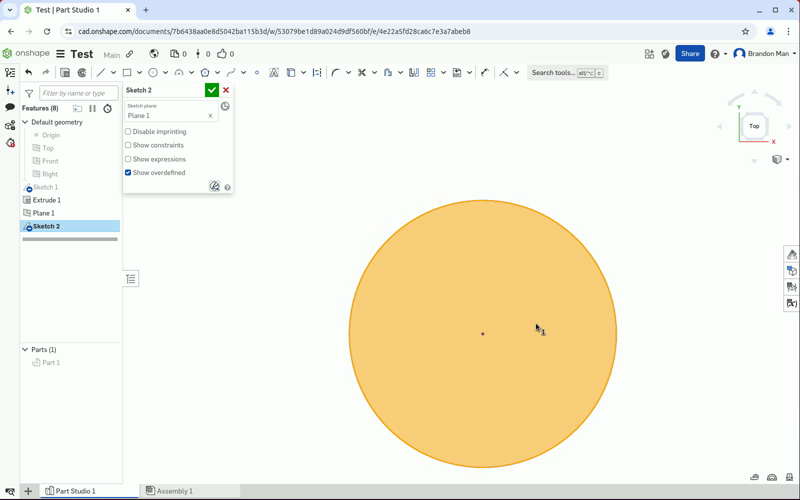
scroll(-6)
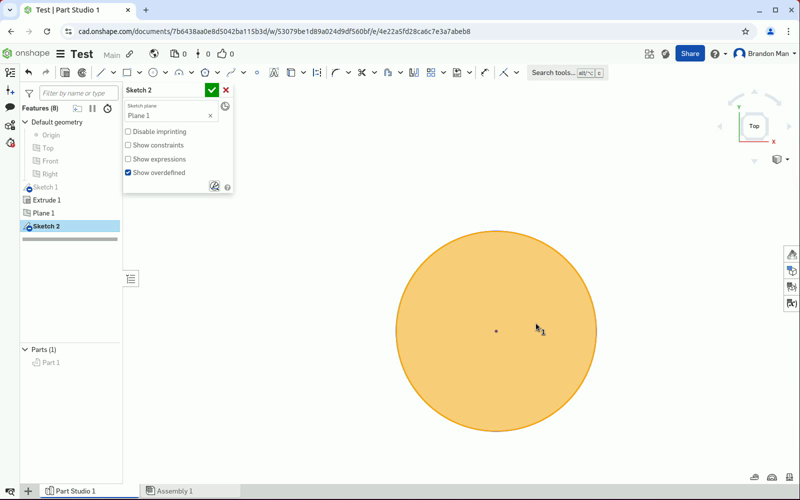
scroll(-6)
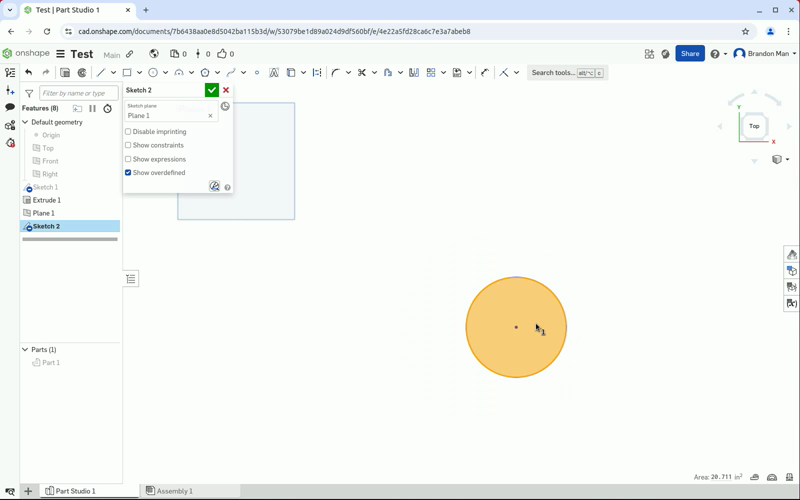
scroll(-6)
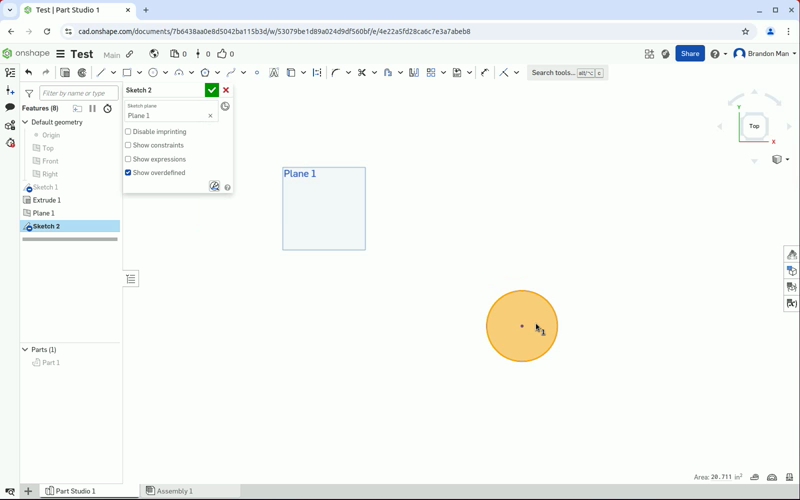
scroll(-6)
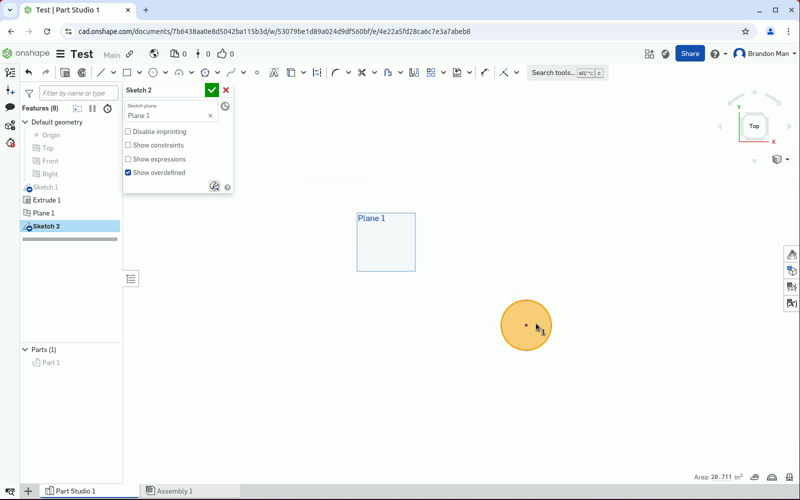
scroll(-6)
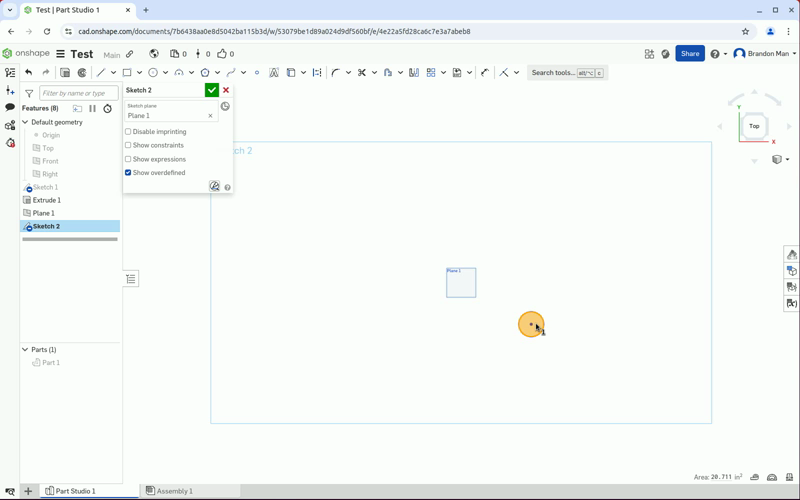
mouse_move(73, 352)
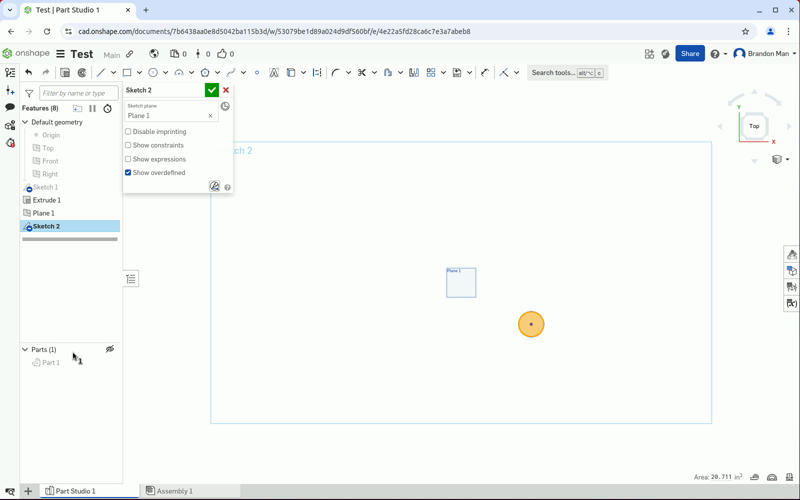
key(shift+y)
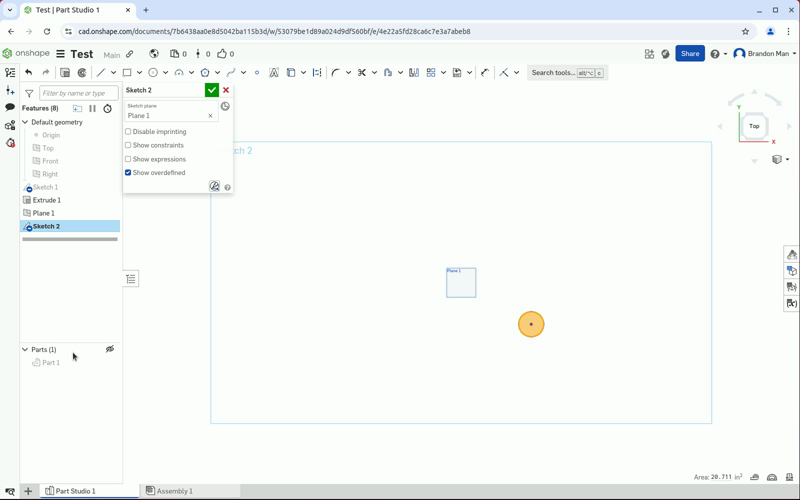
key(shift+e)
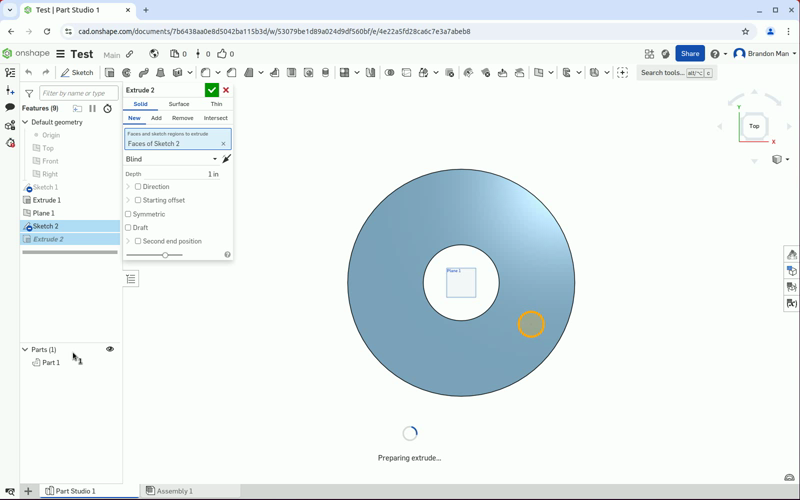
mouse_move(143, 106)
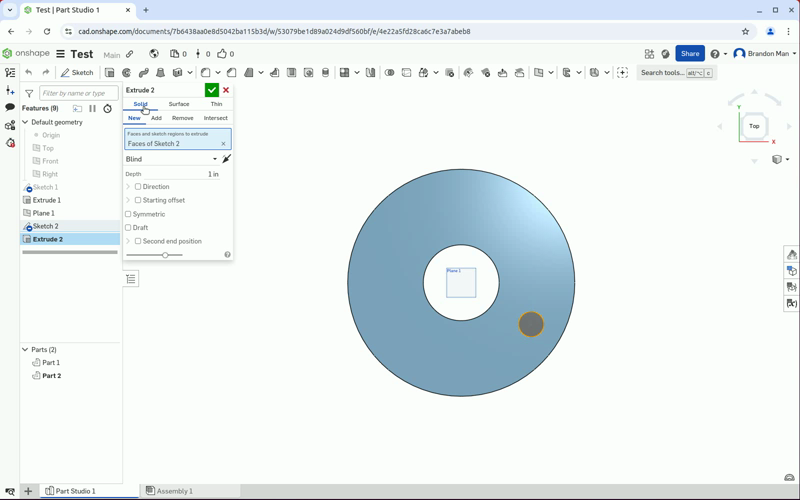
click(143, 106)
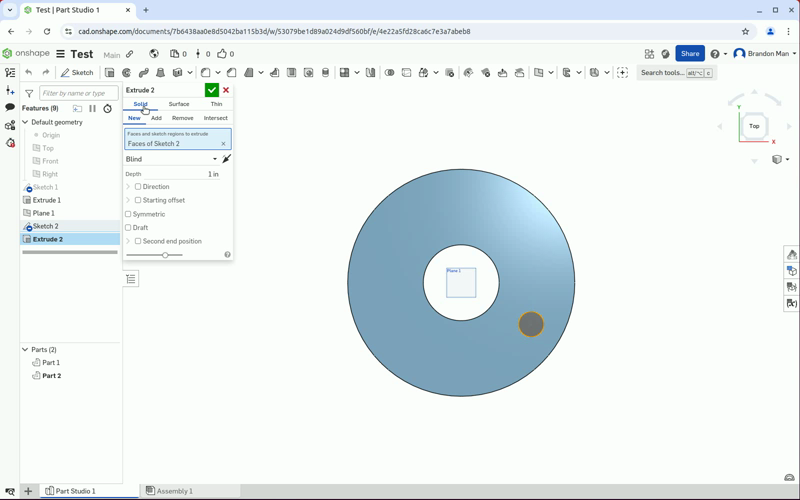
mouse_move(186, 120)
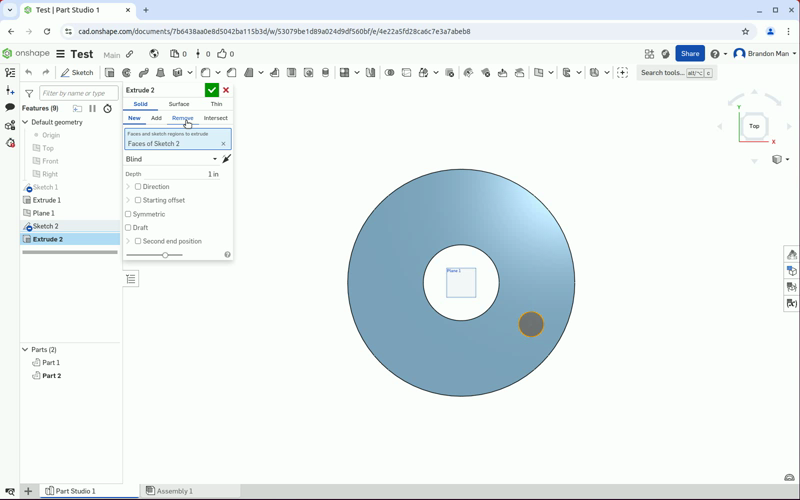
click(186, 120)
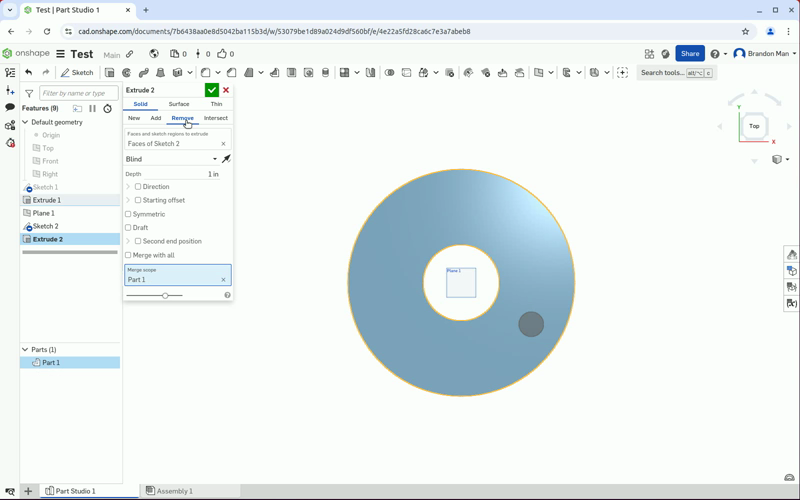
key(tab, 4)
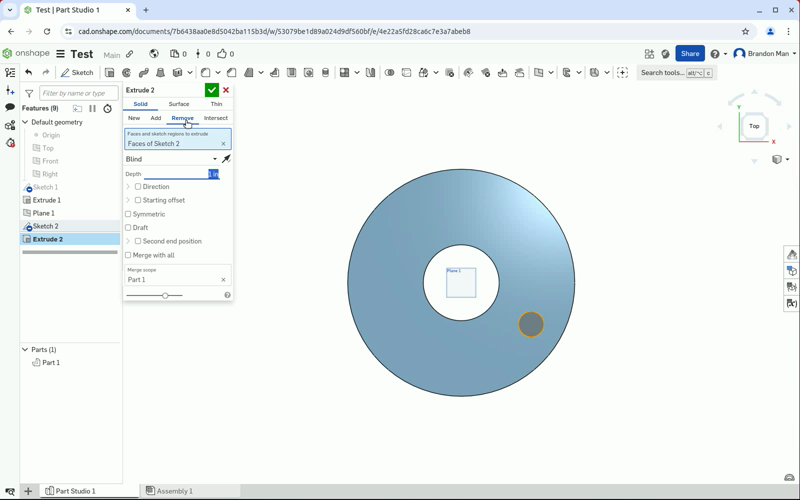
text(22.627)
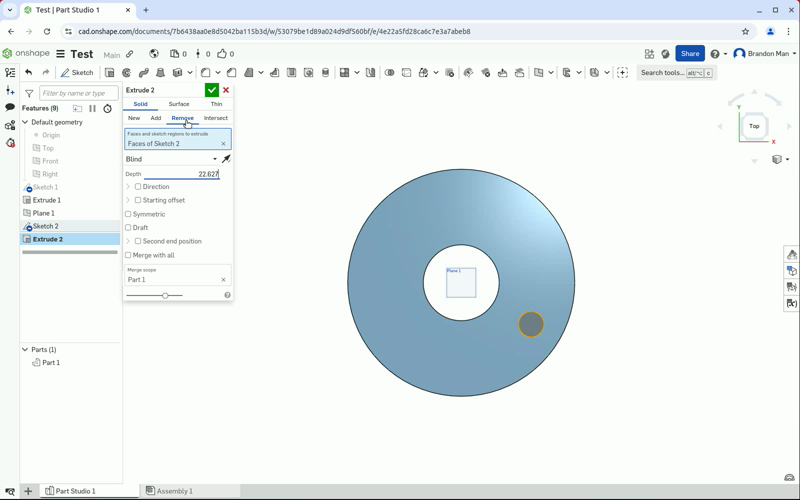
key(tab, 6)
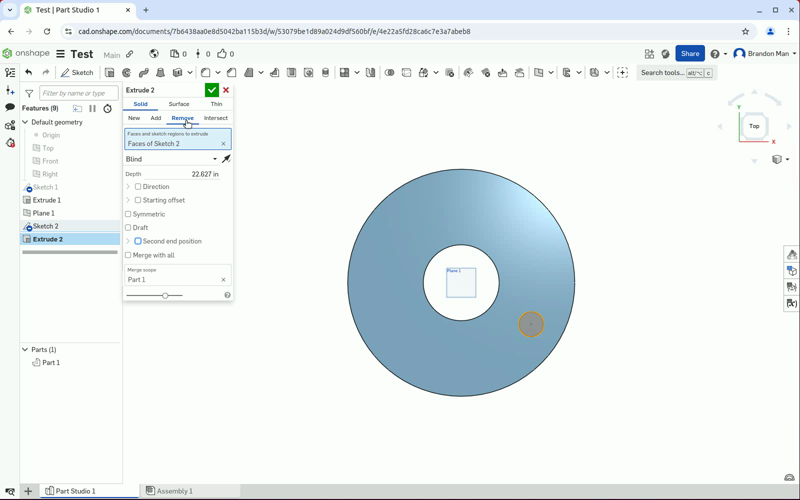
key(space)
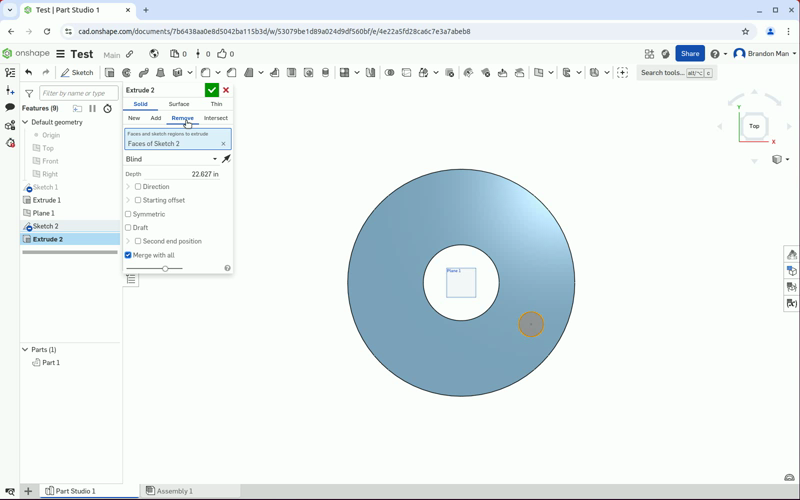
key(enter)
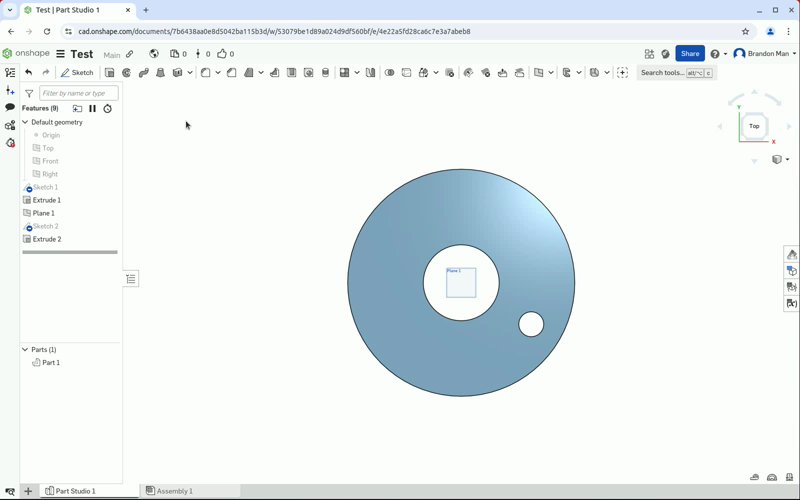
key(shift+h)
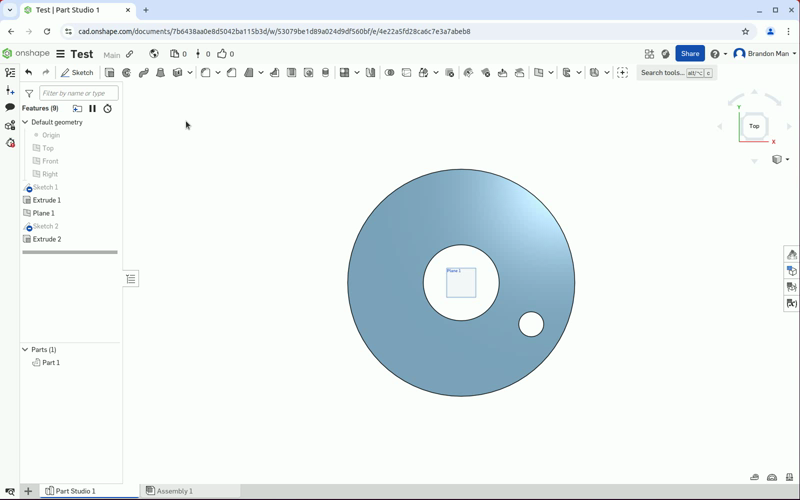
key(shift+h)
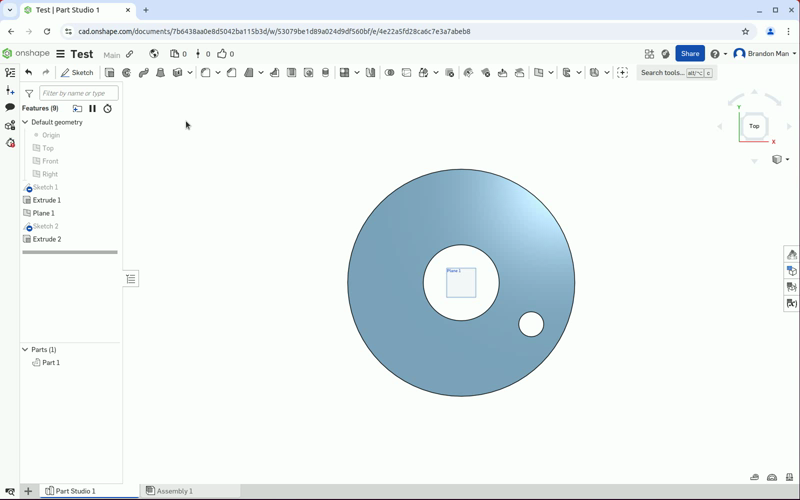
mouse_move(73, 189)
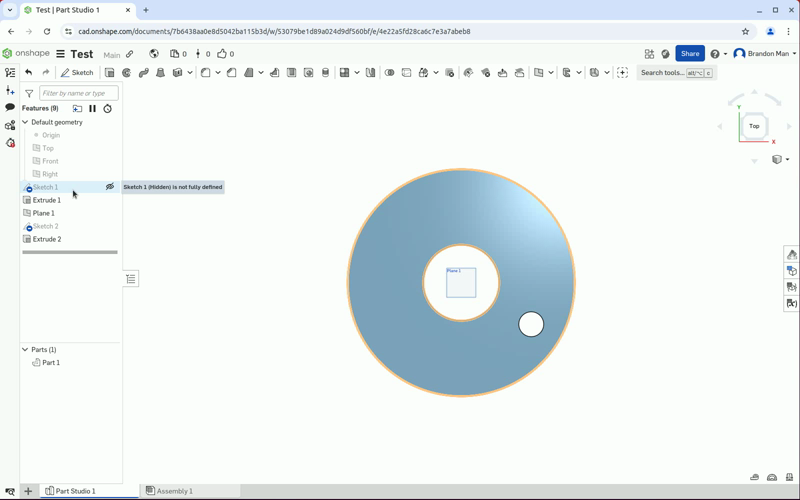
click(73, 189)
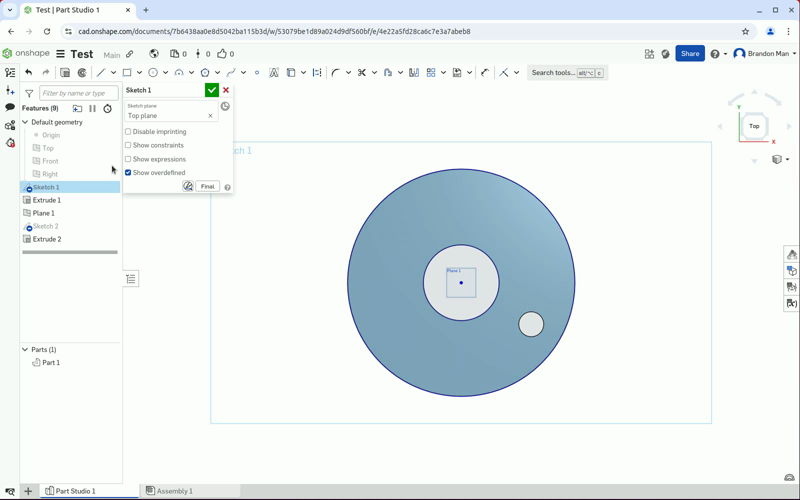
mouse_move(229, 92)
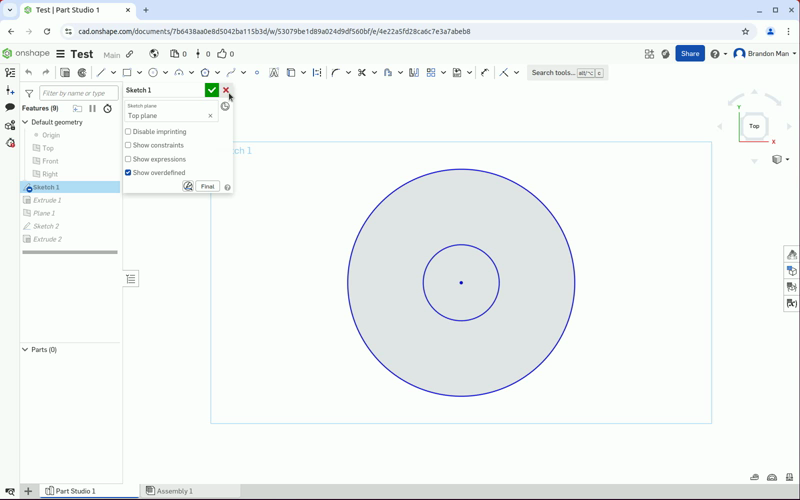
click(229, 92)
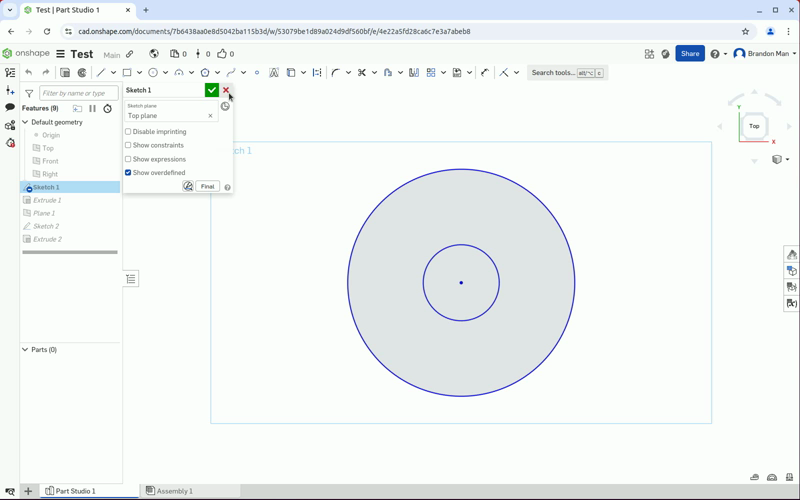
key(shift+s)
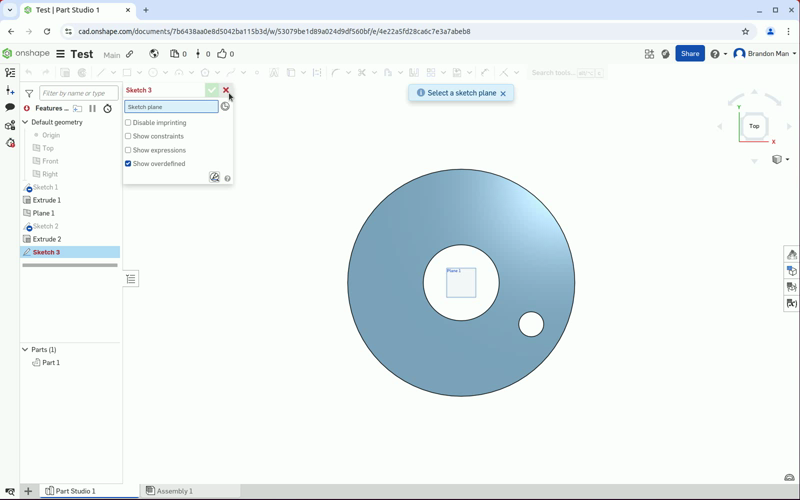
mouse_move(73, 215)
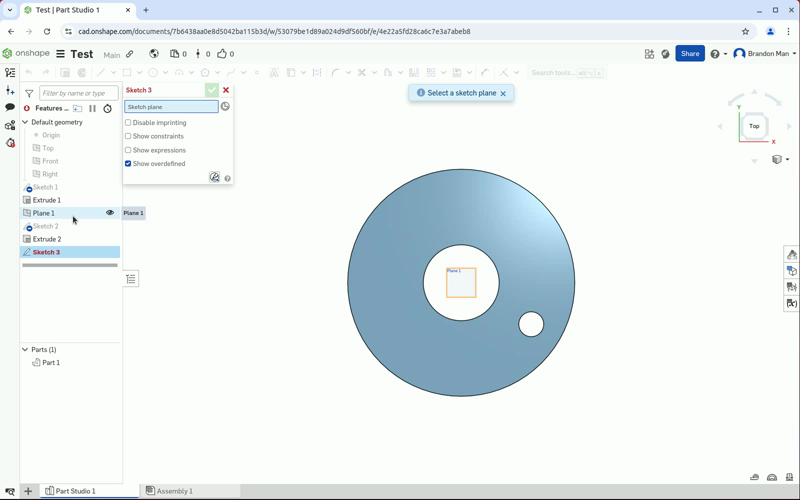
click(73, 215)
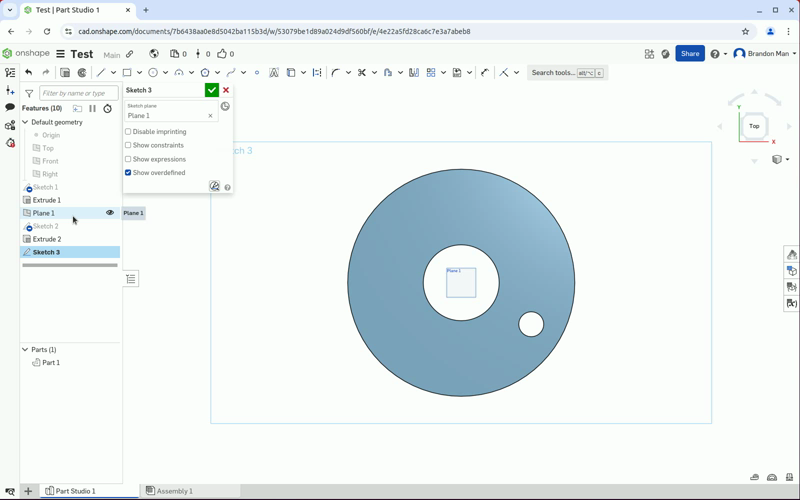
mouse_move(73, 352)
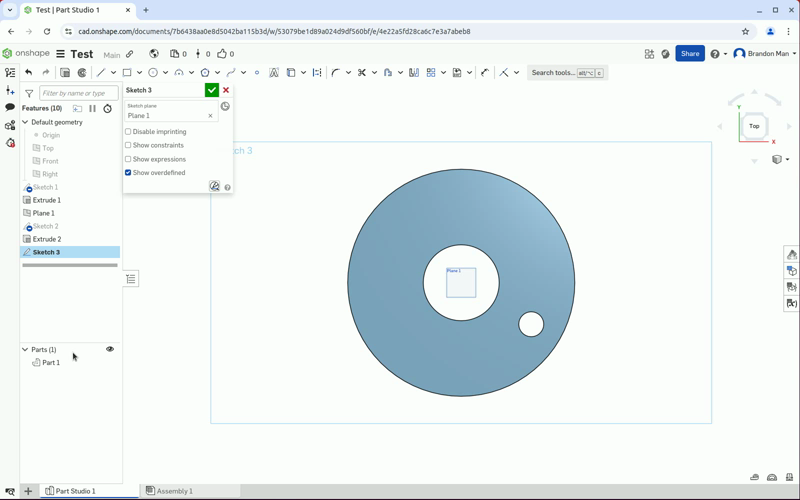
key(y)
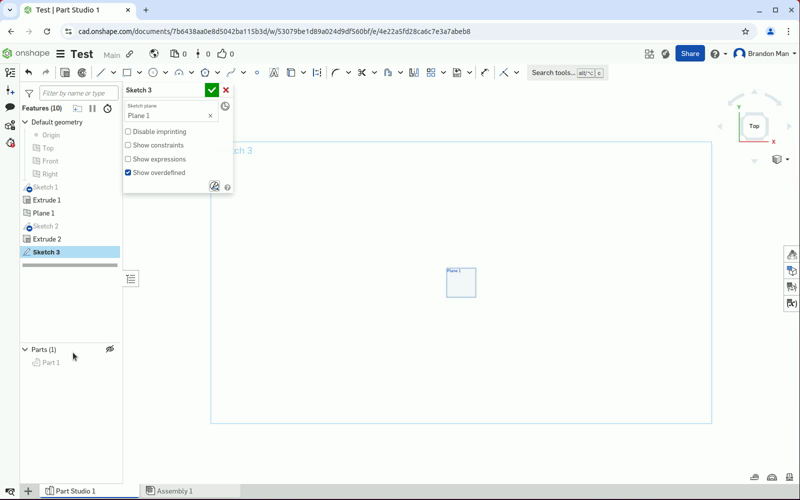
key(c)
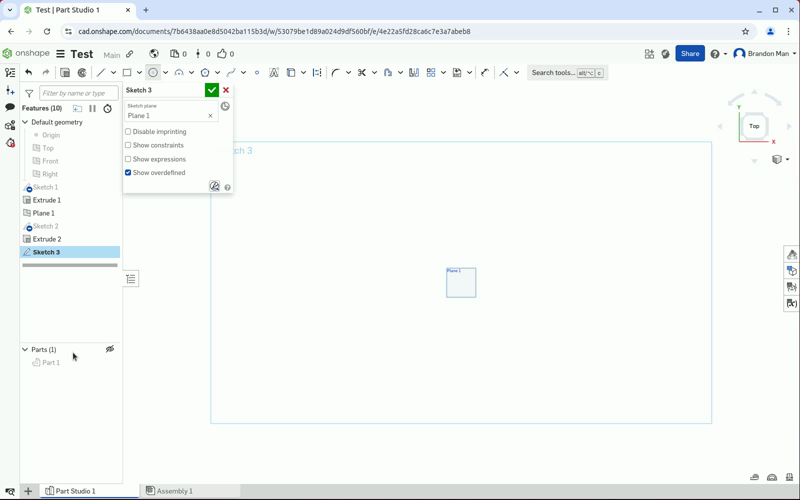
key_down(shift)
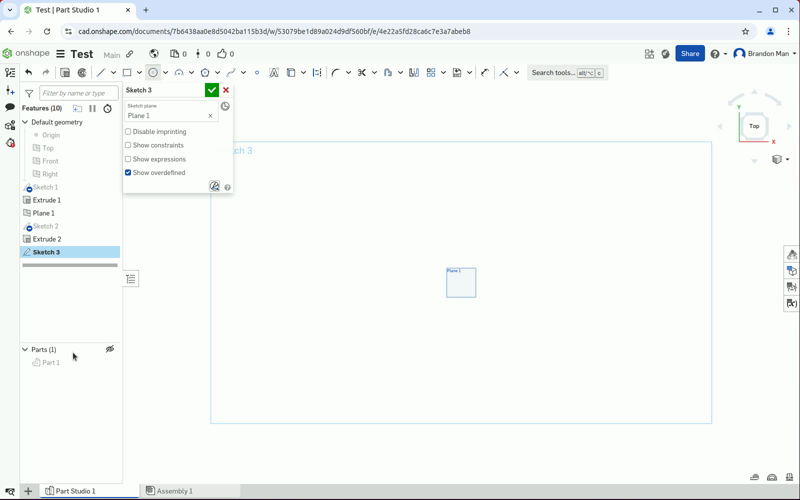
mouse_move(390, 324)
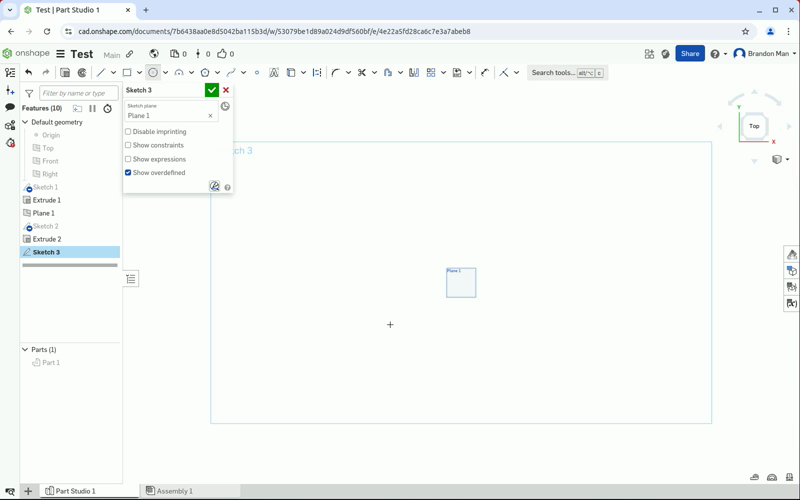
click(390, 324)
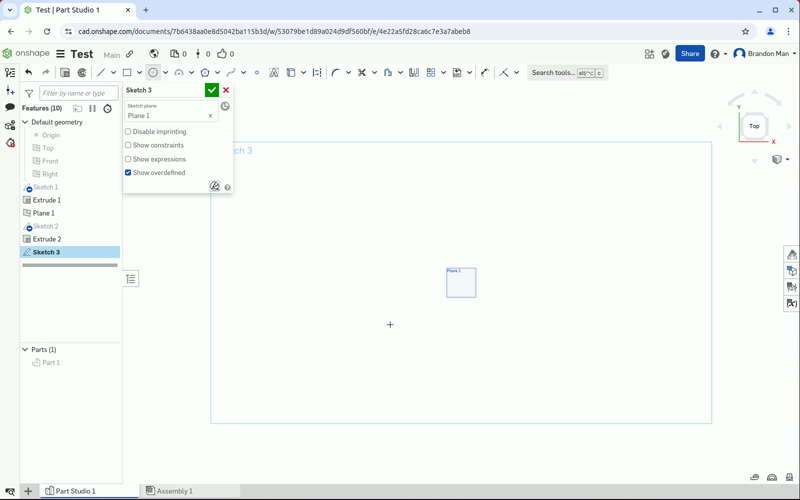
key_up(shift)
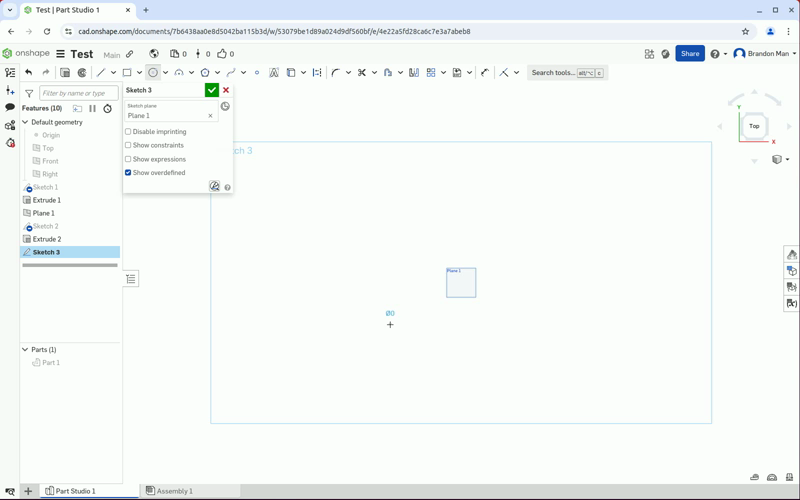
mouse_move(402, 324)
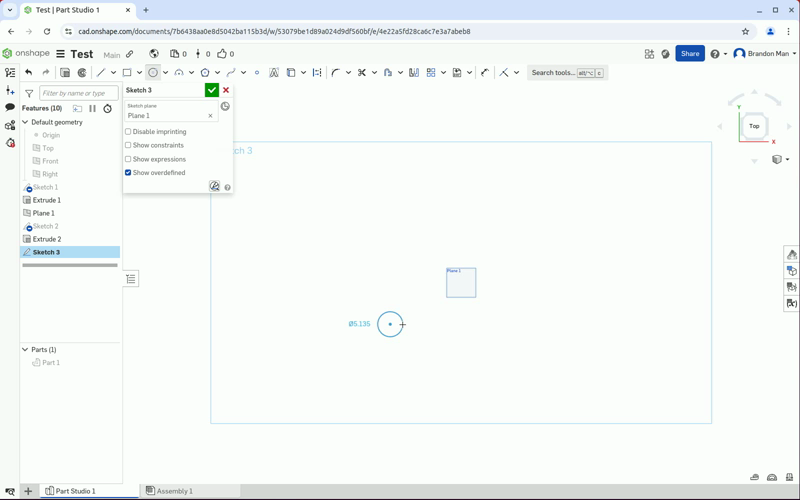
click(402, 324)
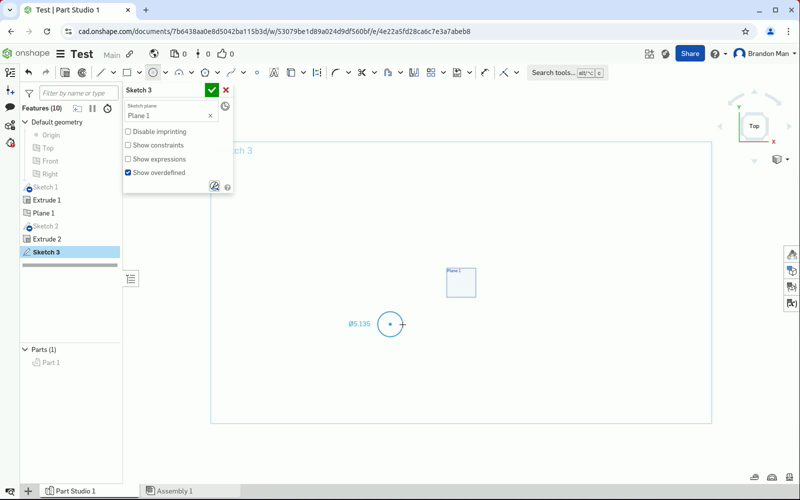
key(esc)
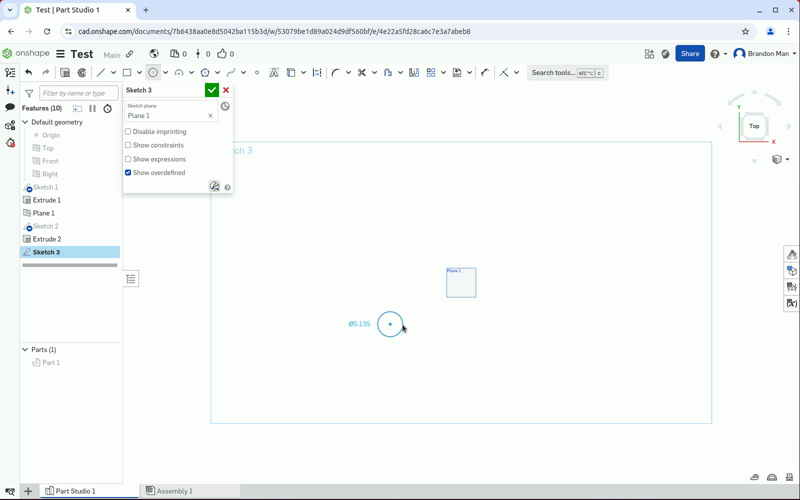
mouse_move(388, 326)
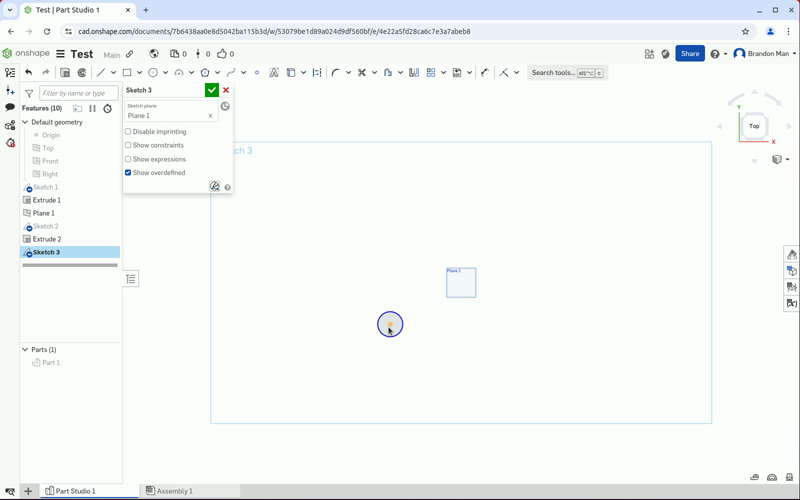
scroll(6)
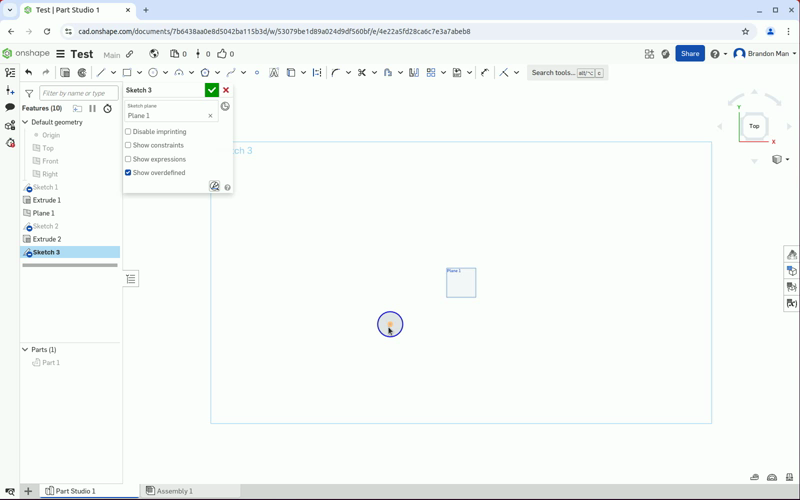
scroll(6)
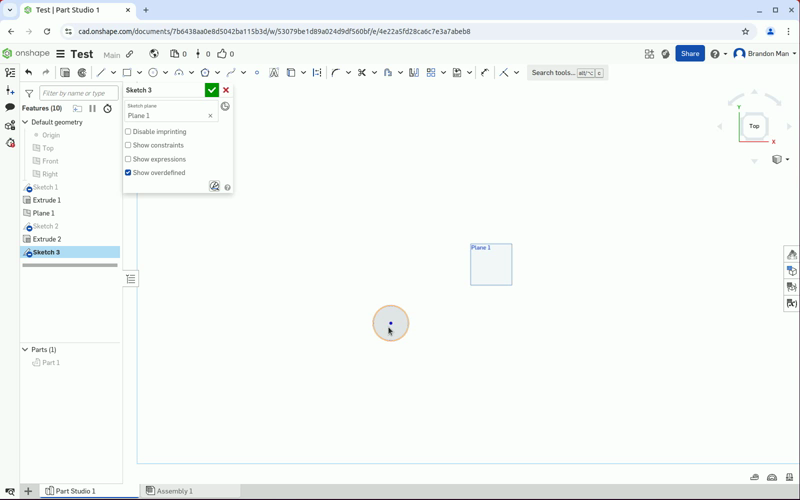
scroll(6)
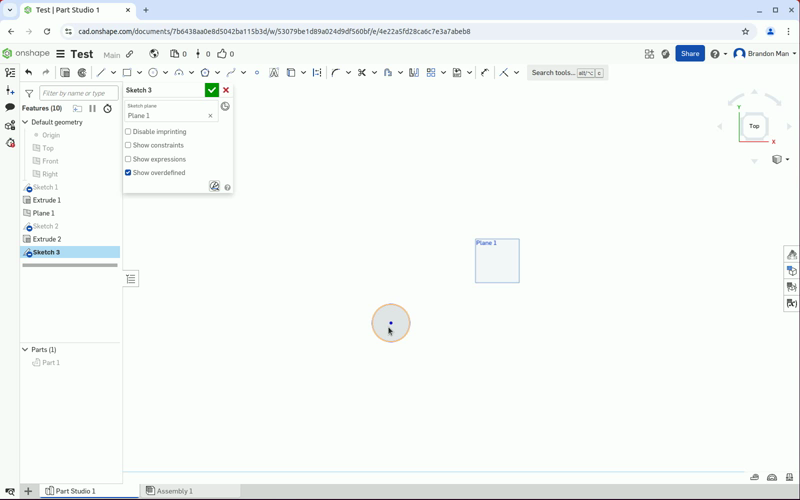
scroll(6)
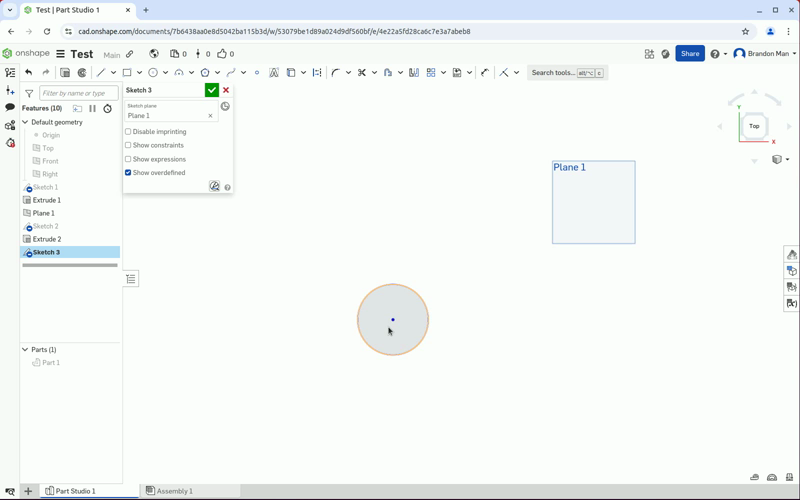
scroll(6)
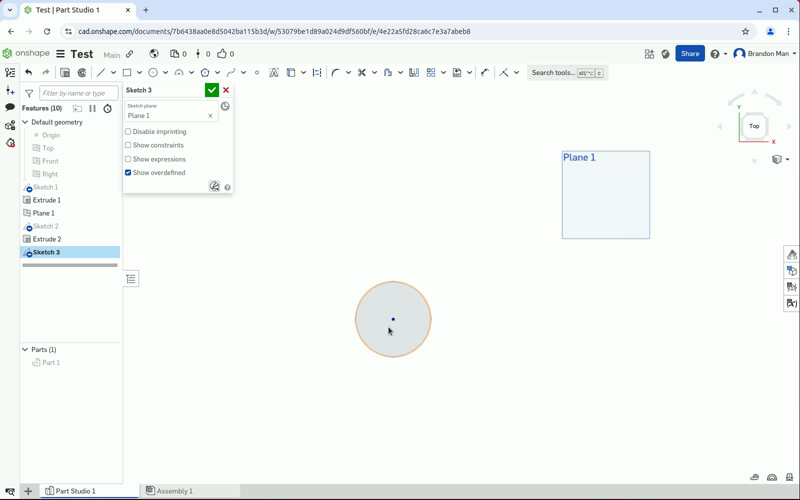
scroll(6)
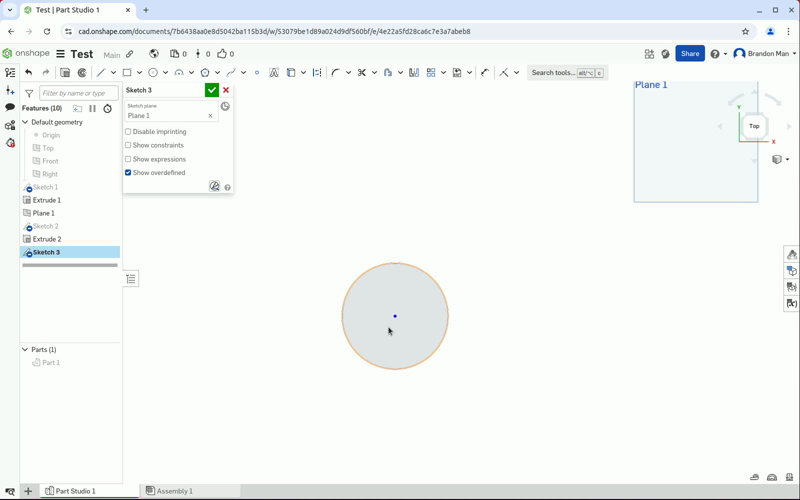
scroll(6)
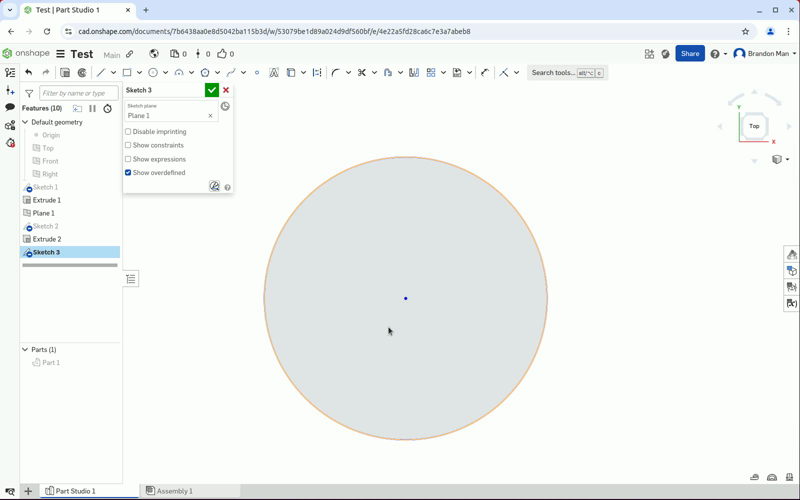
click(388, 326)
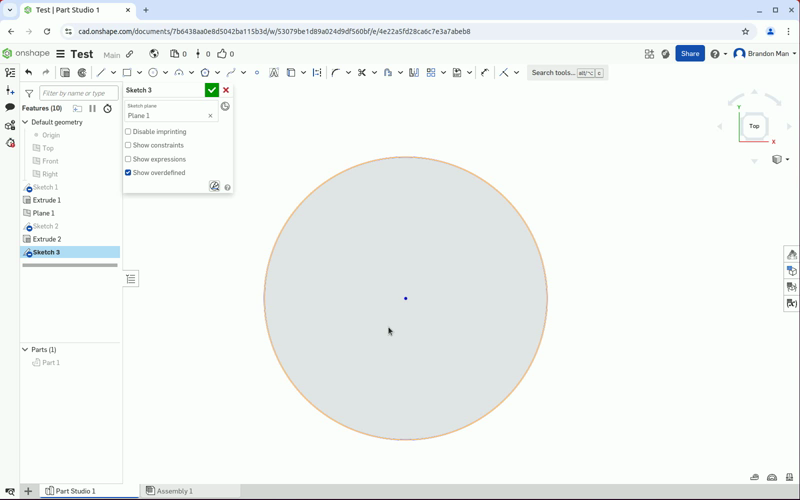
scroll(-6)
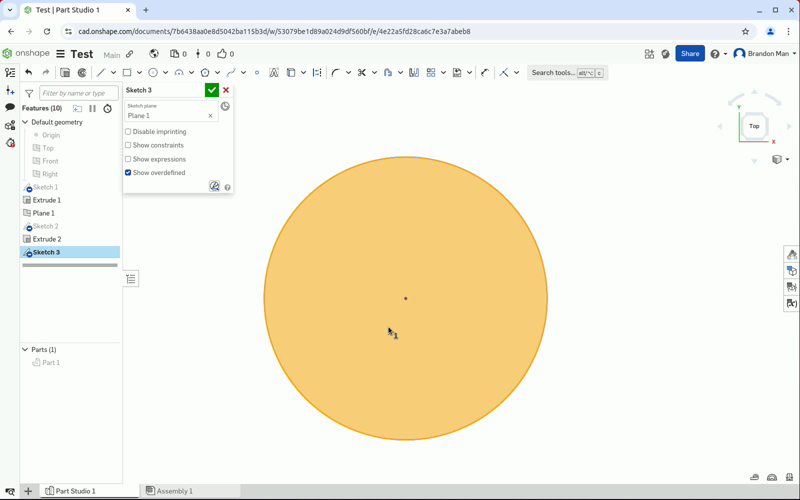
scroll(-6)
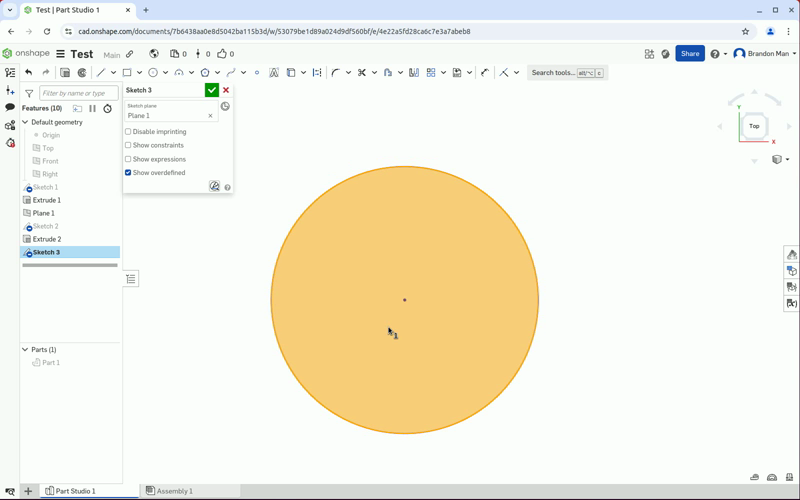
scroll(-6)
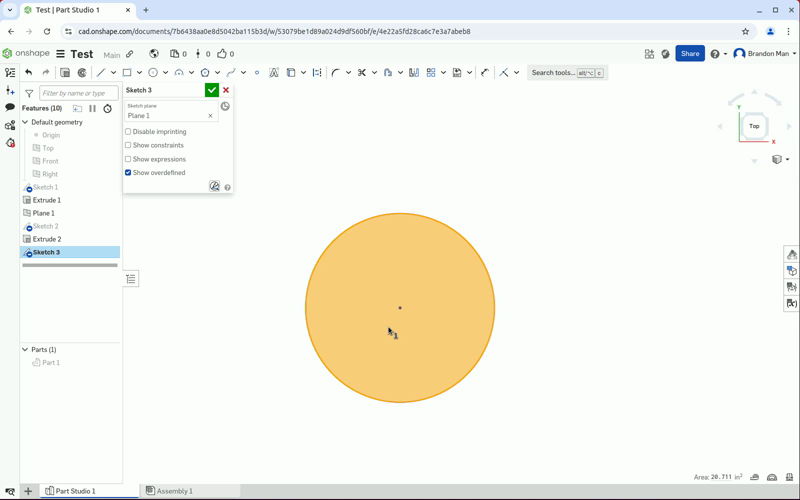
scroll(-6)
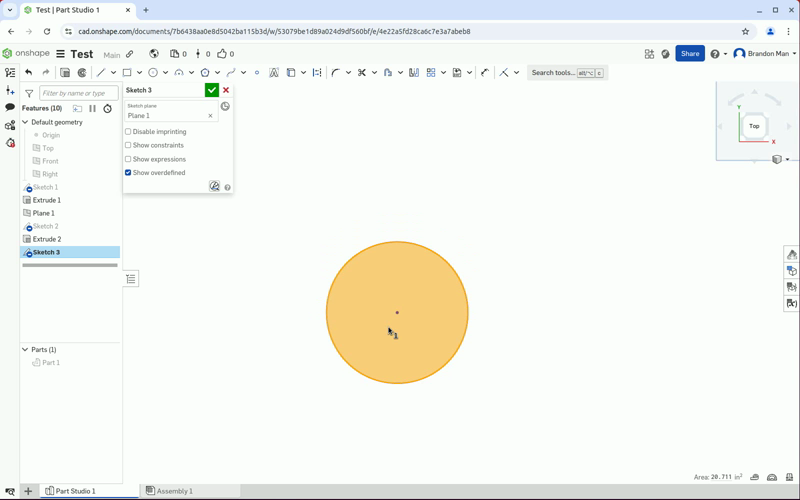
scroll(-6)
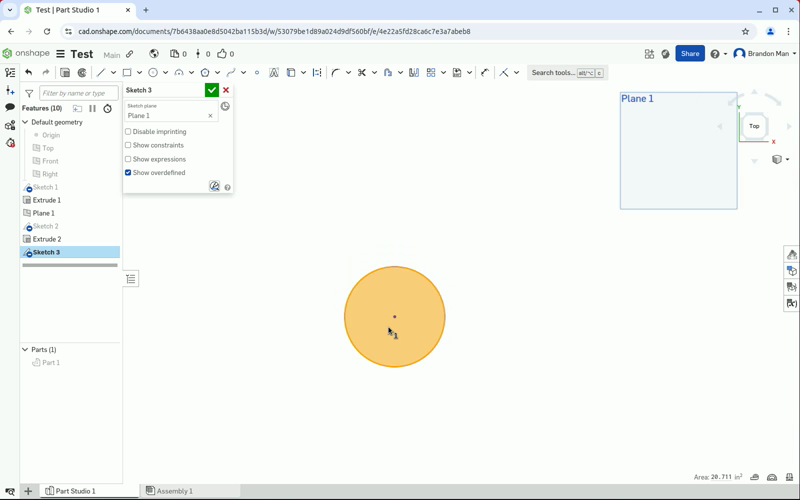
scroll(-6)
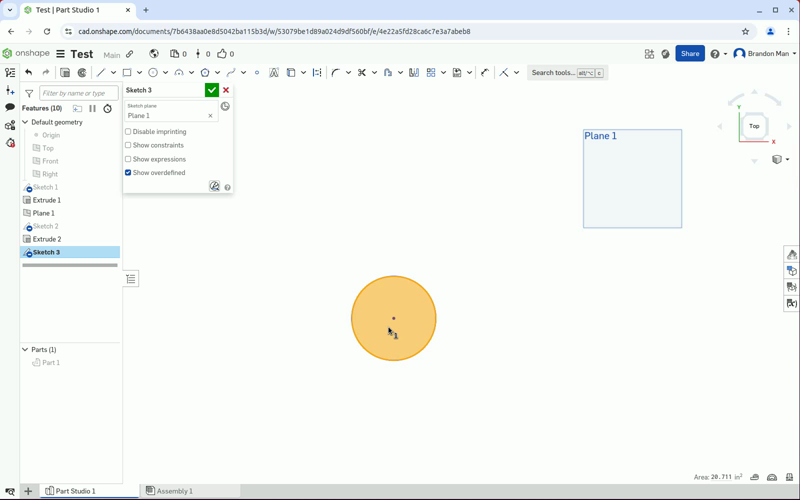
scroll(-6)
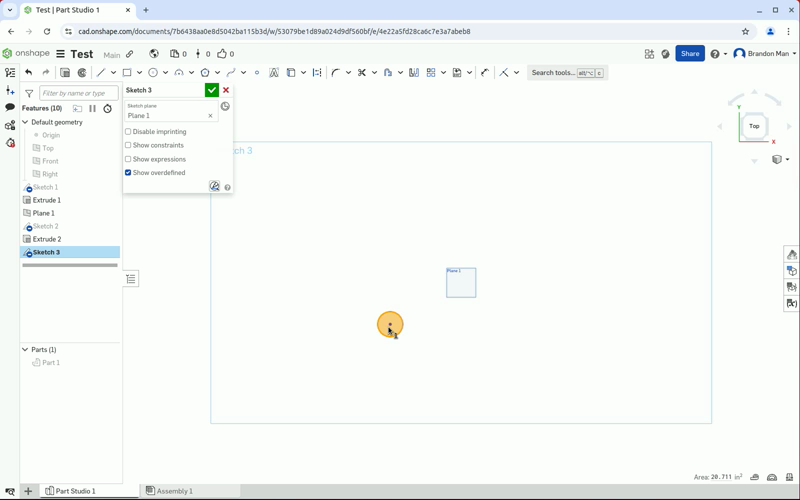
mouse_move(73, 352)
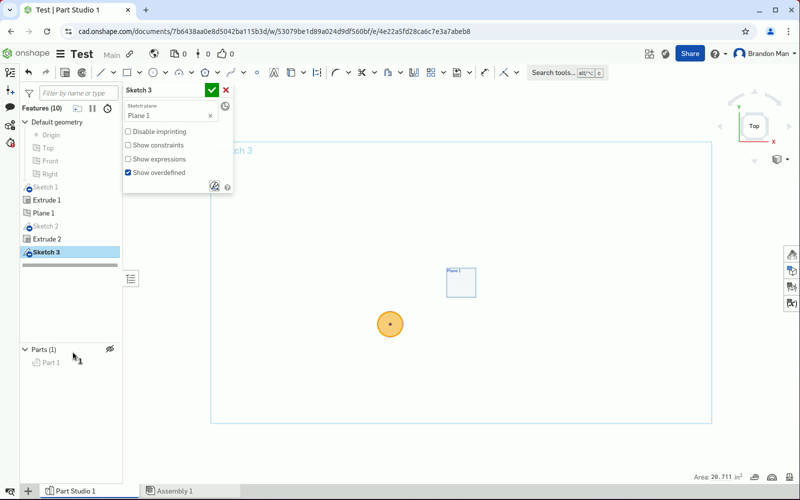
key(shift+y)
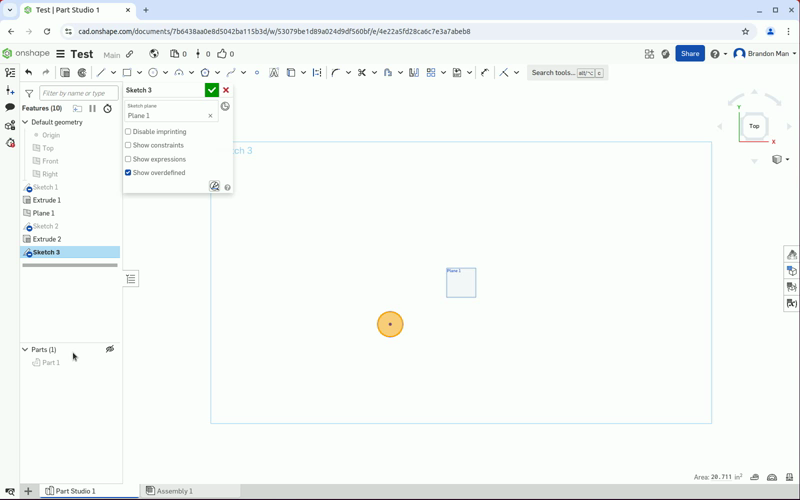
key(shift+e)
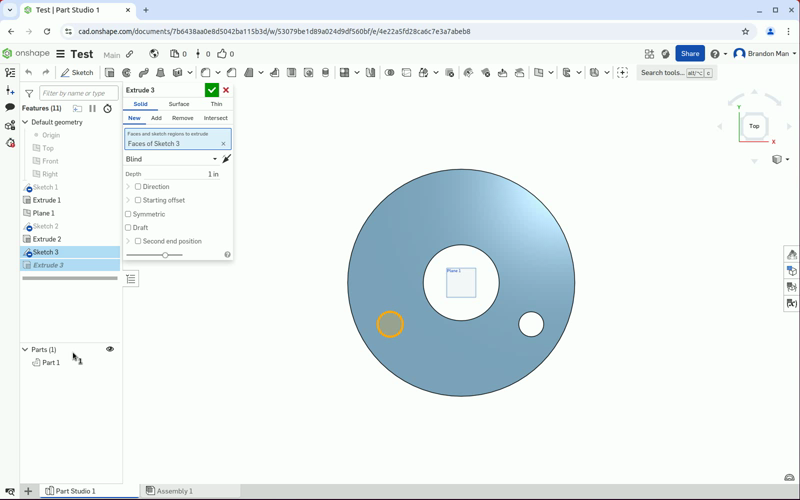
mouse_move(143, 106)
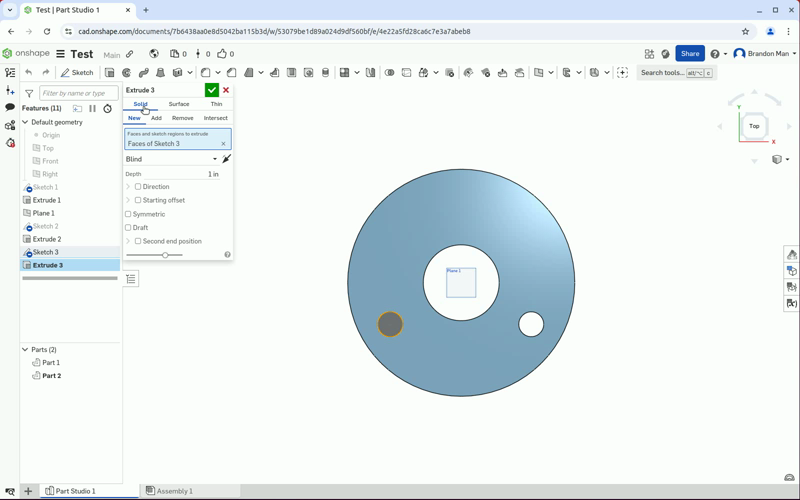
click(143, 106)
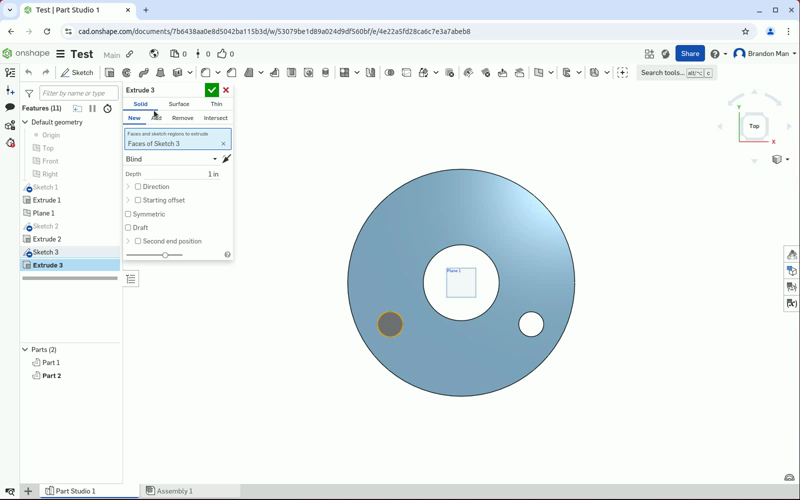
mouse_move(186, 120)
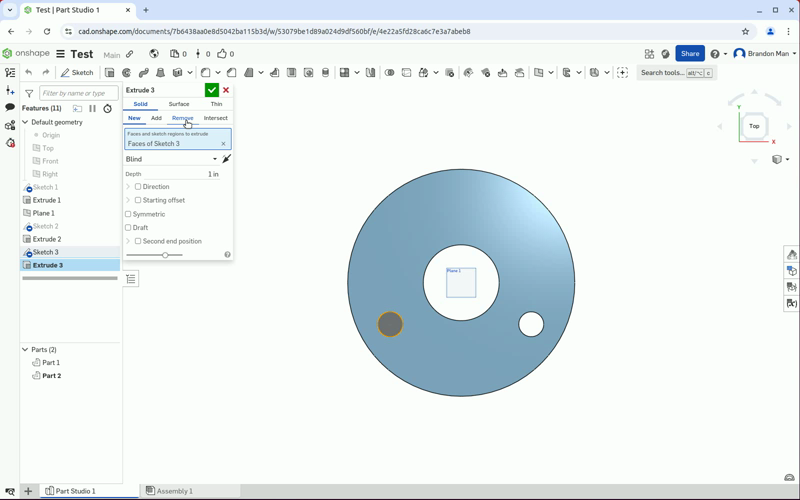
click(186, 120)
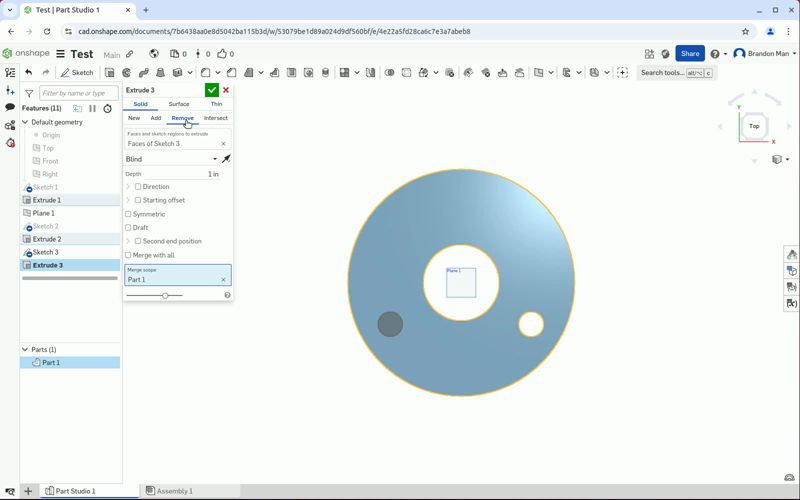
key(tab, 4)
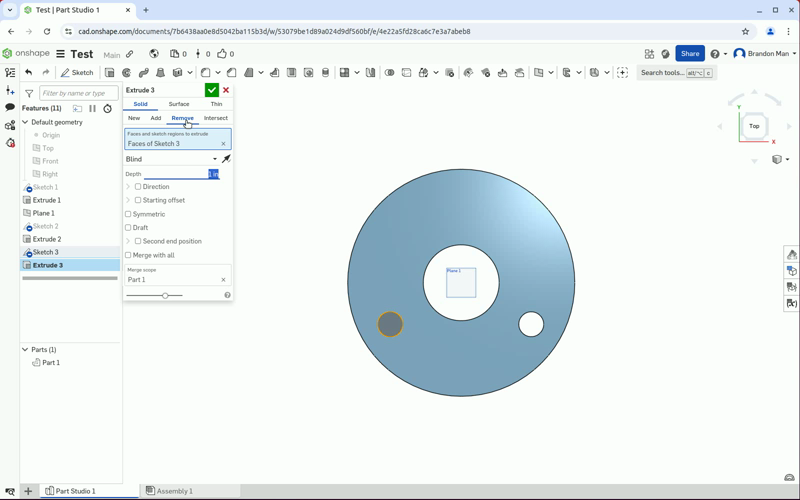
text(22.627)
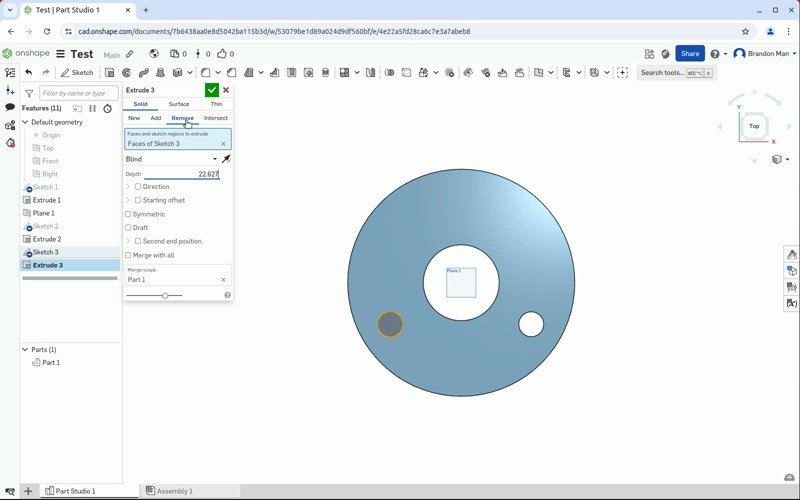
key(tab, 6)
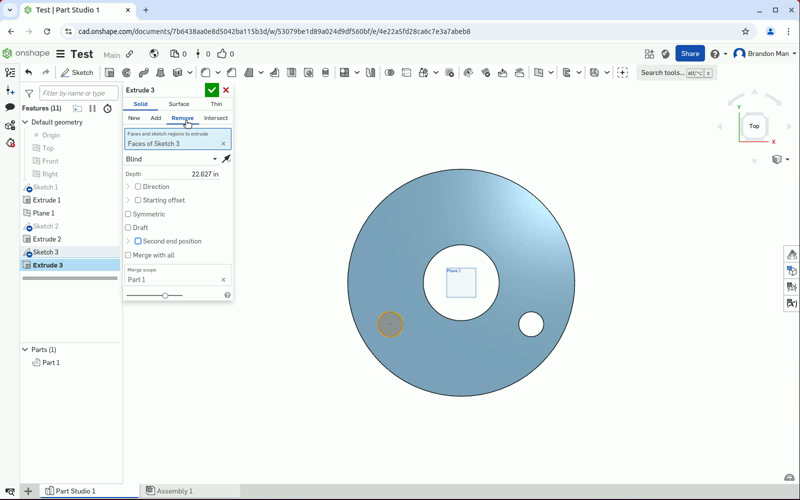
key(space)
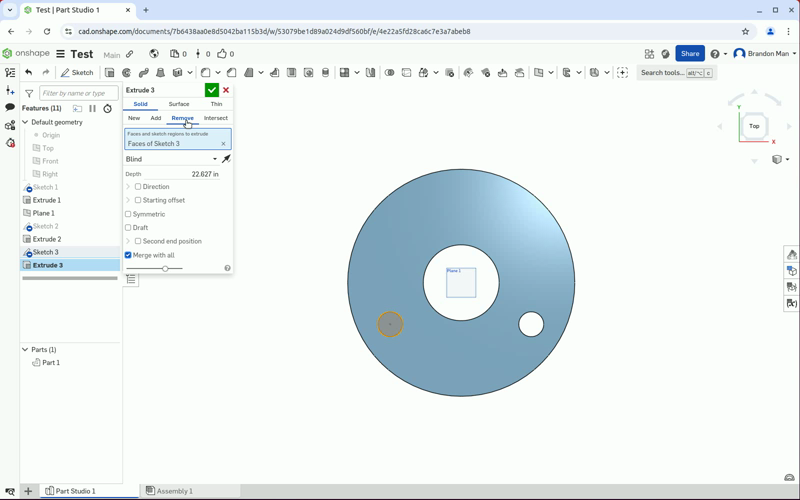
key(enter)
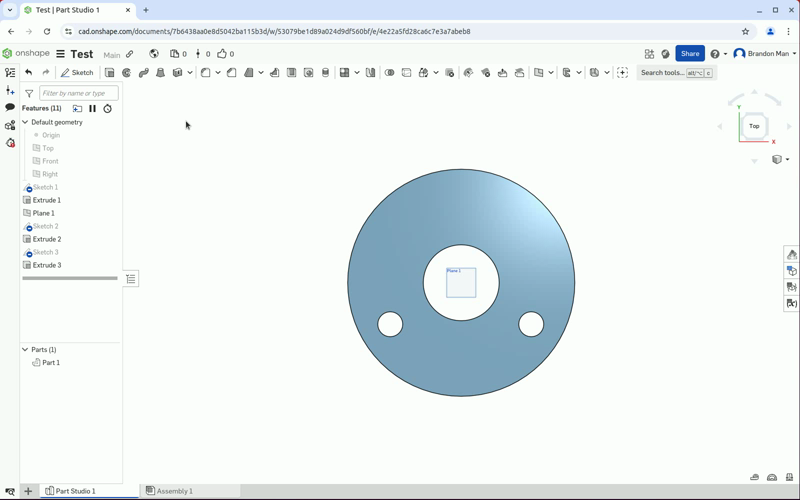
key(shift+h)
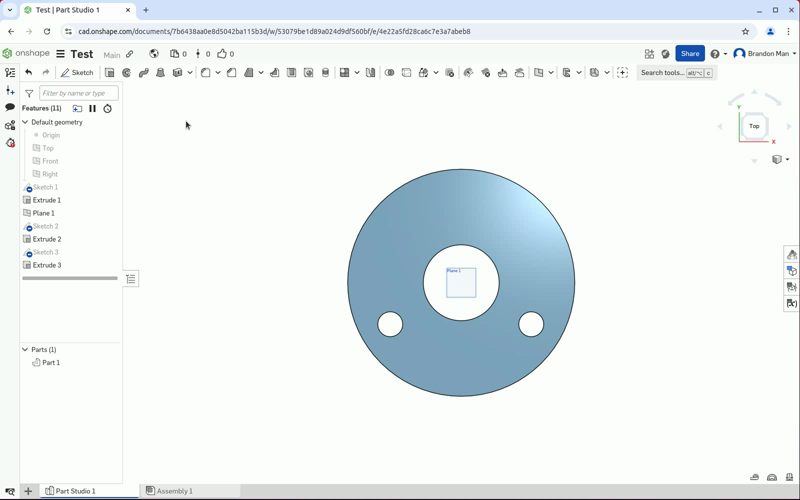
key(shift+h)
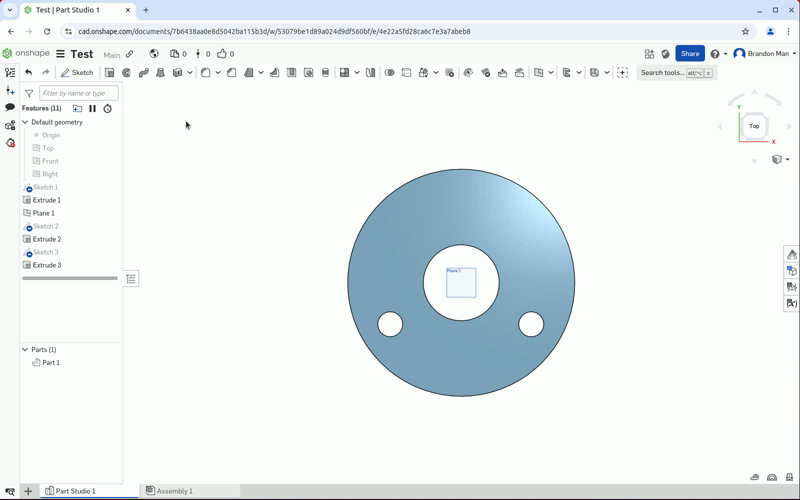
mouse_move(73, 189)
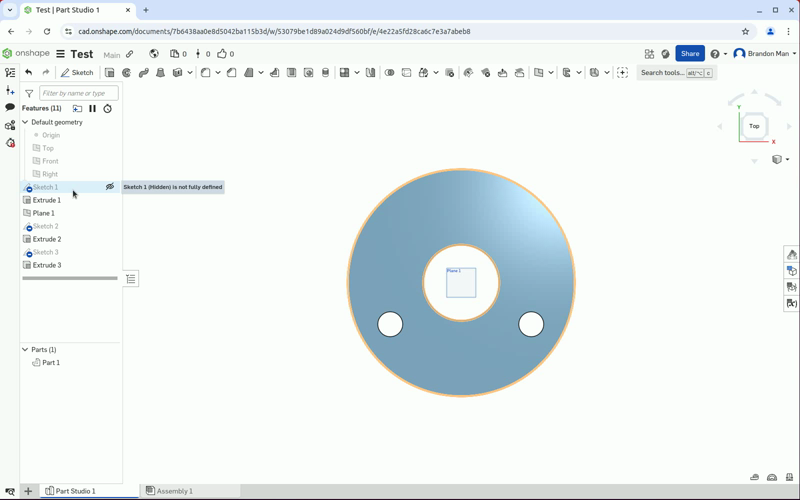
click(73, 189)
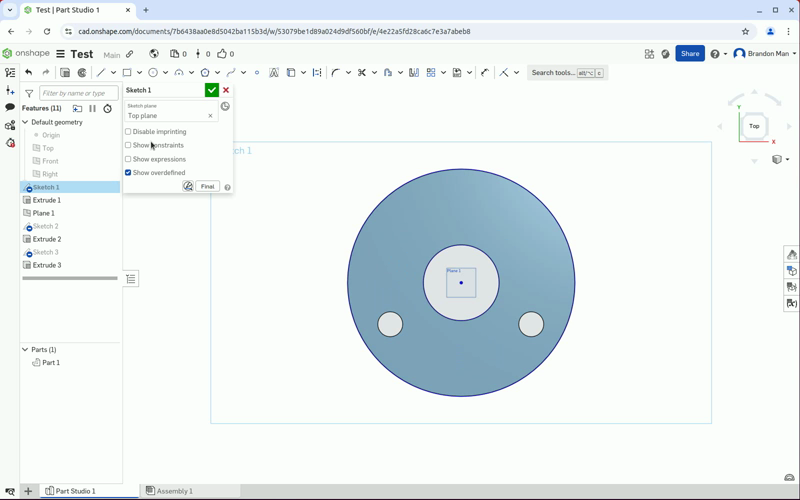
mouse_move(229, 92)
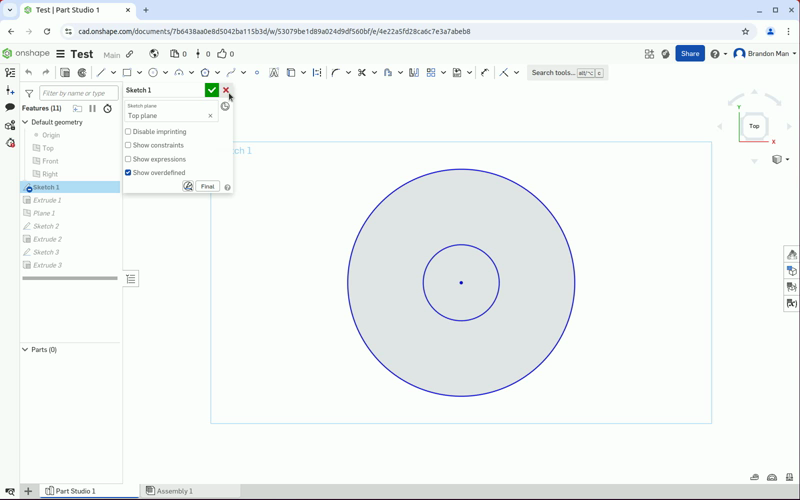
click(229, 92)
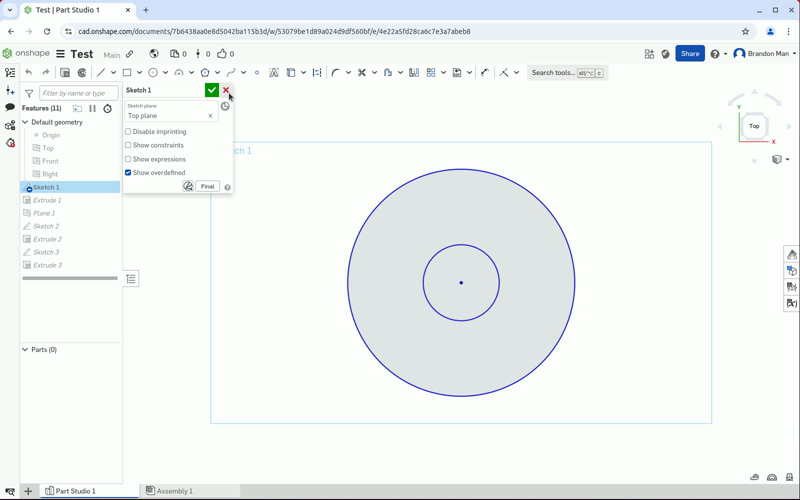
key(shift+s)
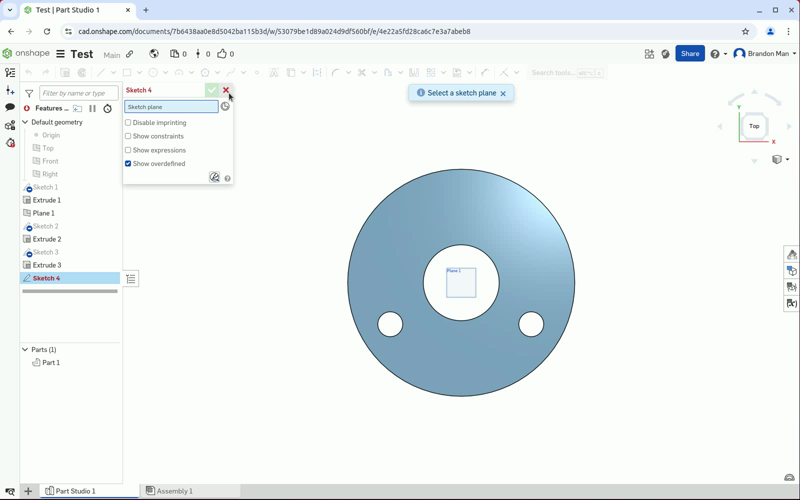
mouse_move(73, 215)
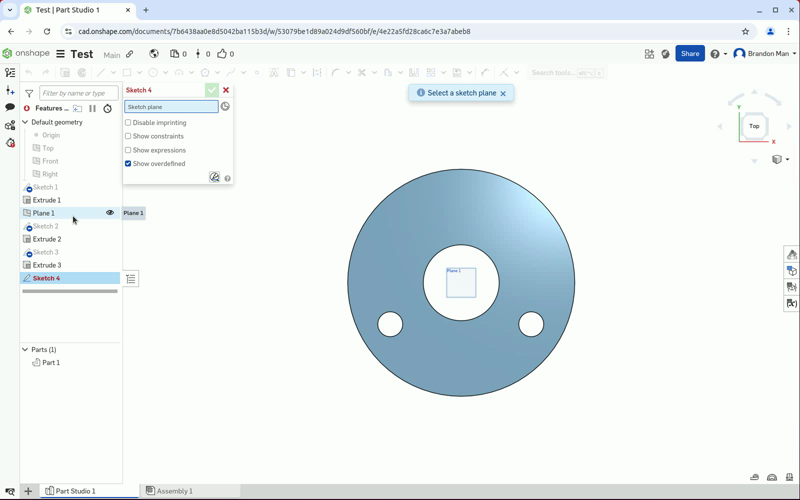
click(73, 215)
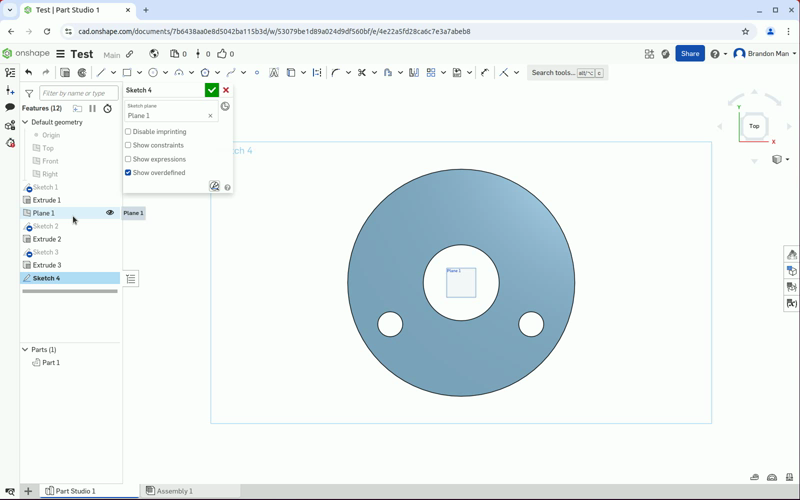
mouse_move(73, 352)
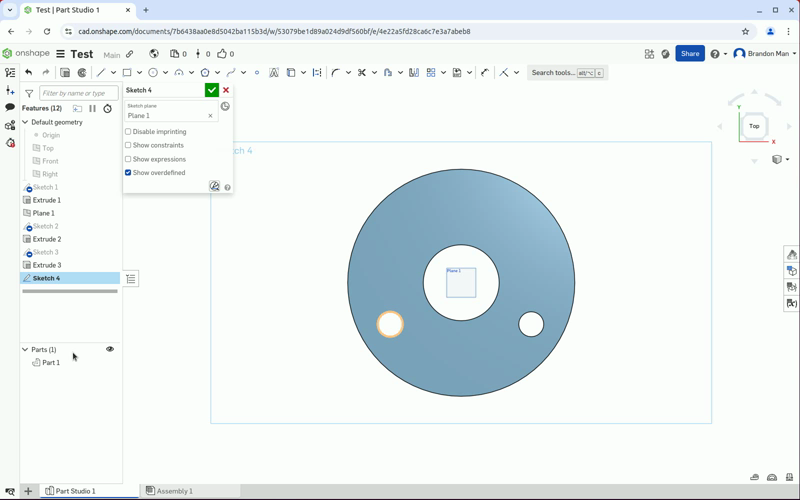
key(y)
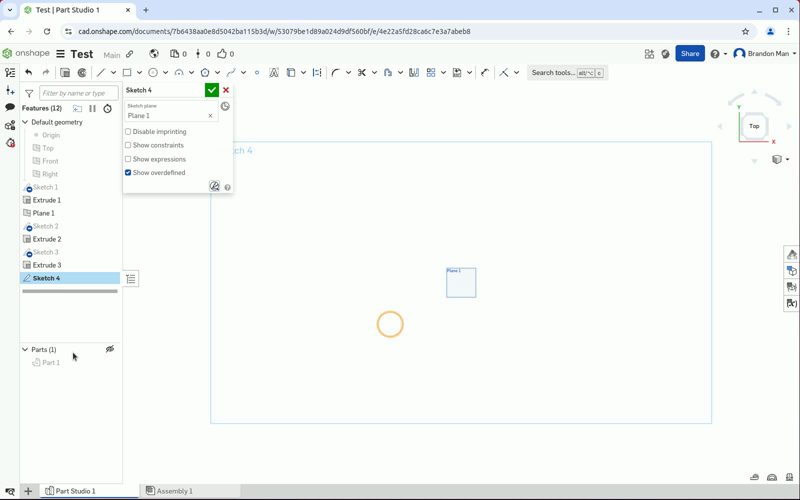
key(c)
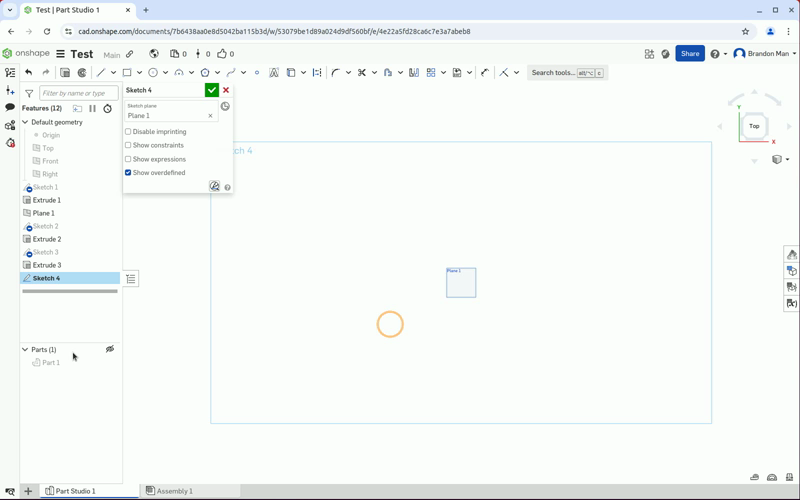
key_down(shift)
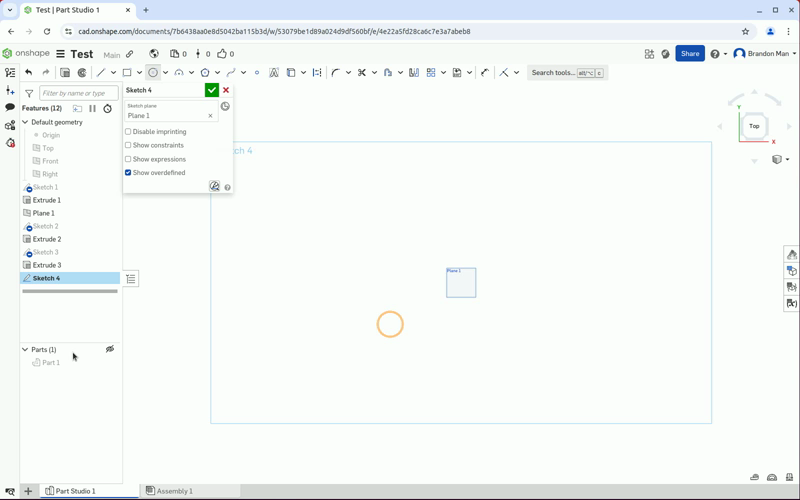
mouse_move(460, 201)
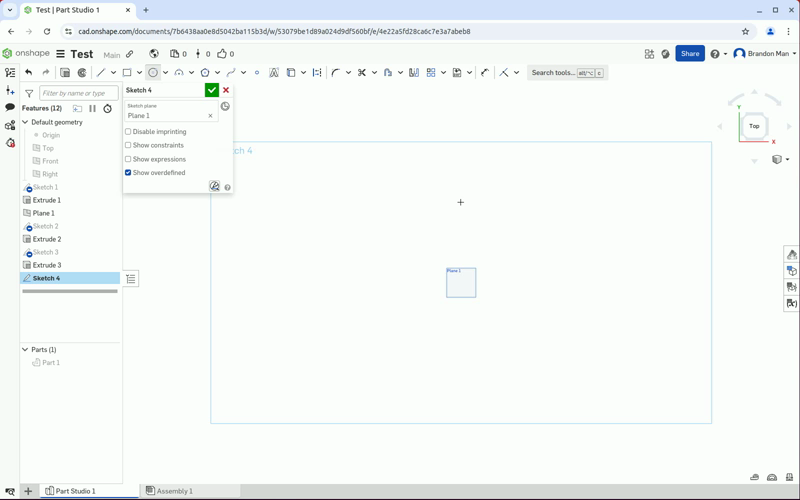
click(460, 201)
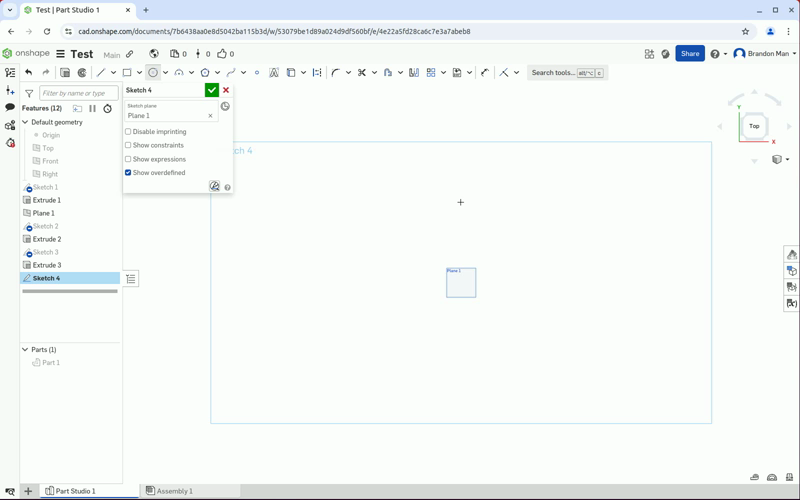
key_up(shift)
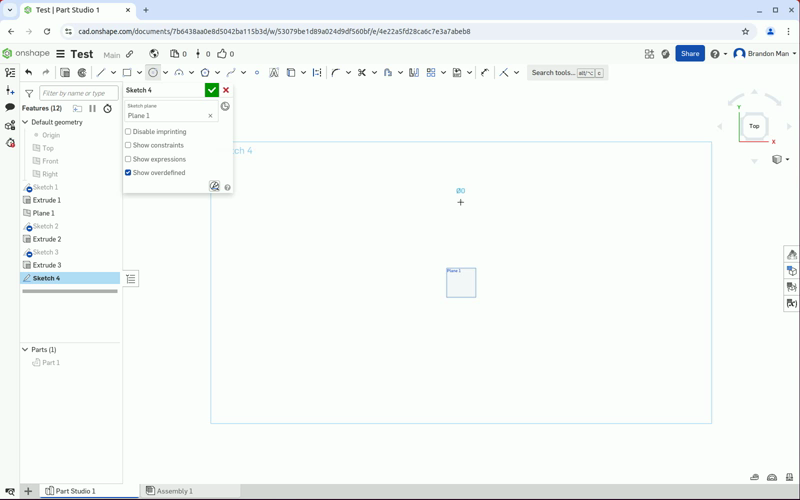
mouse_move(473, 201)
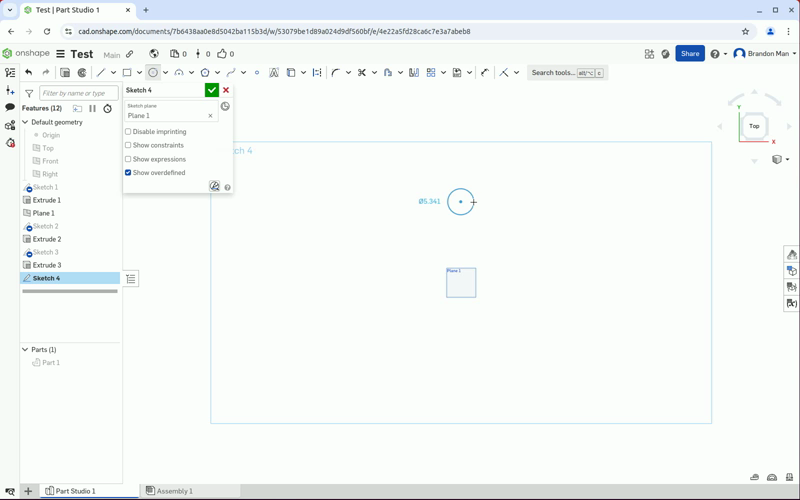
click(473, 201)
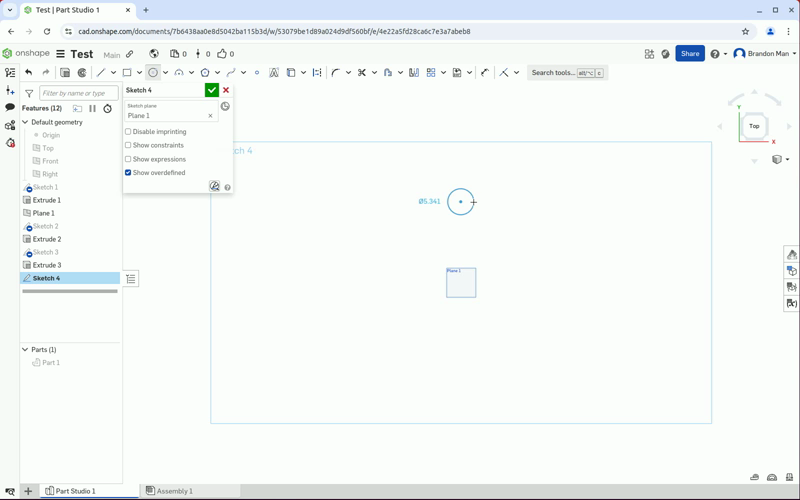
key(esc)
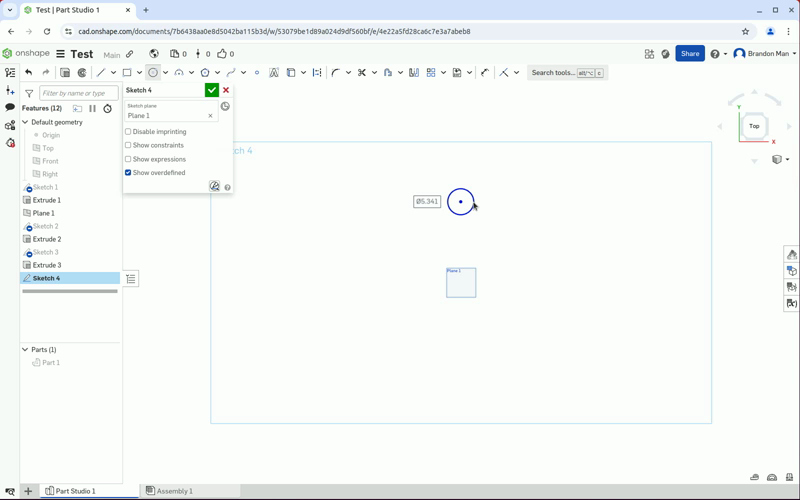
mouse_move(453, 208)
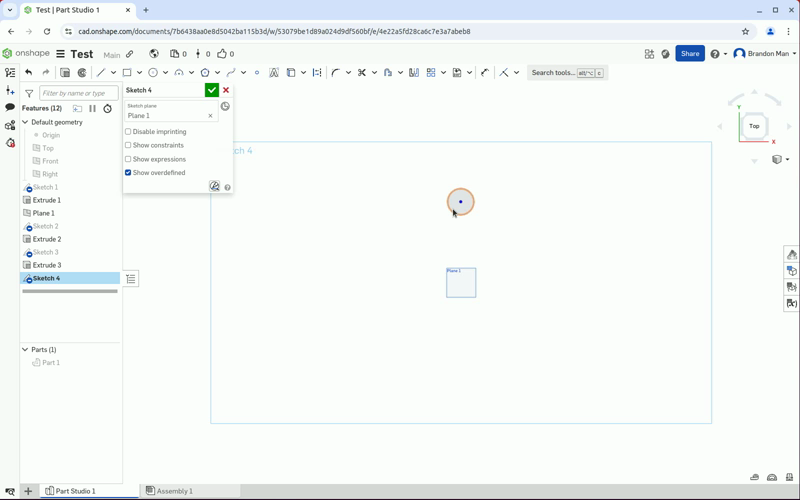
scroll(6)
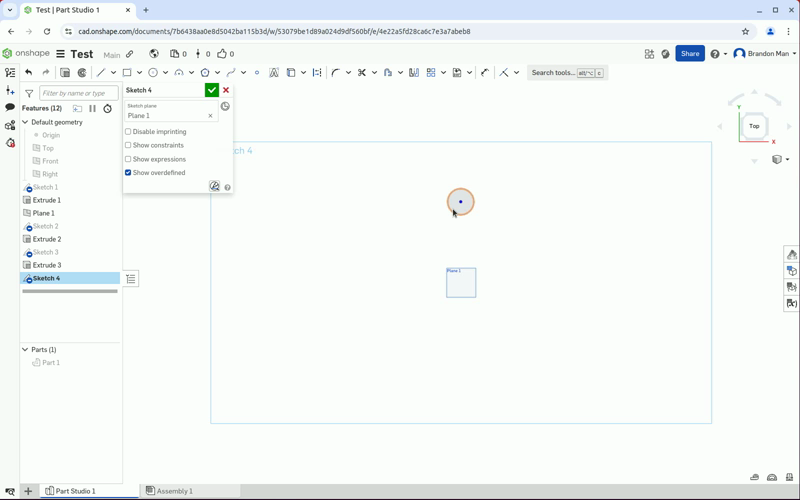
scroll(6)
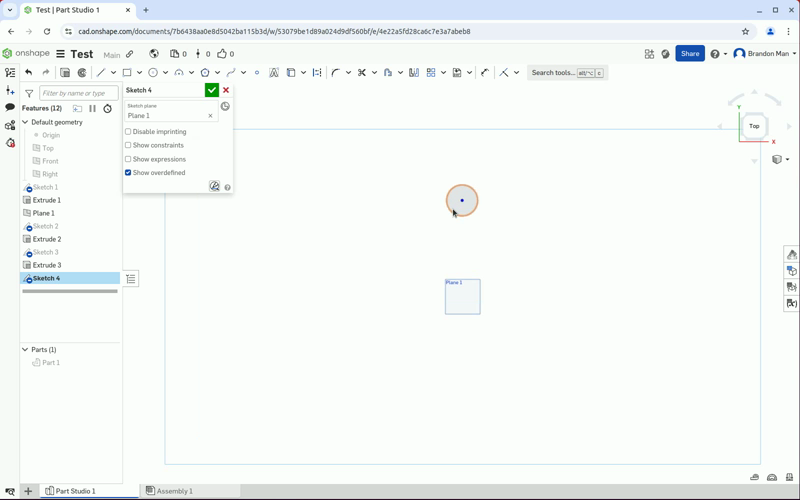
scroll(6)
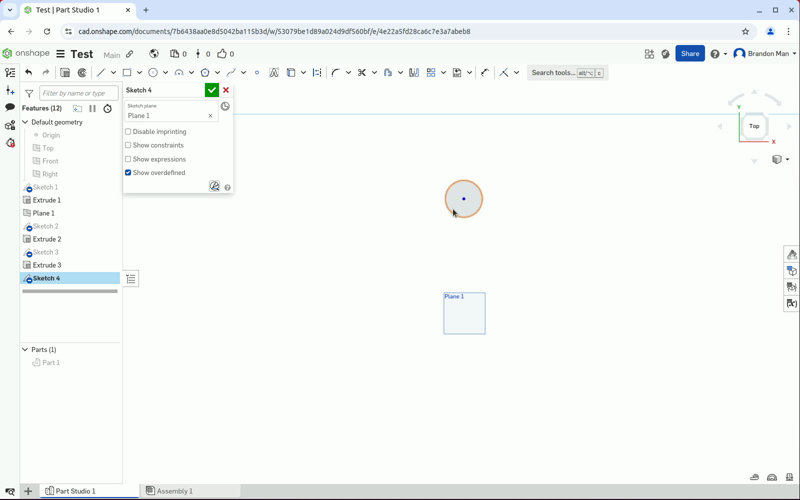
scroll(6)
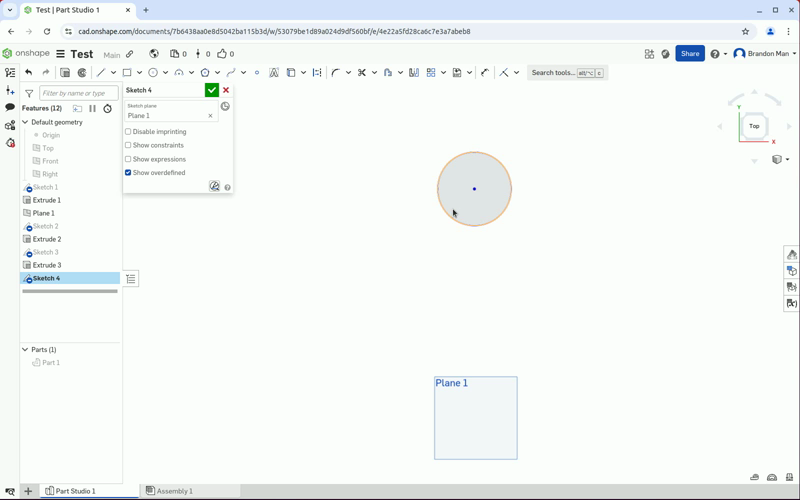
scroll(6)
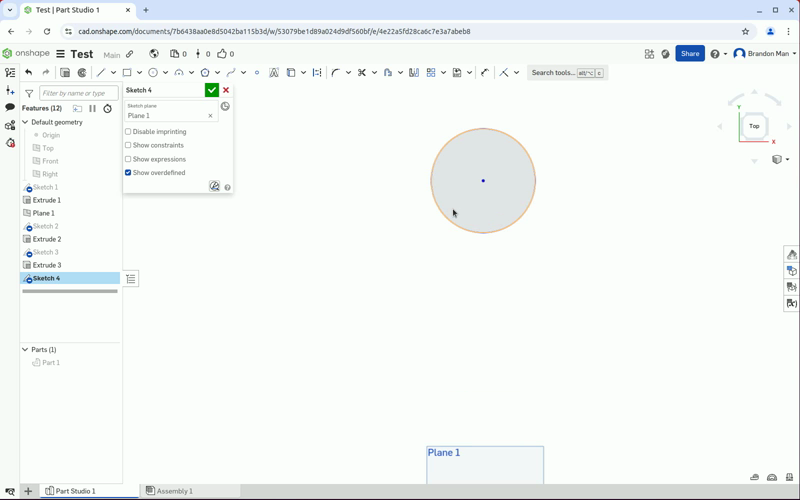
scroll(6)
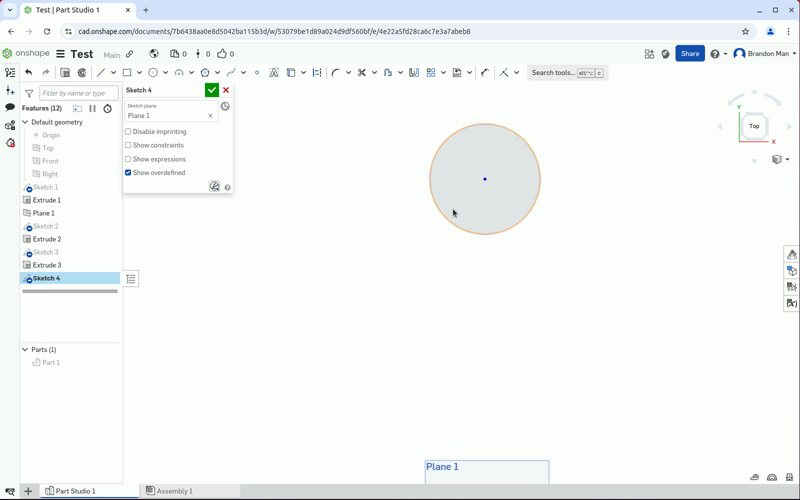
scroll(6)
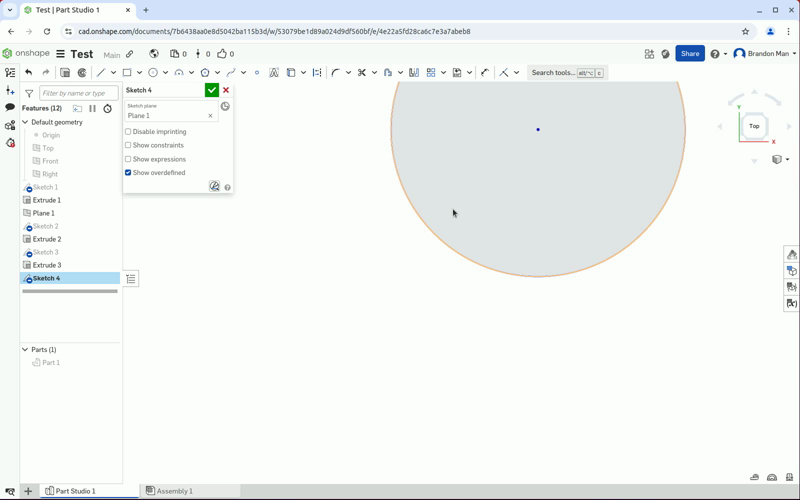
click(453, 208)
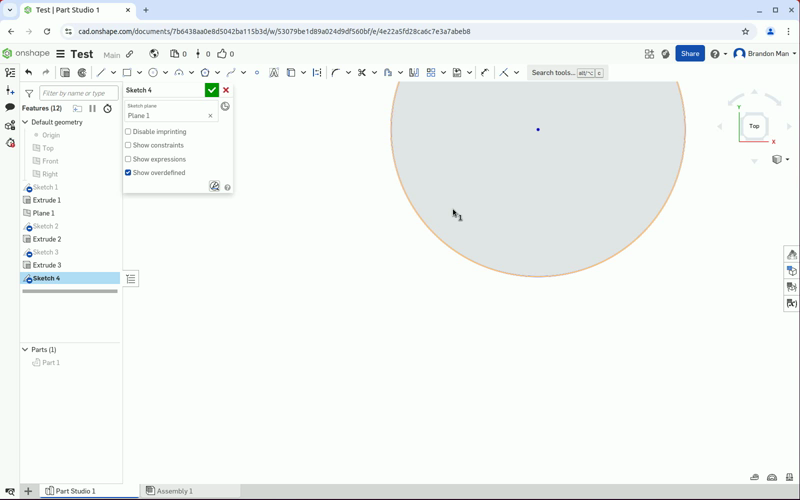
scroll(-6)
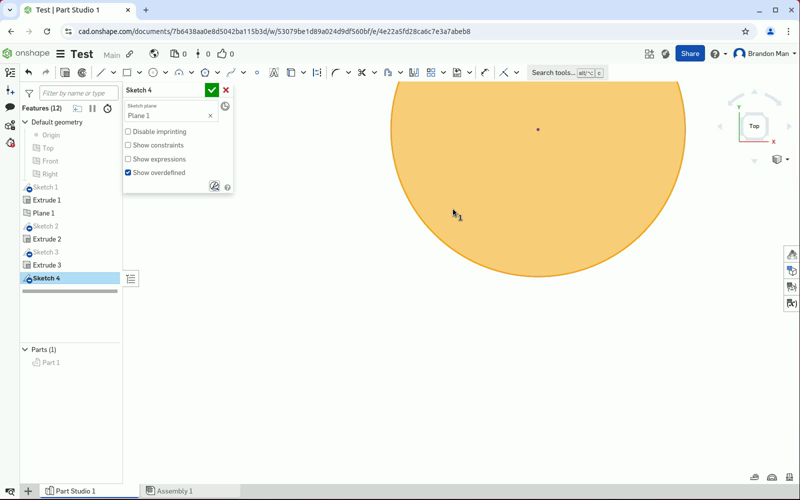
scroll(-6)
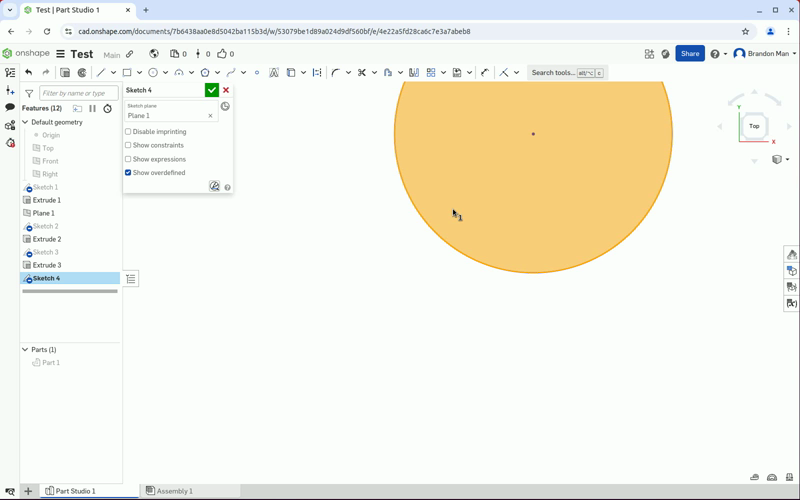
scroll(-6)
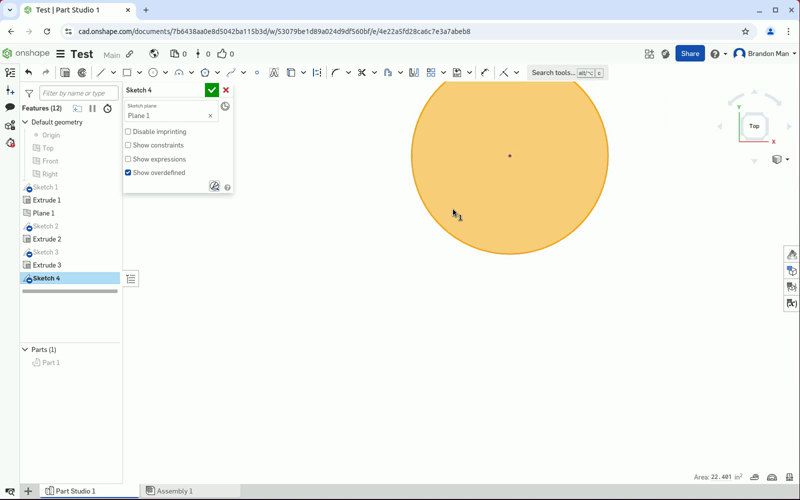
scroll(-6)
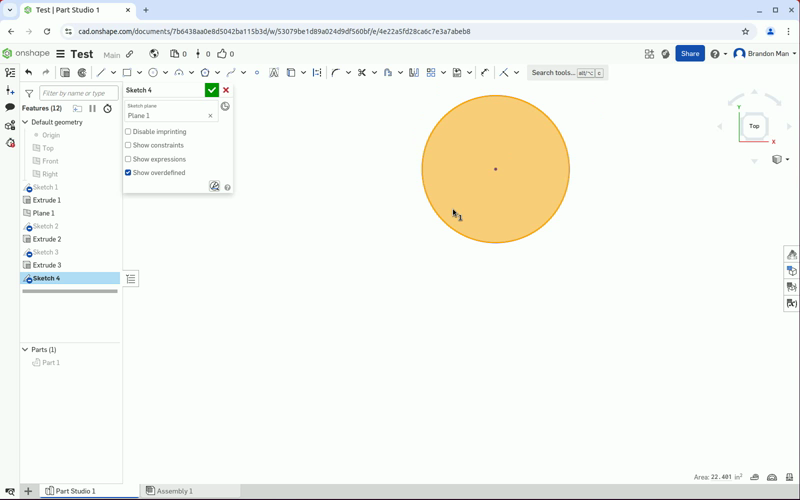
scroll(-6)
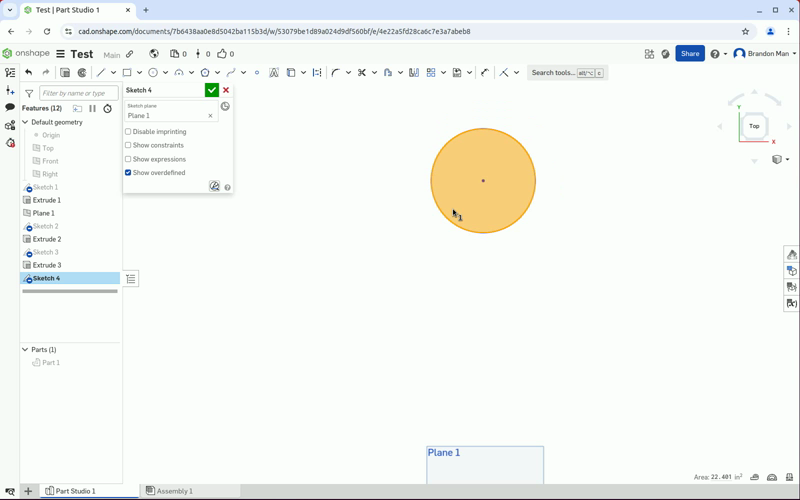
scroll(-6)
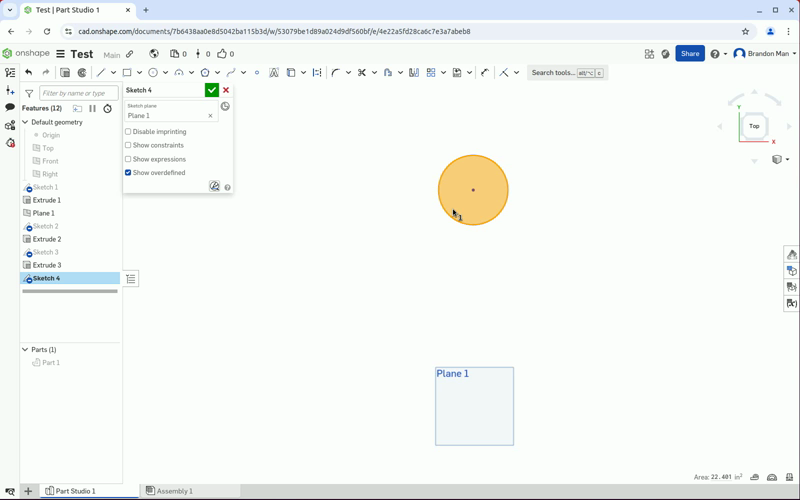
scroll(-6)
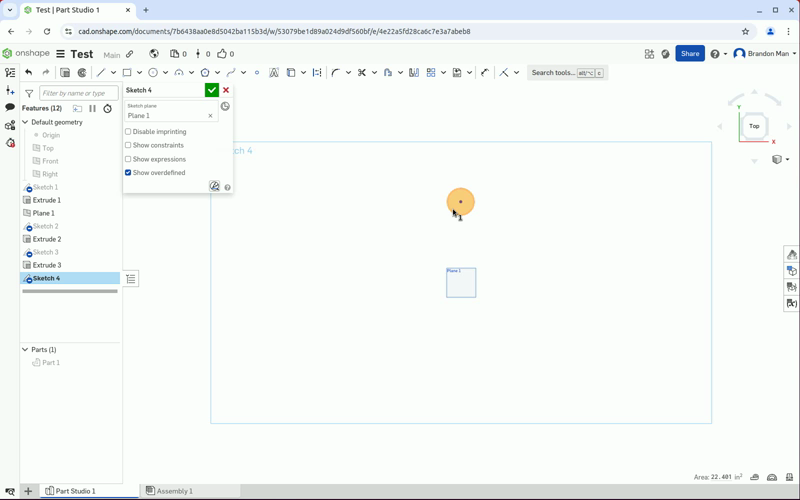
mouse_move(73, 352)
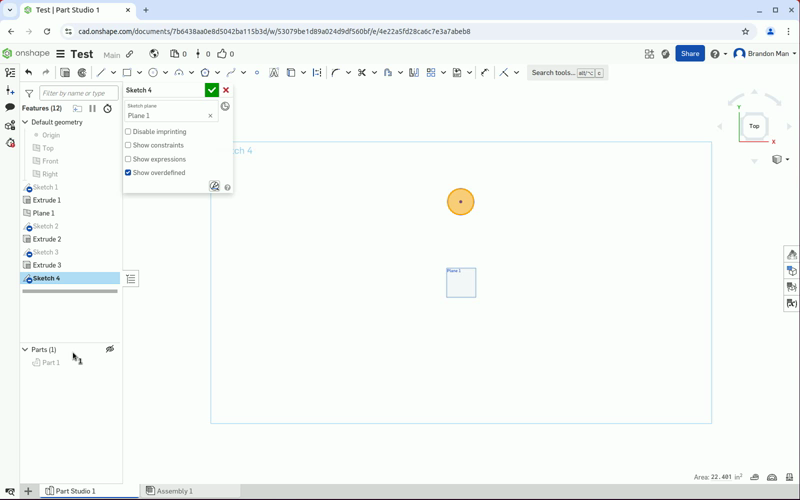
key(shift+y)
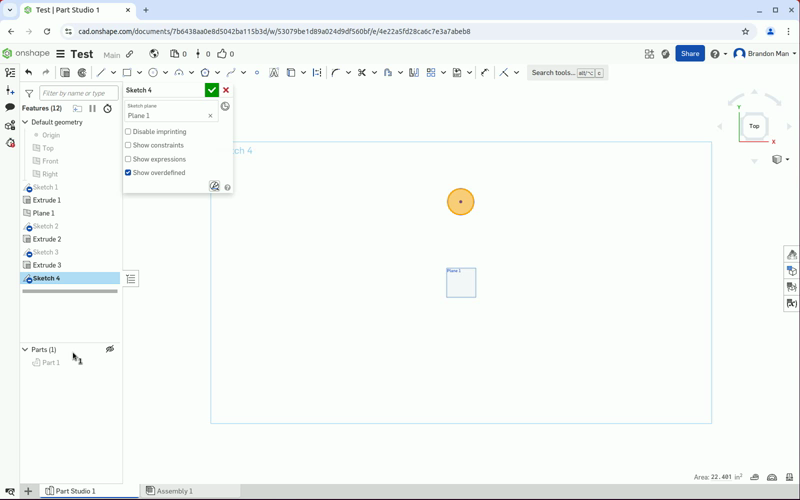
key(shift+e)
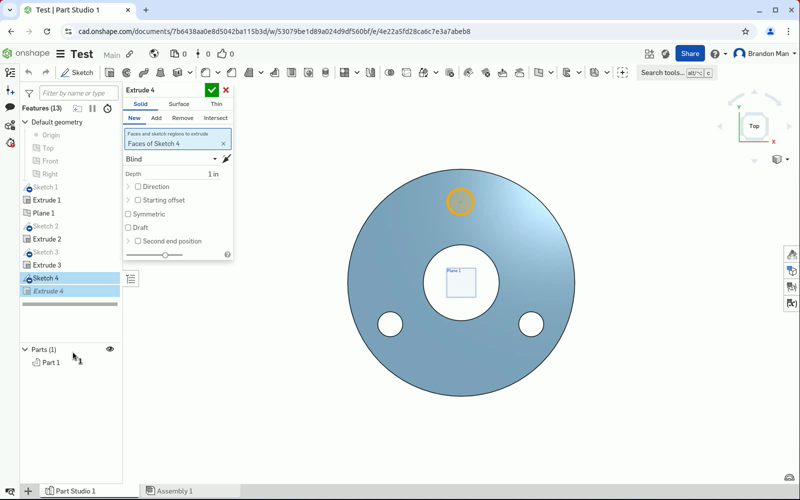
mouse_move(143, 106)
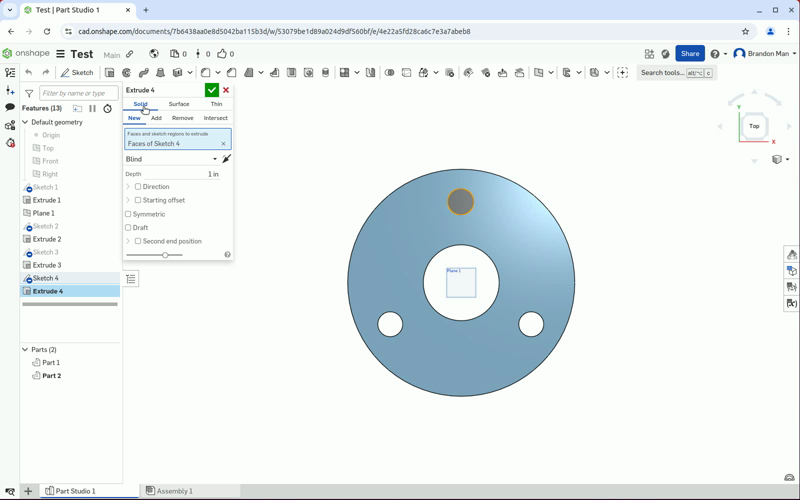
click(143, 106)
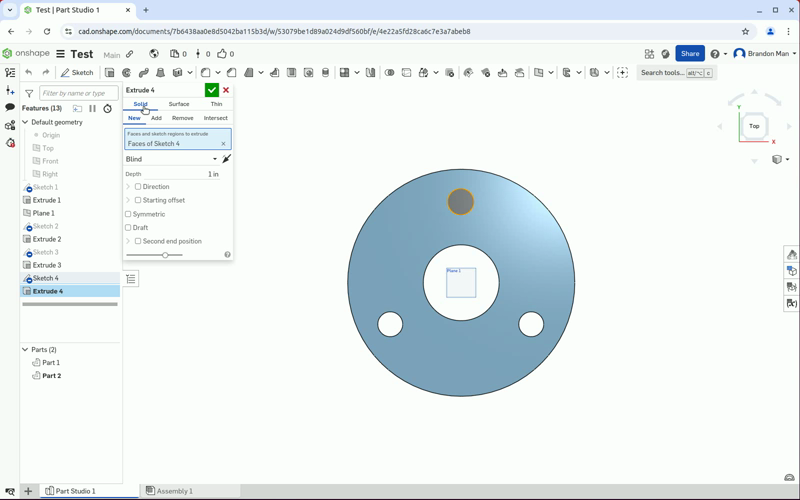
mouse_move(186, 120)
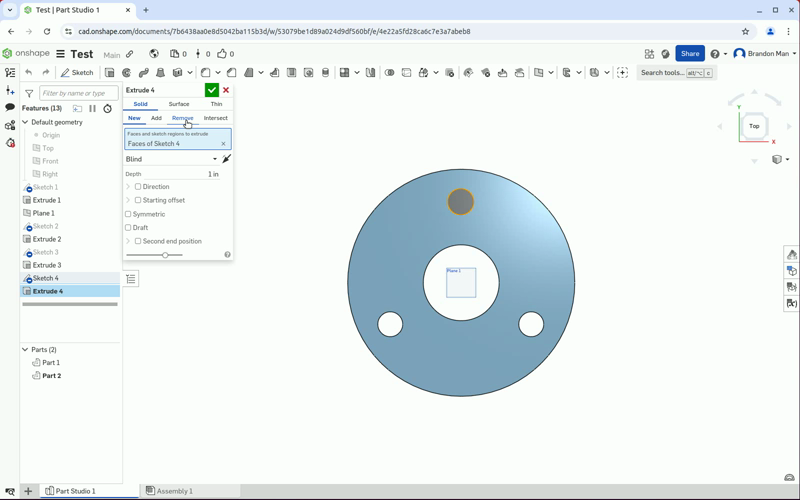
click(186, 120)
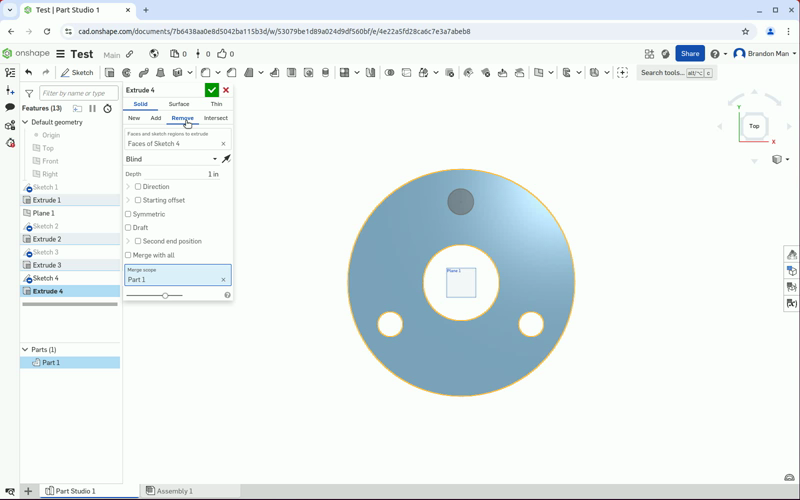
key(tab, 4)
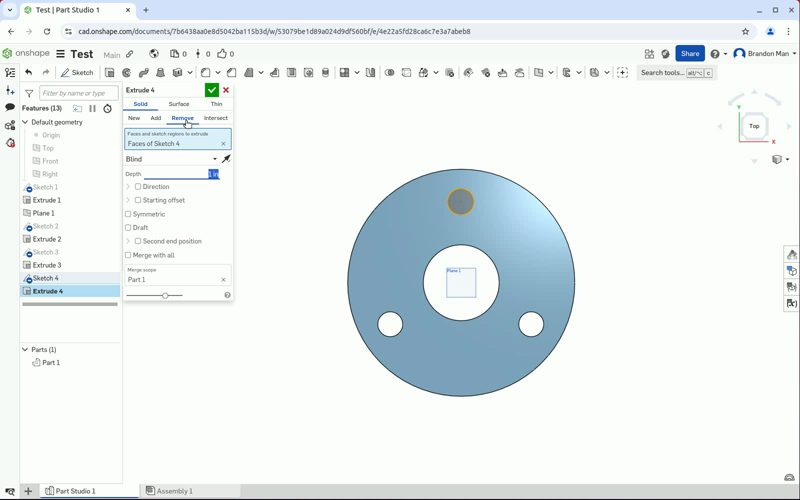
text(22.627)
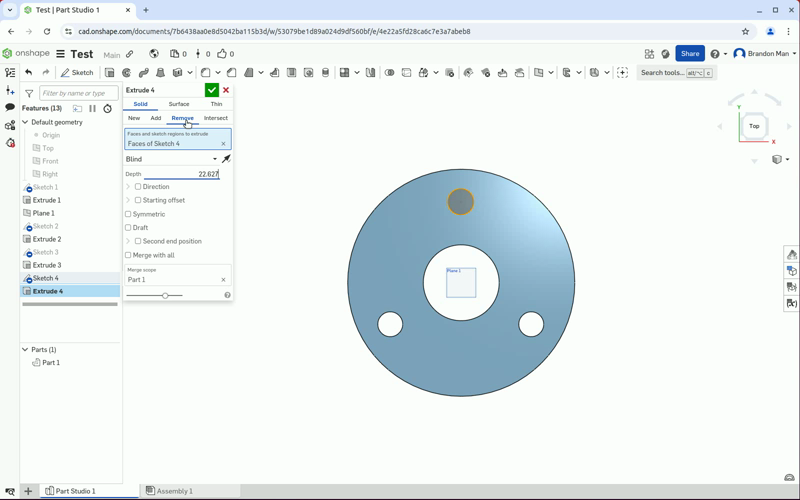
key(tab, 6)
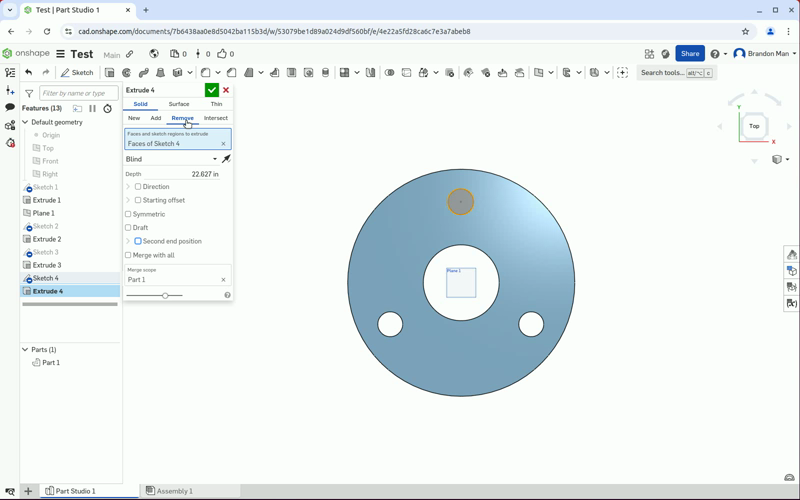
key(space)
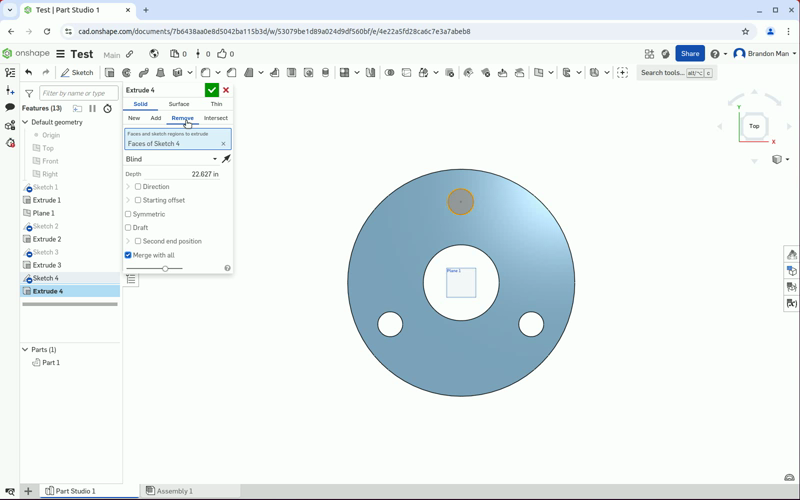
key(enter)
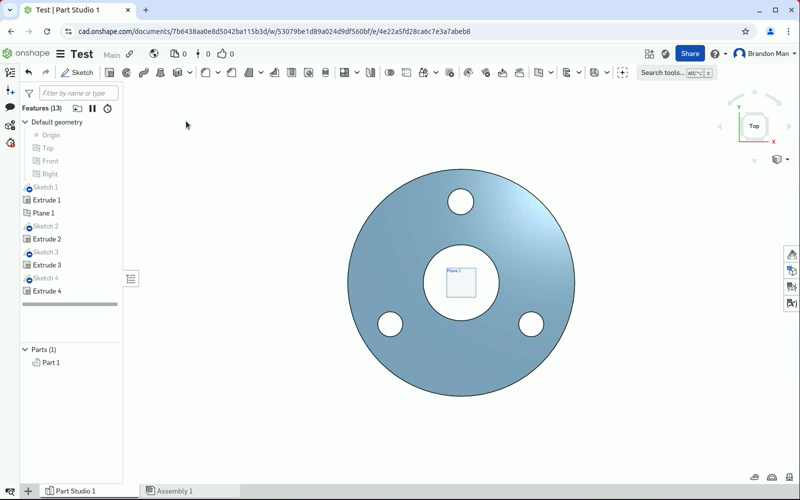
key(shift+h)
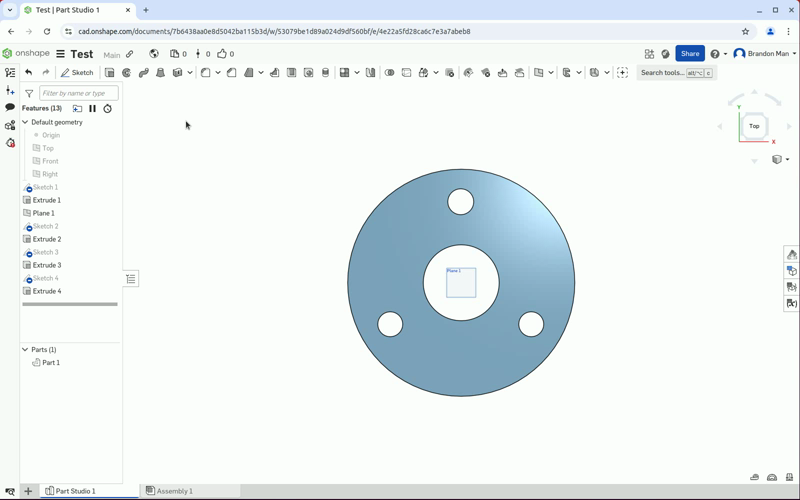
key(shift+h)
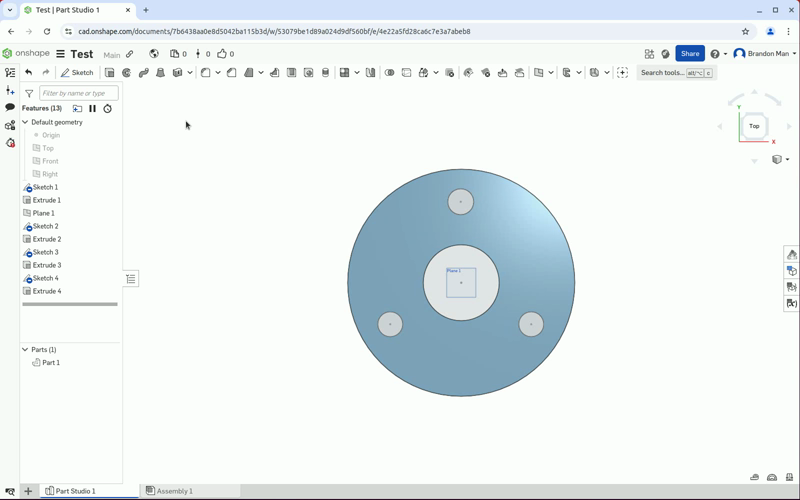
key(shift+7)
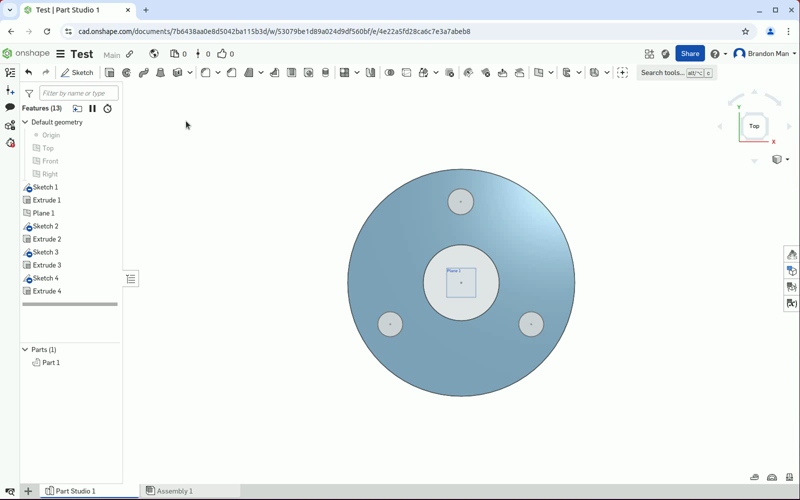
key(up, 3)
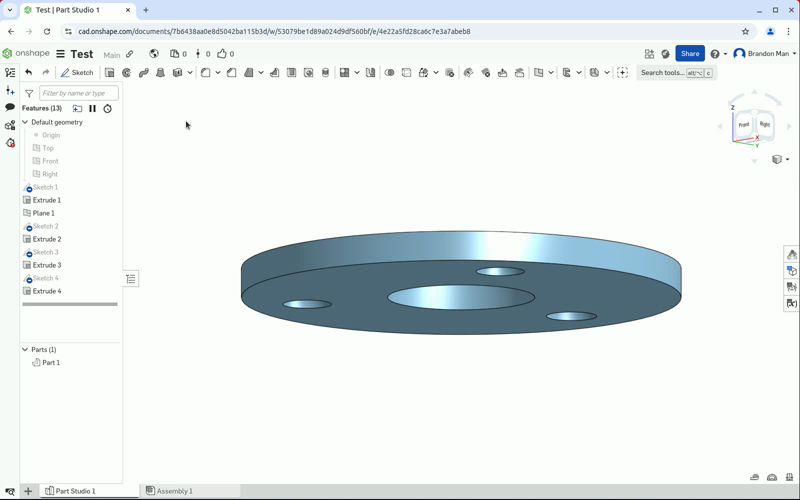
key(left, 3)
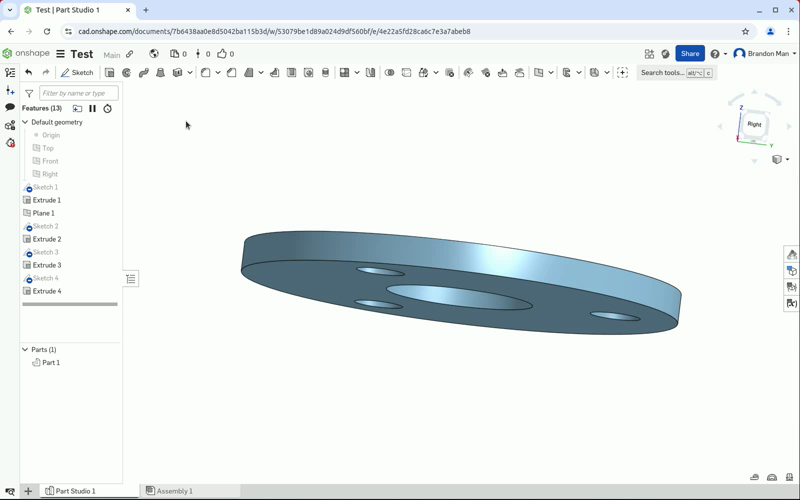
key(right, 3)
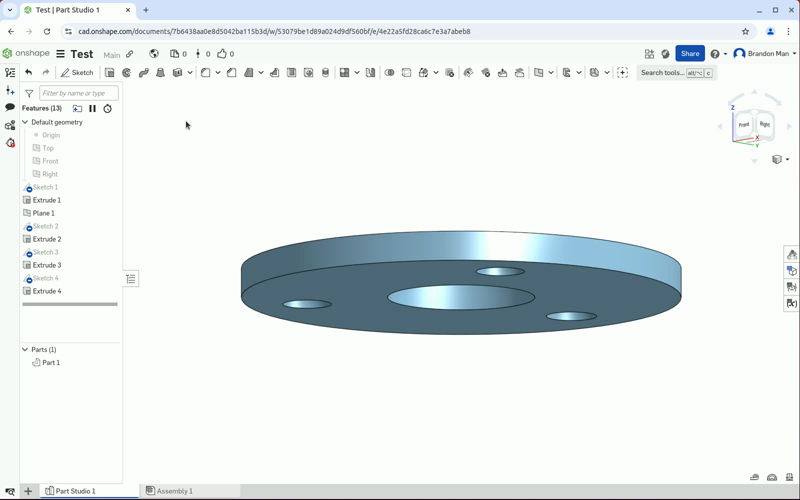
key(down, 3)
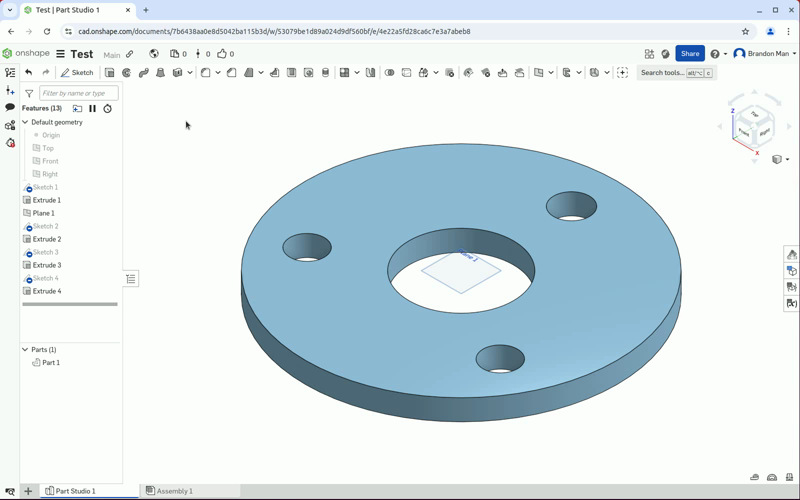
mouse_move(73, 189)
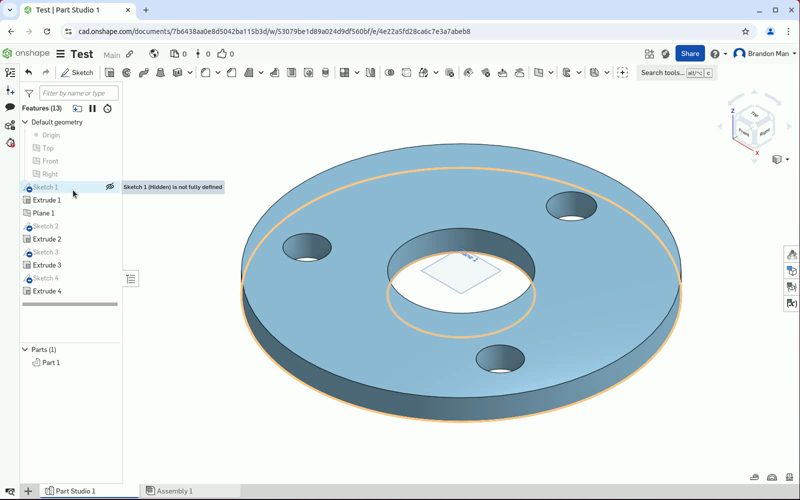
click(73, 189)